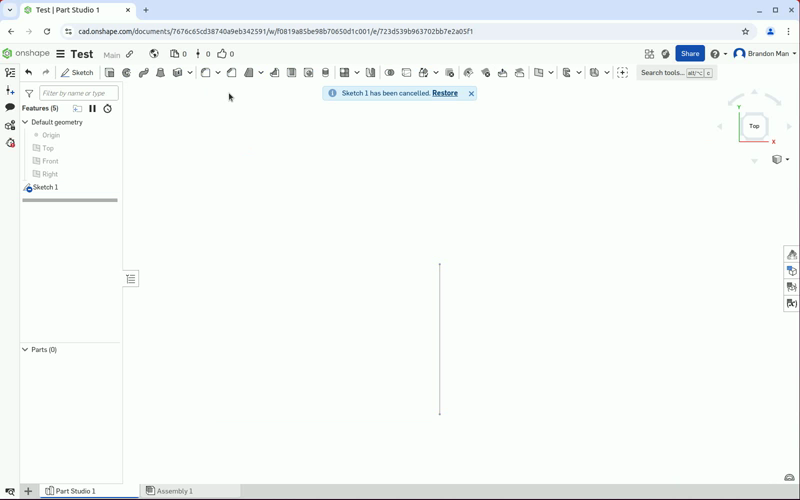
key(shift+h)
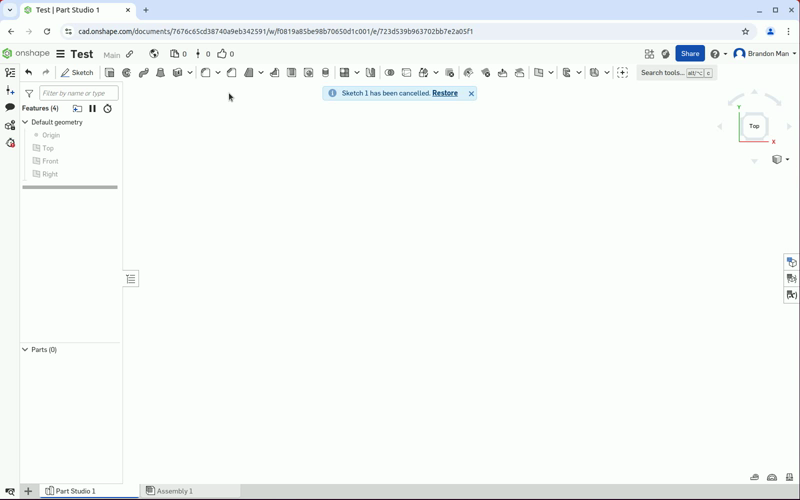
mouse_move(73, 352)
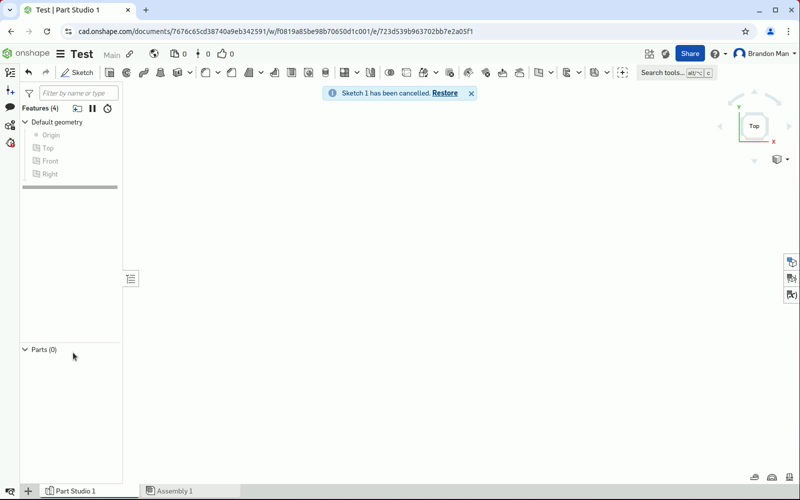
key(y)
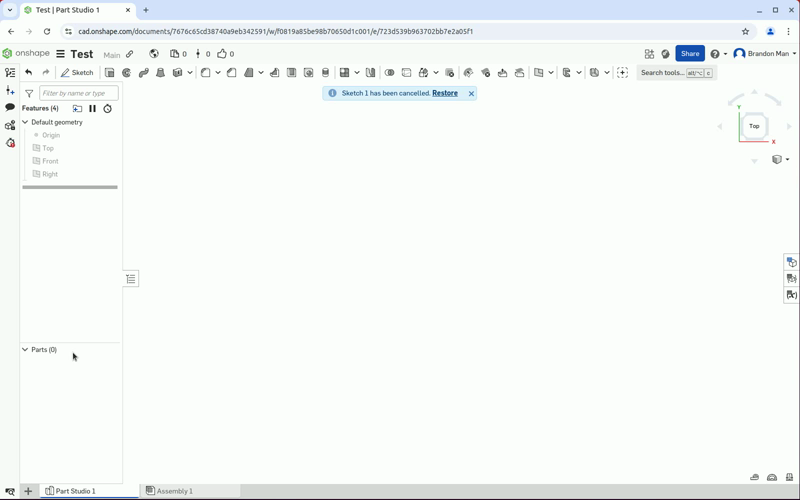
key(shift+p)
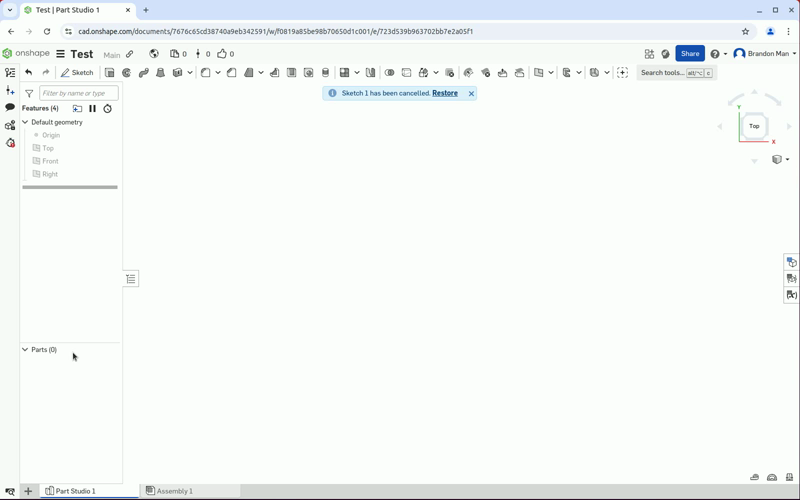
key(space)
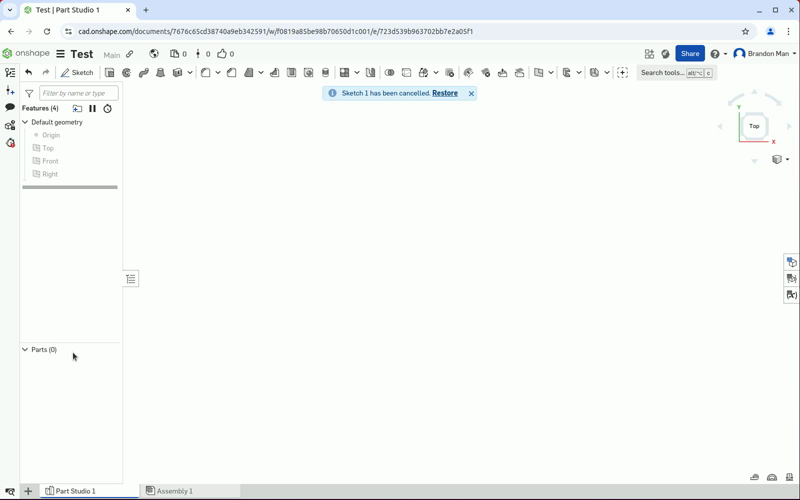
key_down(shift)
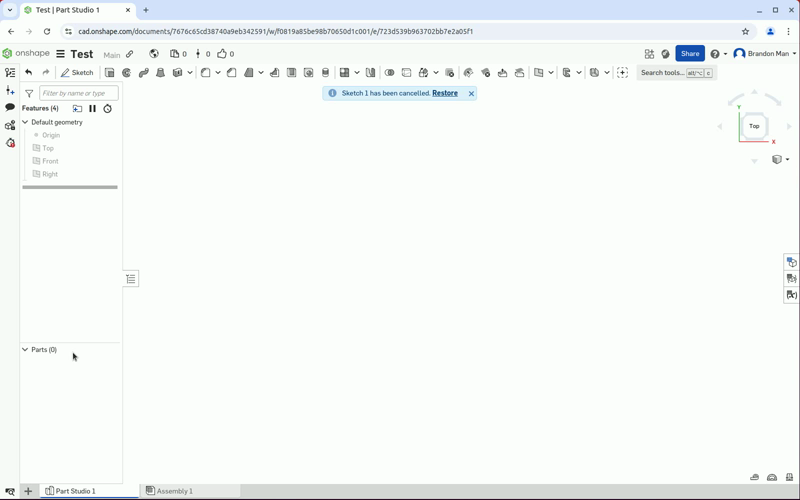
key(up)
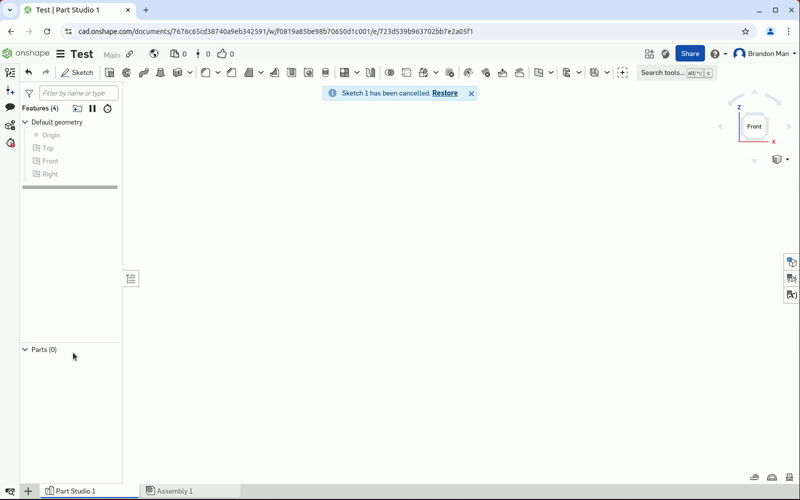
key_up(shift)
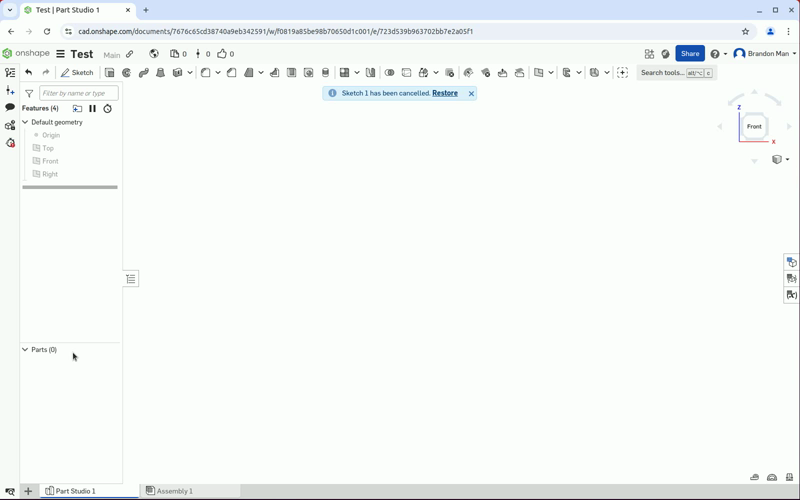
key(space)
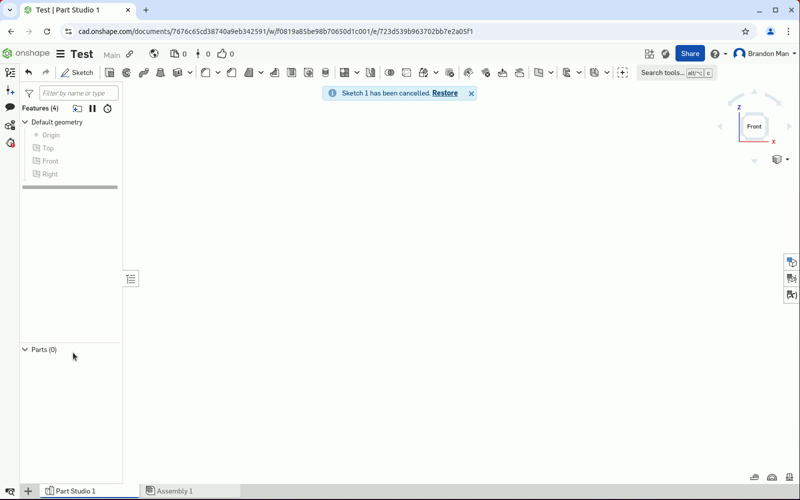
key_down(shift)
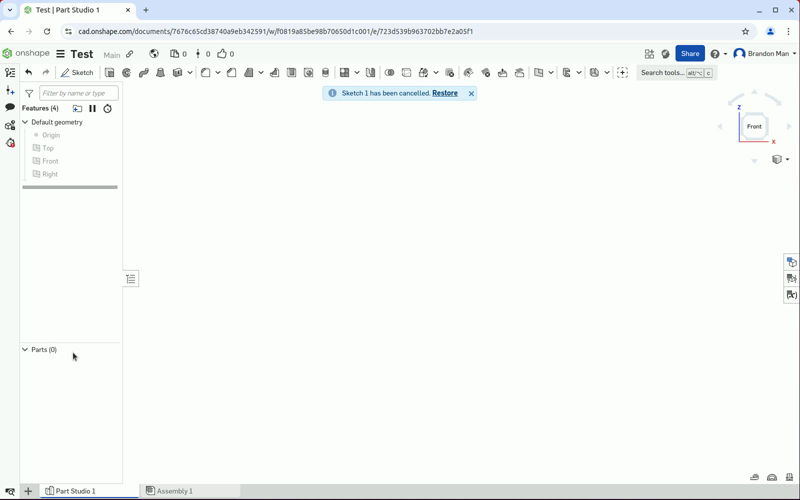
key(left)
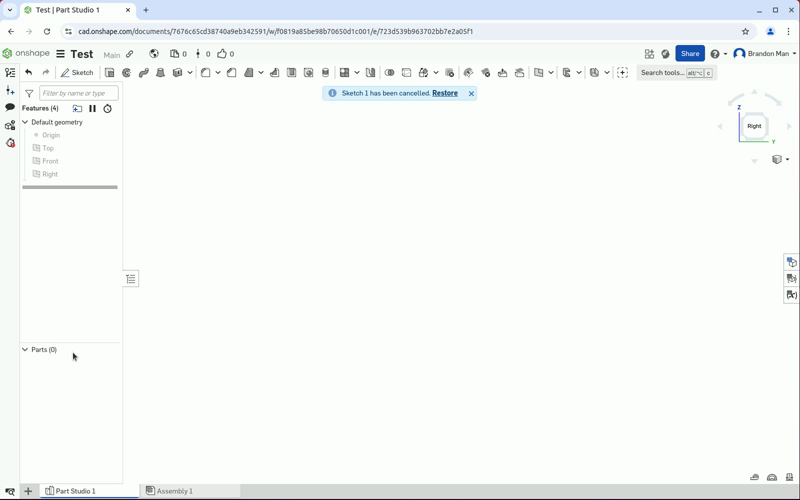
key_up(shift)
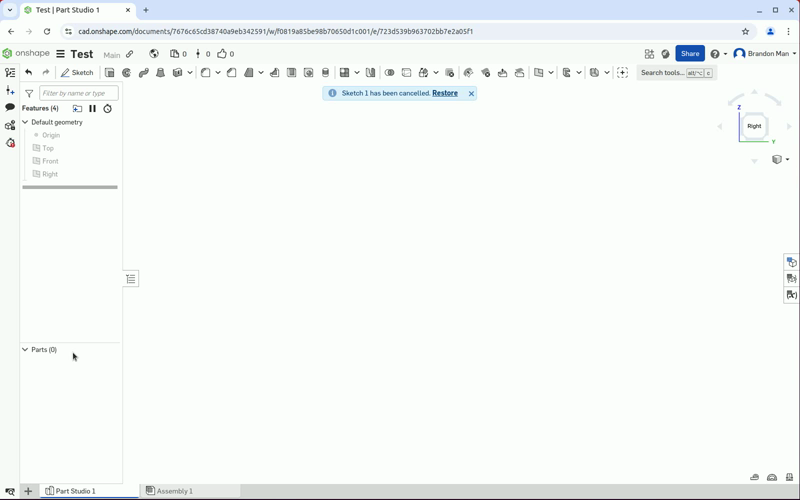
mouse_move(73, 352)
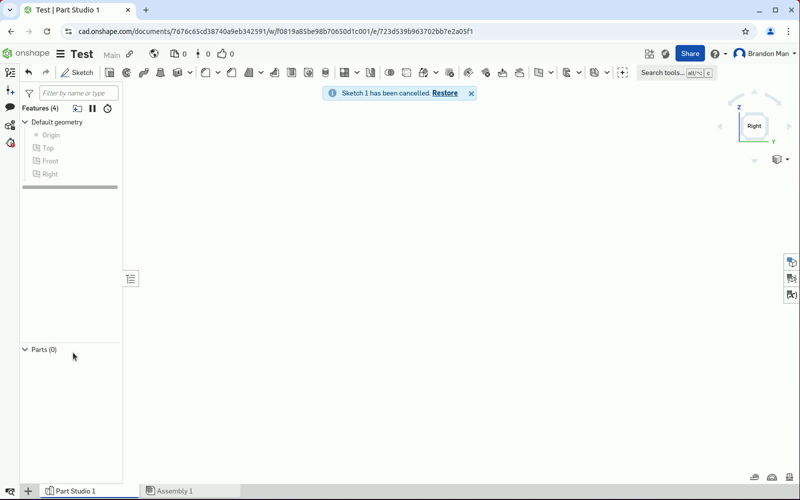
key(shift+y)
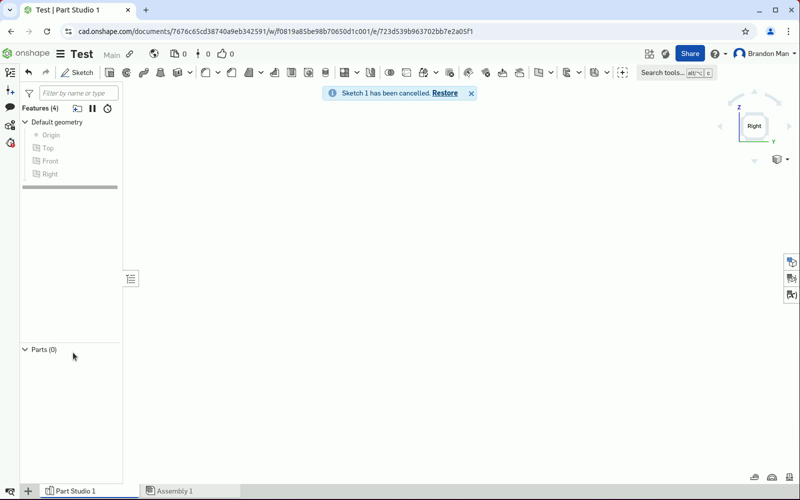
key(shift+s)
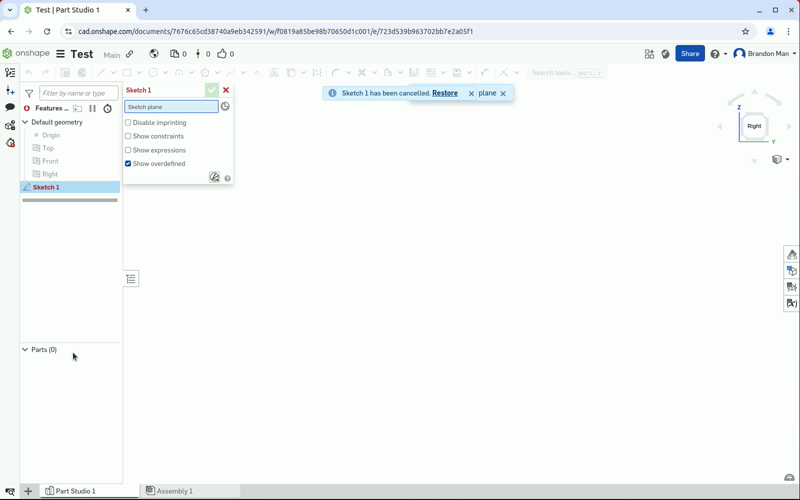
mouse_move(73, 176)
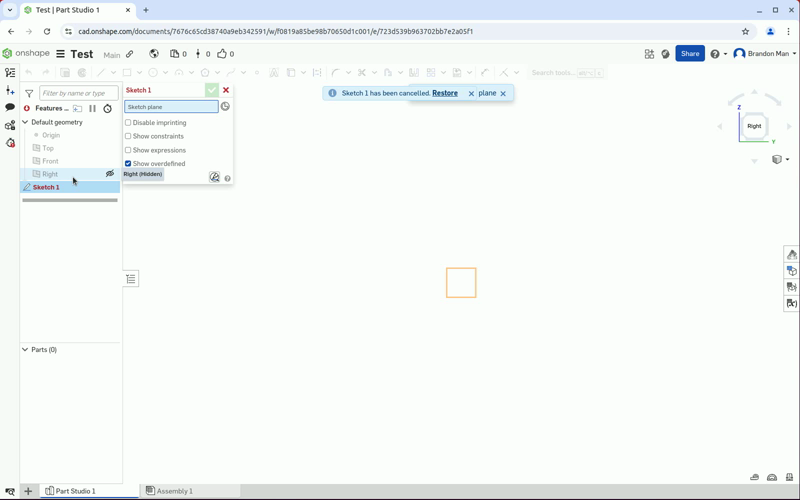
click(73, 176)
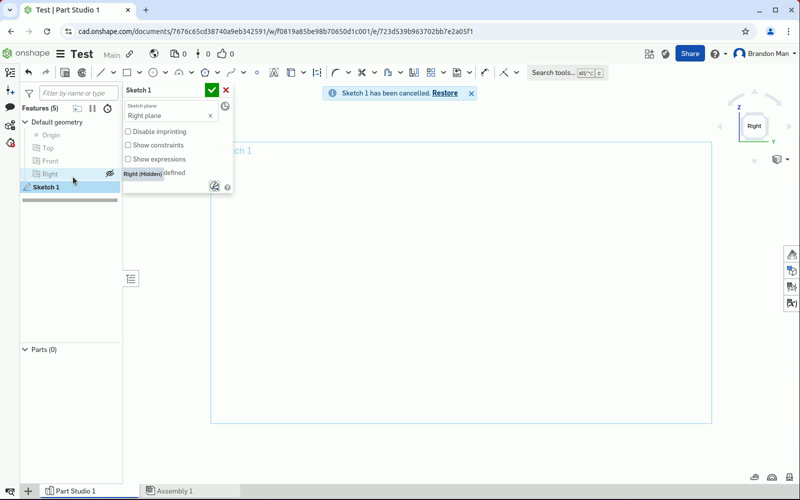
mouse_move(73, 352)
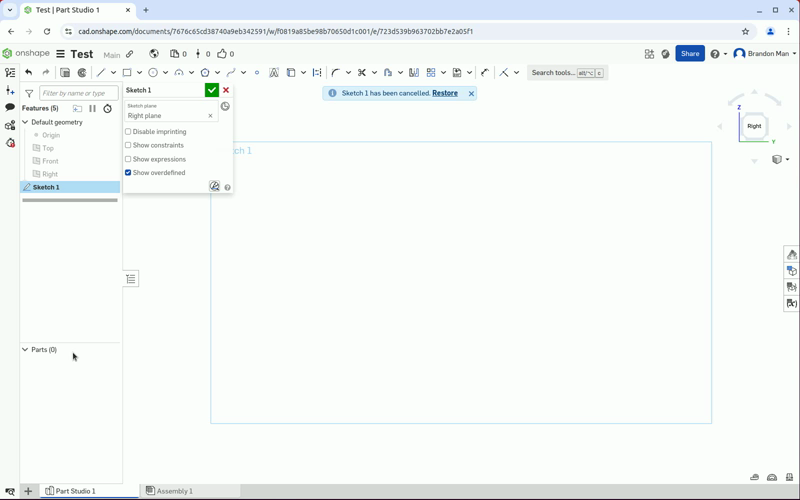
key(y)
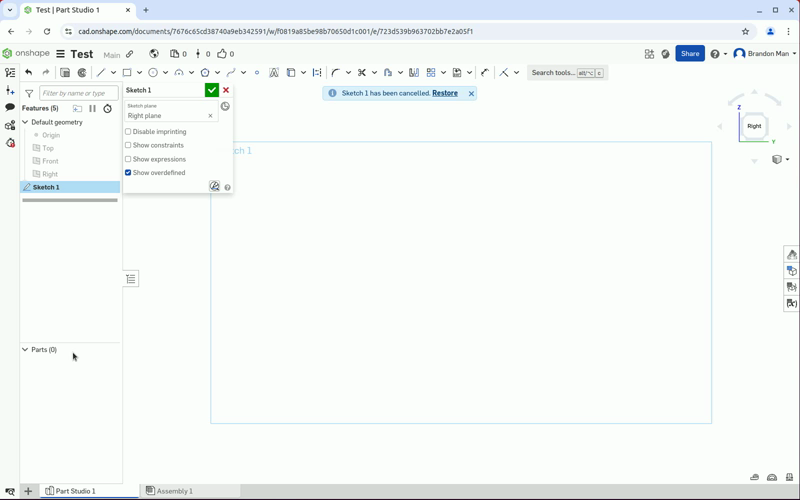
key(l)
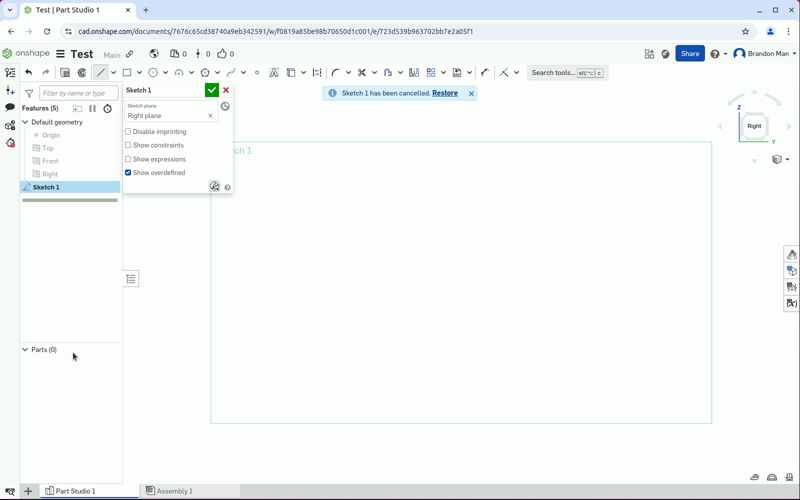
key_down(shift)
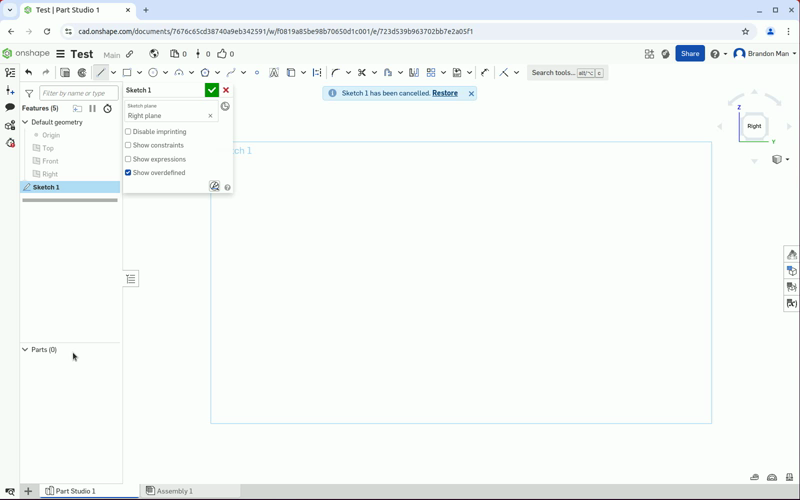
mouse_move(445, 316)
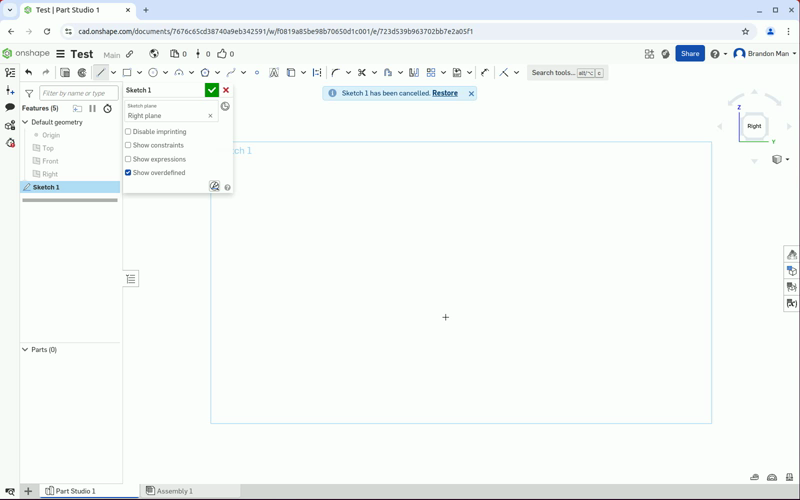
click(445, 316)
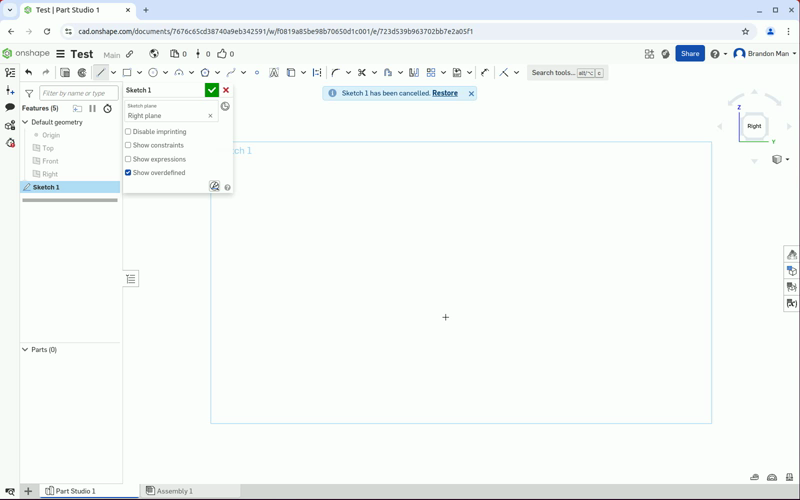
key_up(shift)
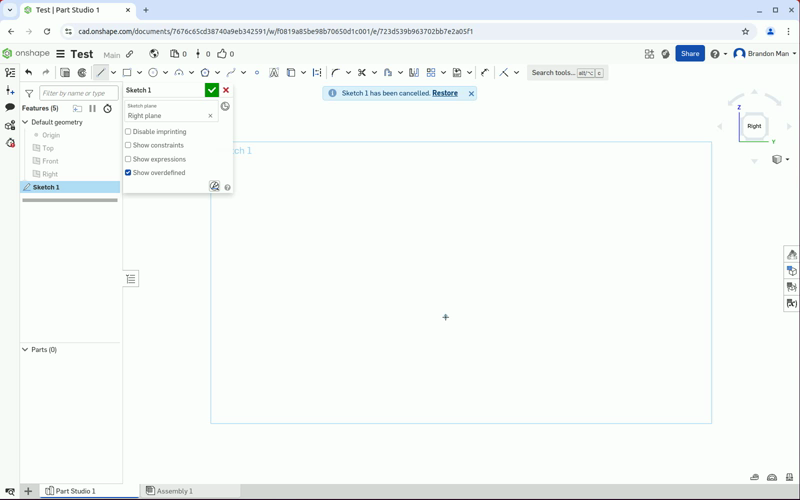
key_down(shift)
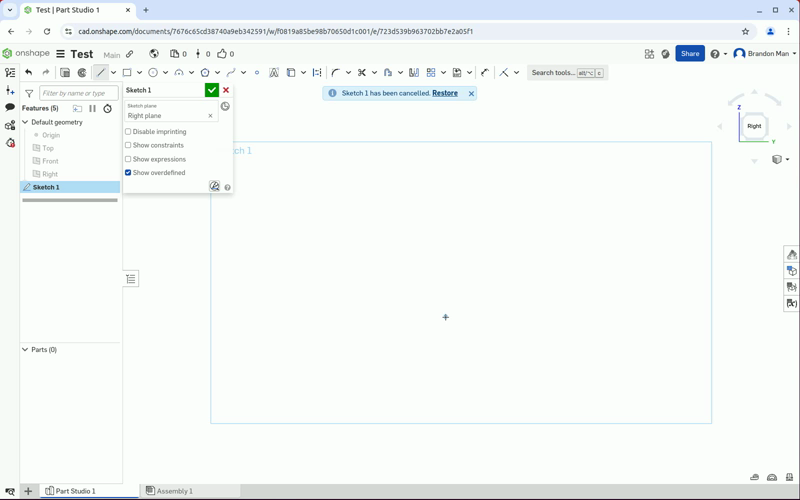
mouse_move(475, 316)
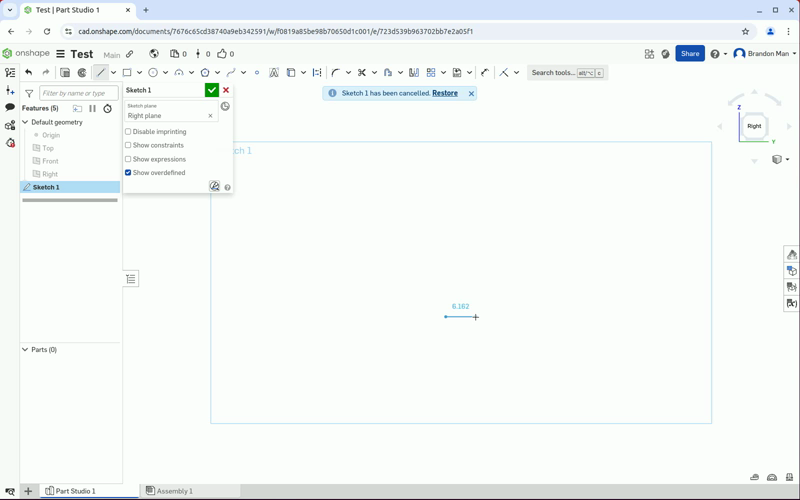
mouse_move(465, 320)
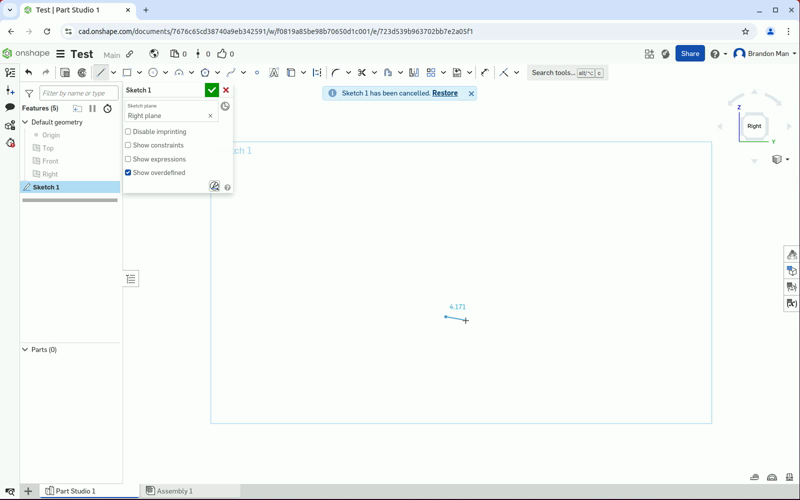
click(465, 320)
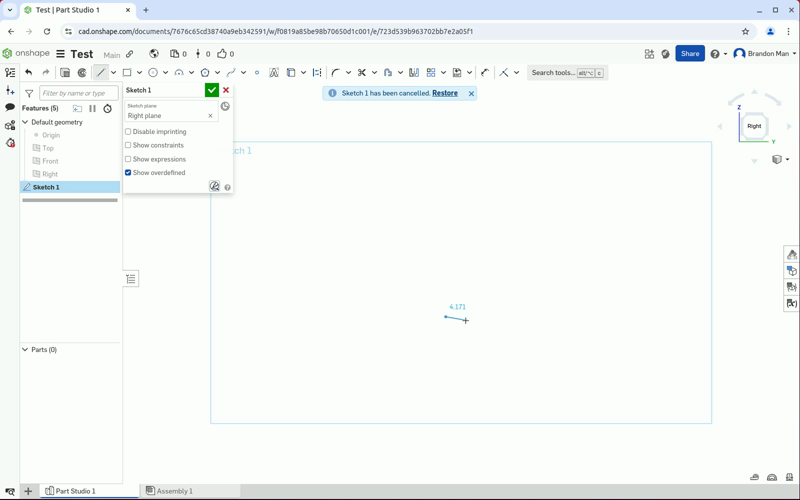
key_up(shift)
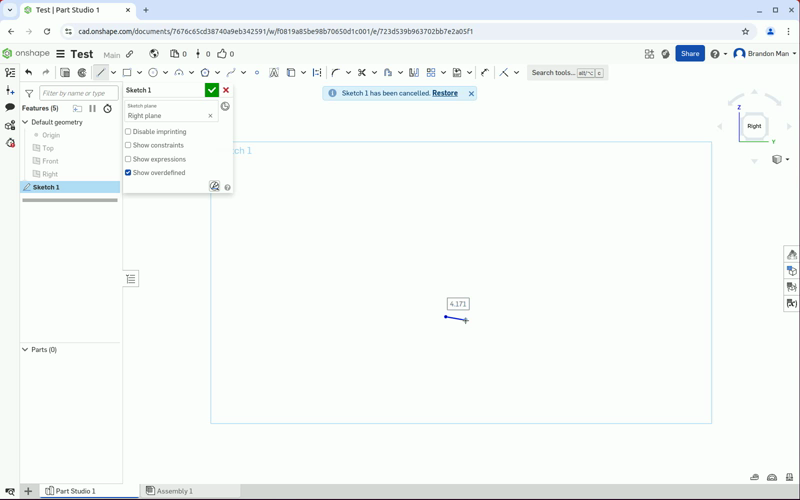
key_down(shift)
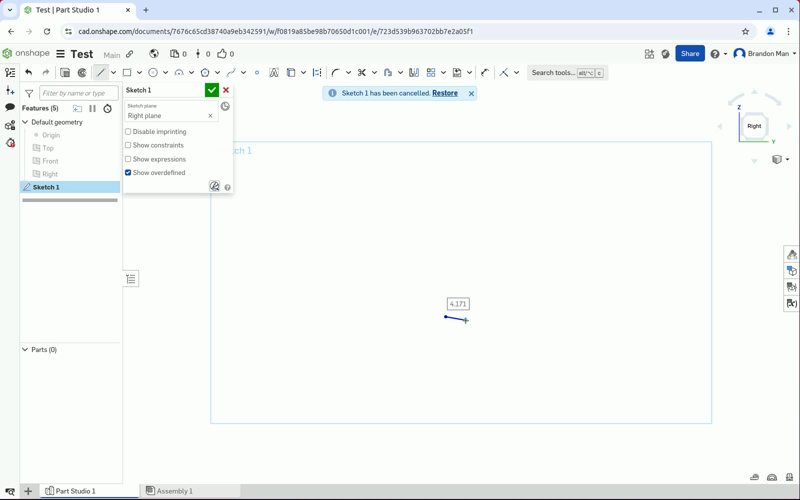
mouse_move(495, 320)
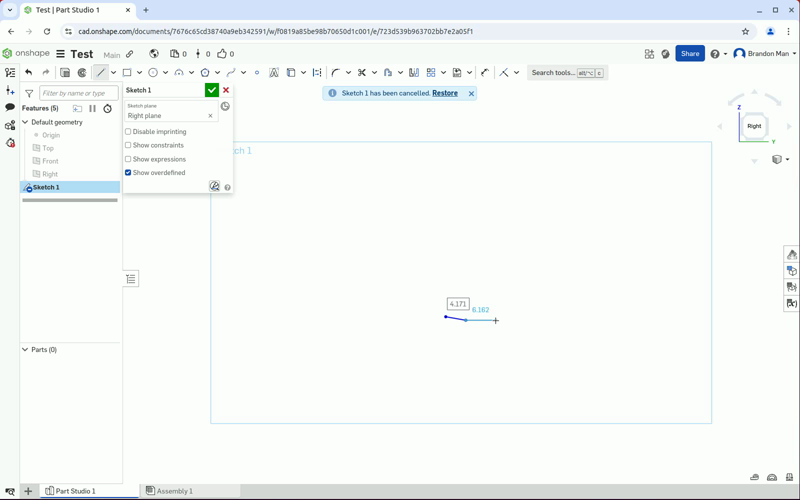
mouse_move(466, 315)
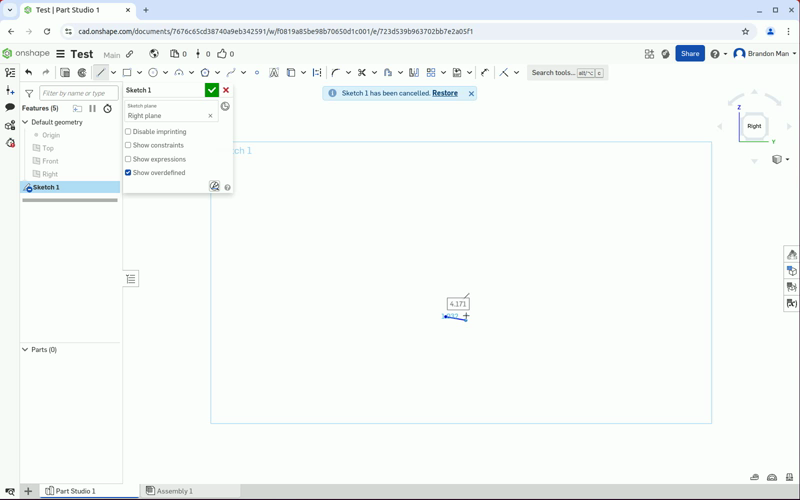
scroll(6)
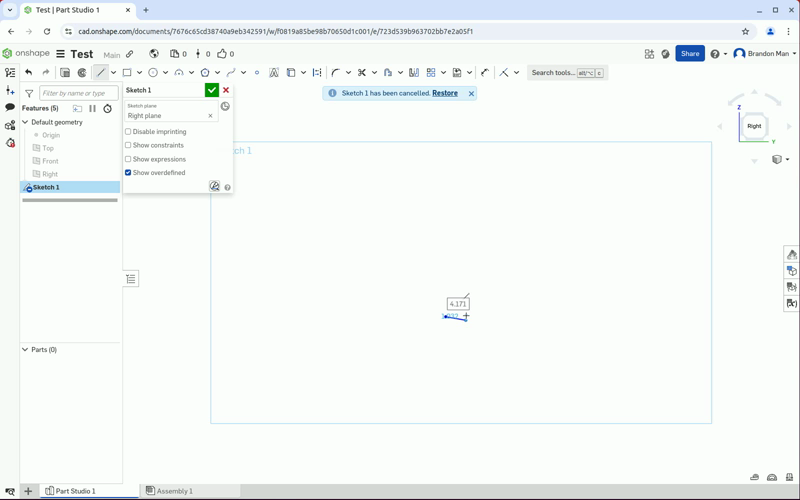
scroll(6)
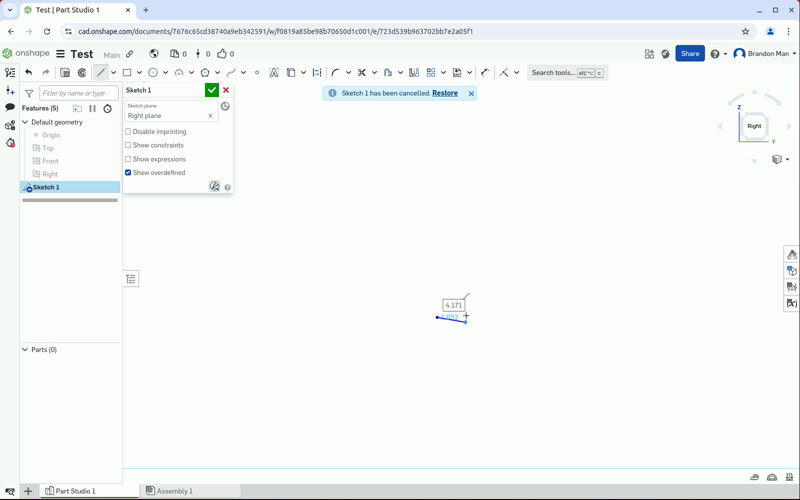
scroll(6)
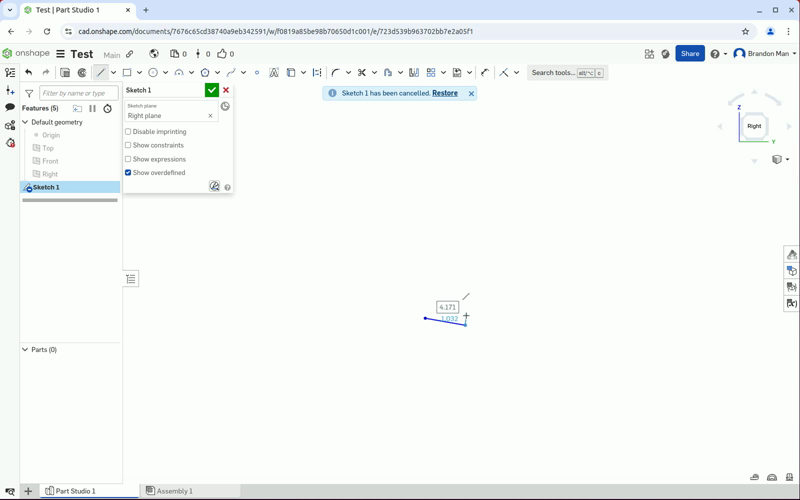
scroll(6)
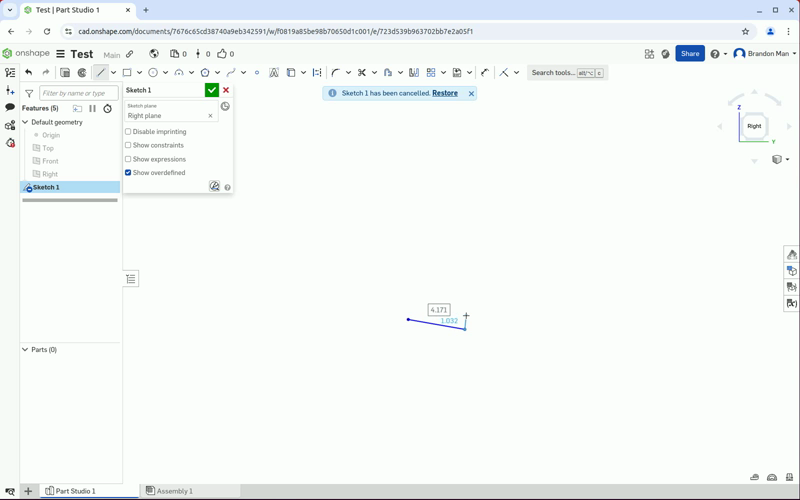
scroll(6)
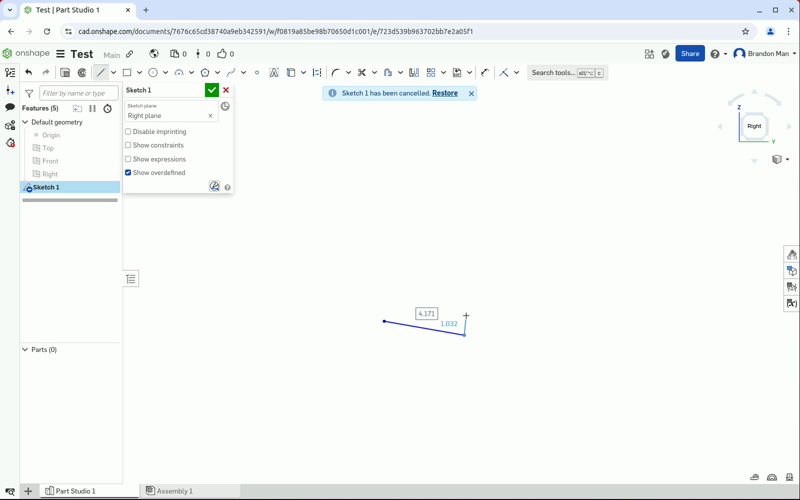
scroll(6)
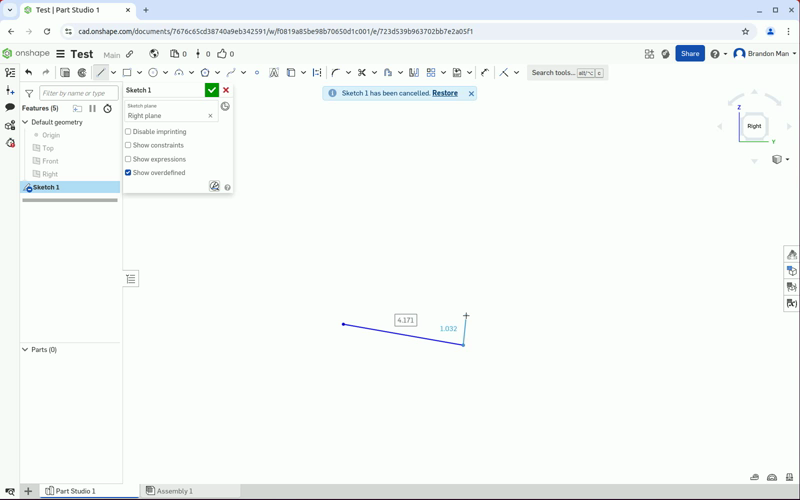
scroll(6)
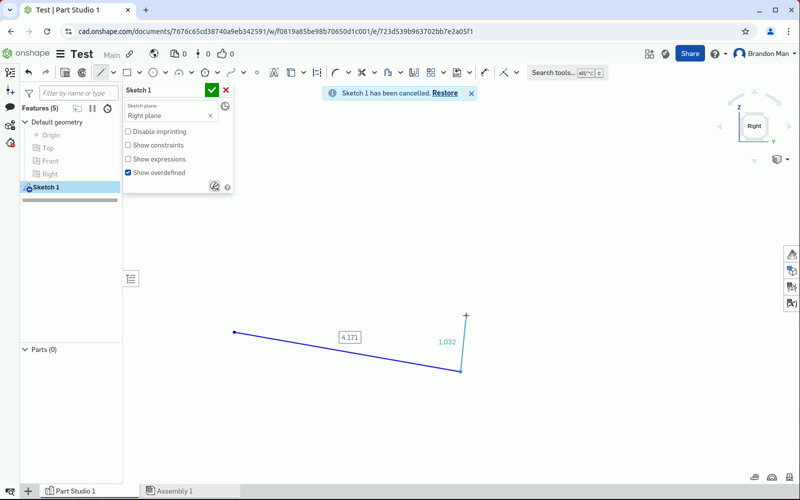
click(466, 315)
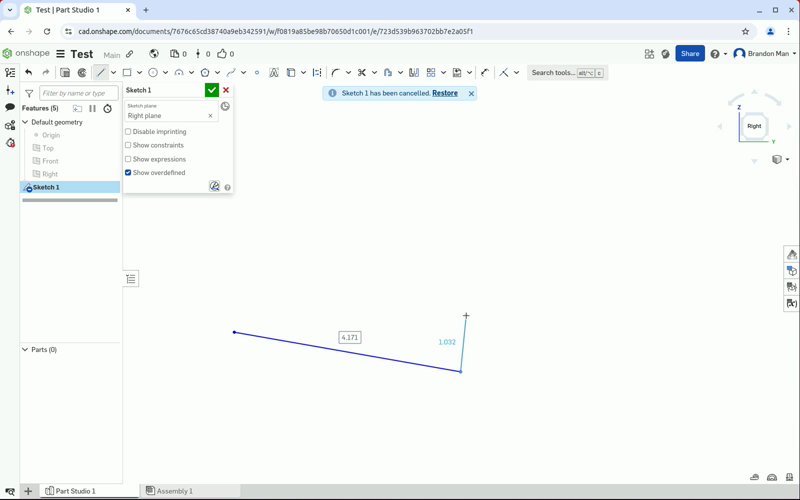
scroll(-6)
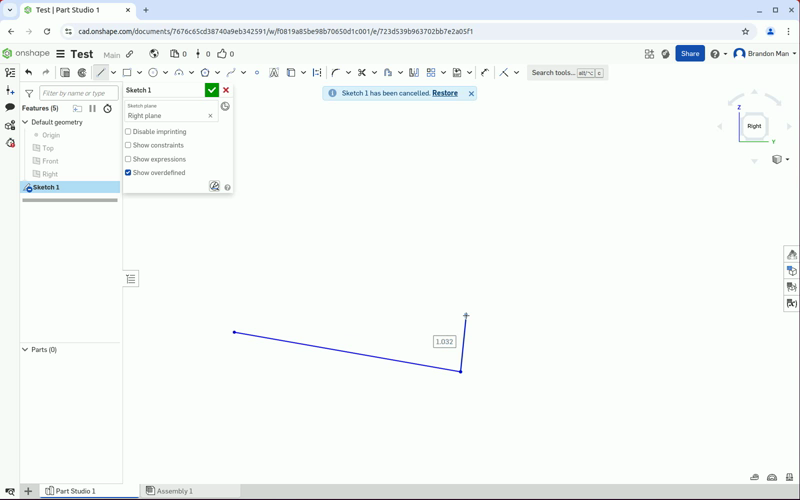
scroll(-6)
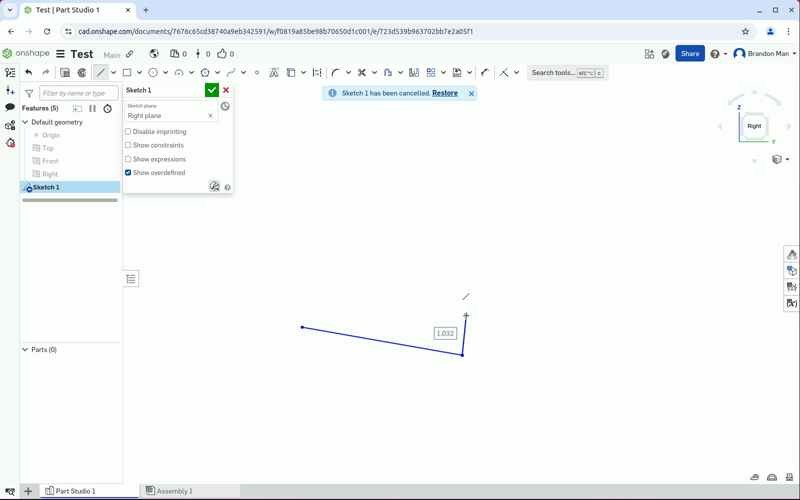
scroll(-6)
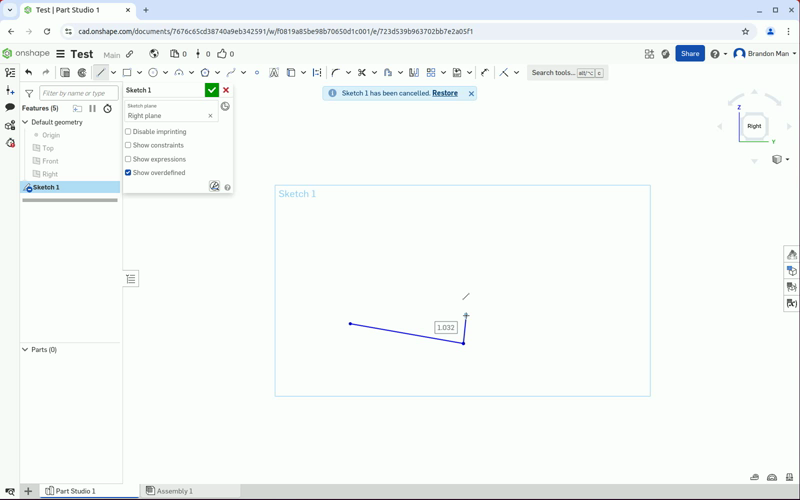
scroll(-6)
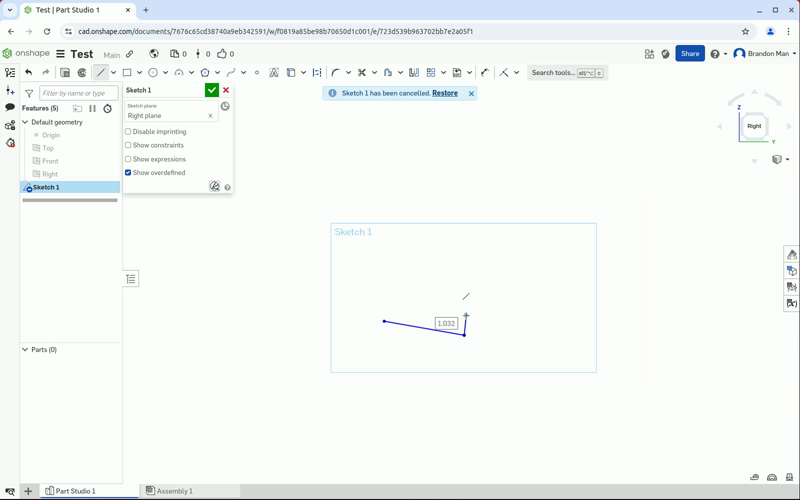
scroll(-6)
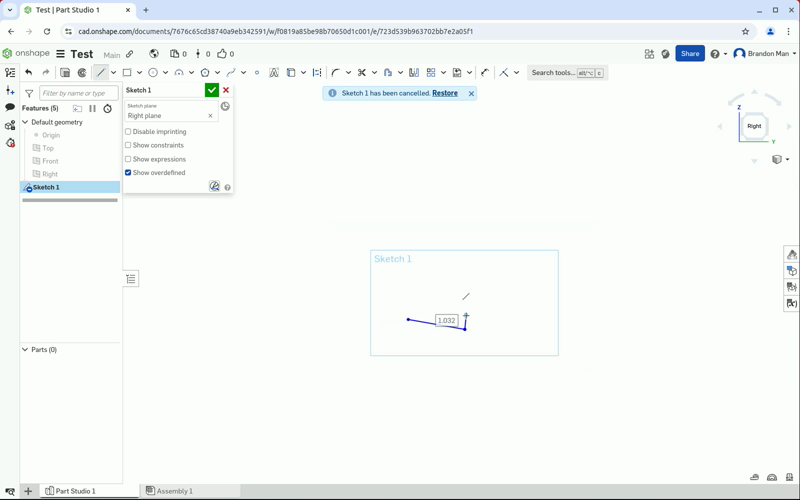
scroll(-6)
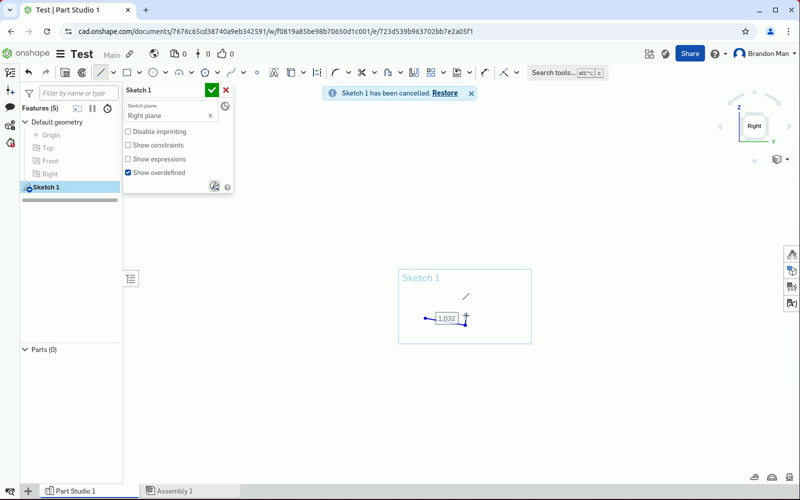
scroll(-6)
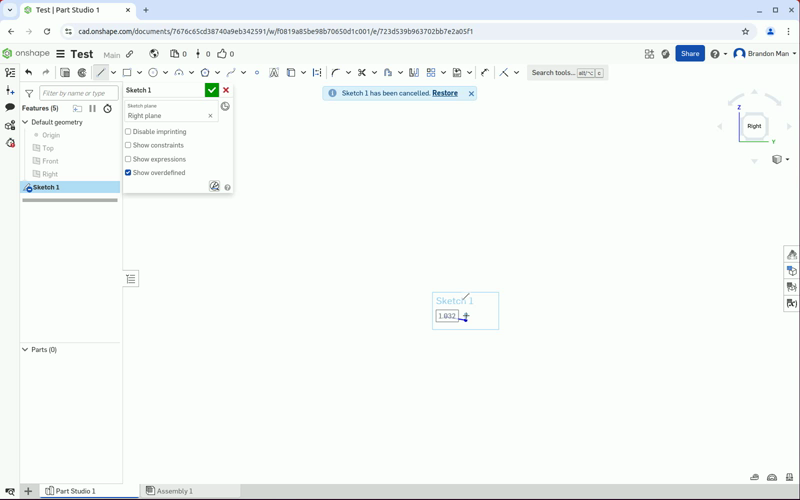
key_up(shift)
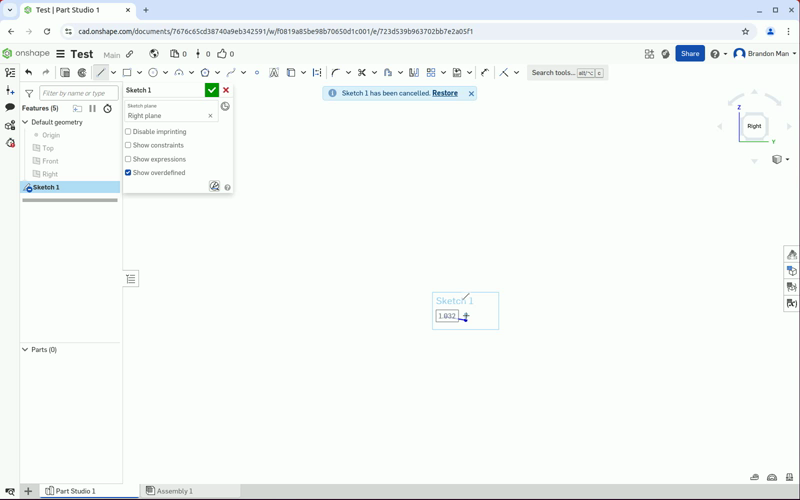
key_down(shift)
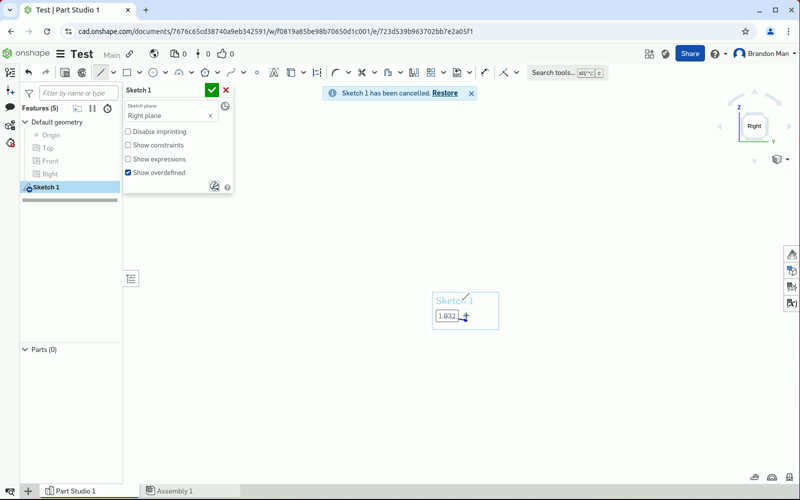
mouse_move(496, 315)
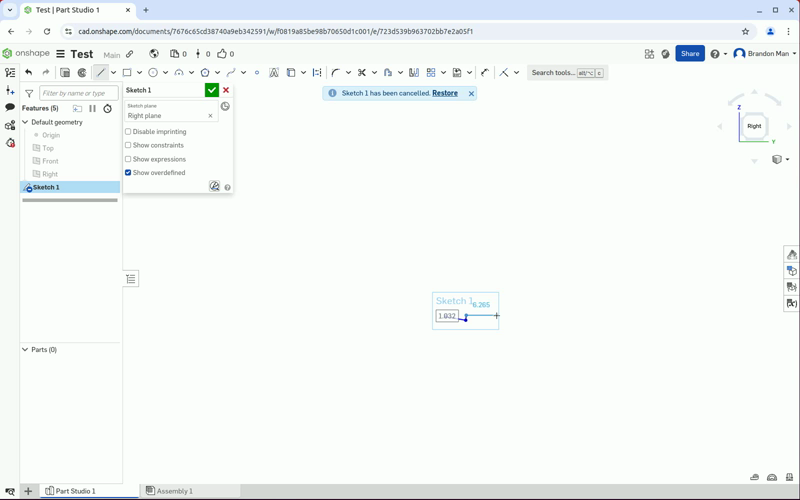
mouse_move(446, 312)
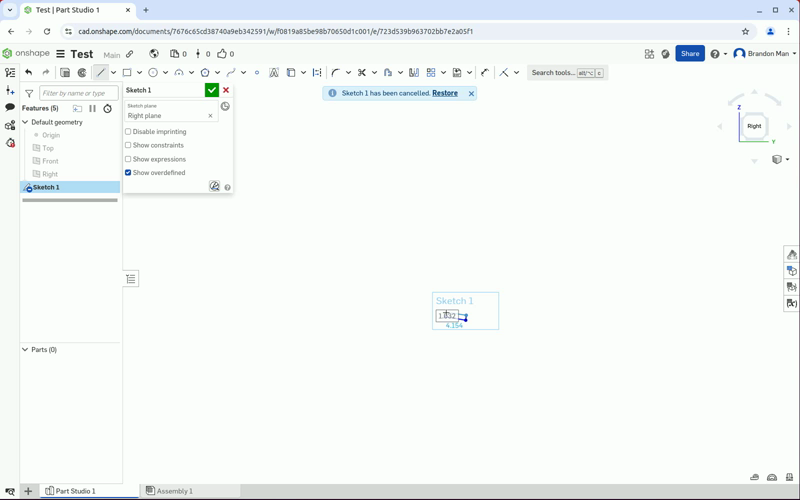
click(446, 312)
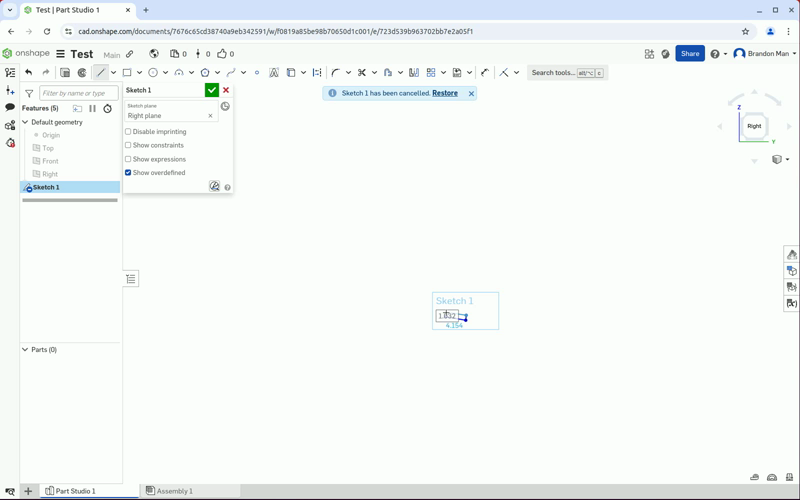
key_up(shift)
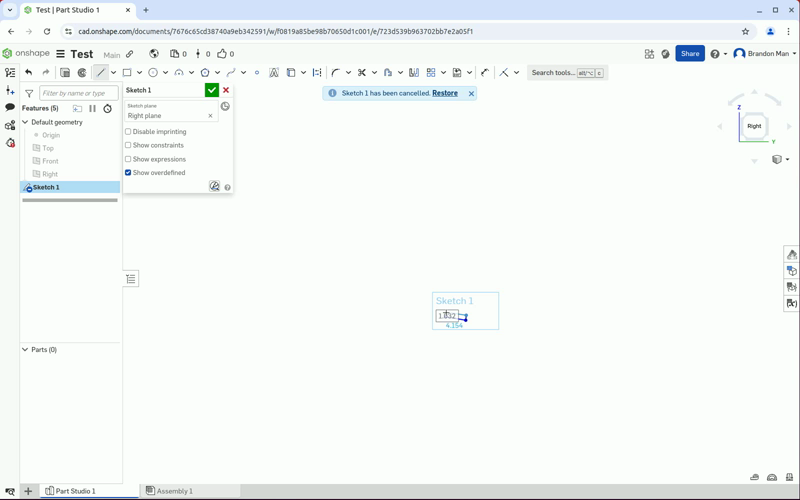
mouse_move(476, 312)
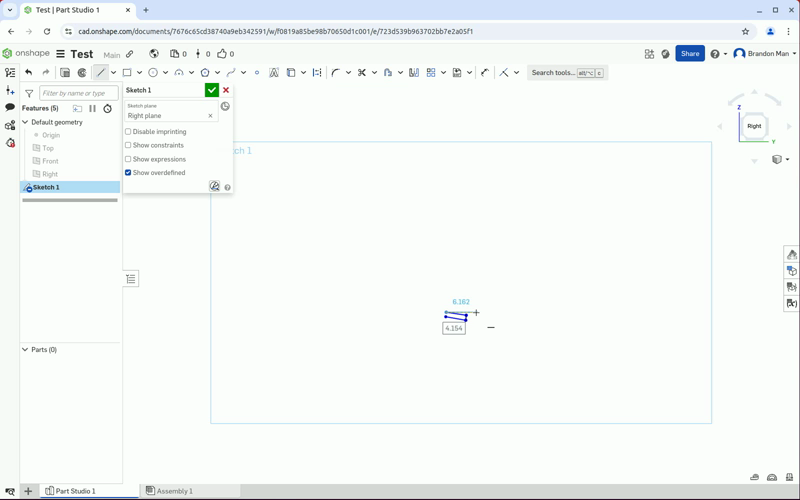
key_down(shift)
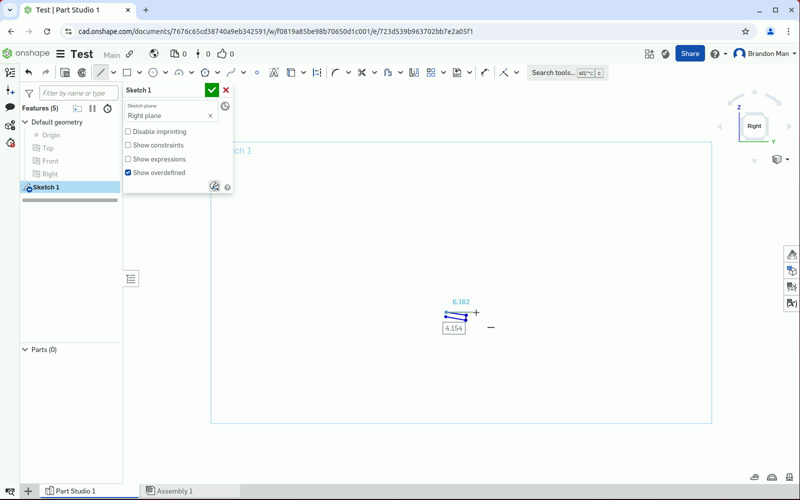
mouse_move(445, 316)
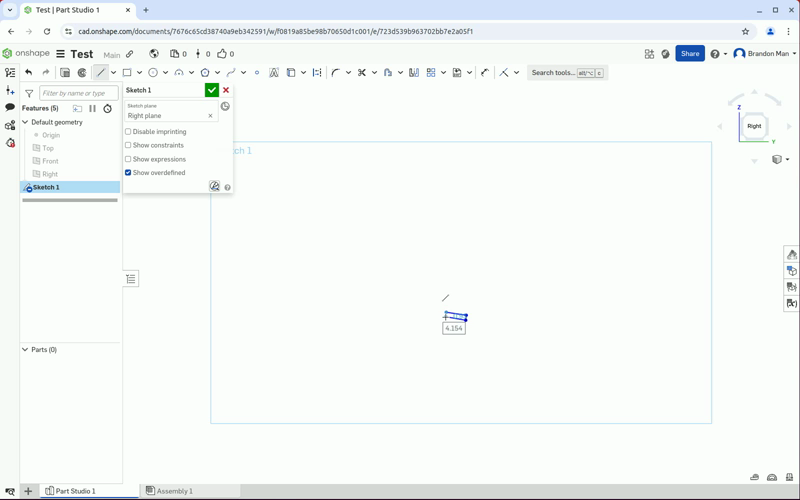
scroll(6)
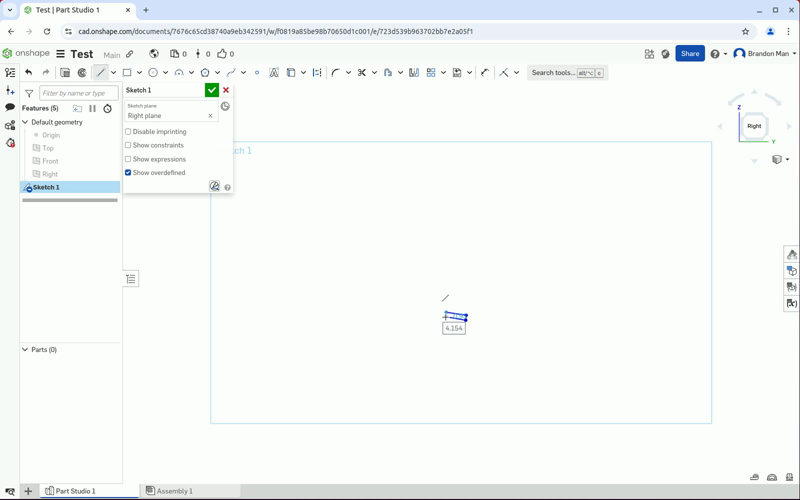
scroll(6)
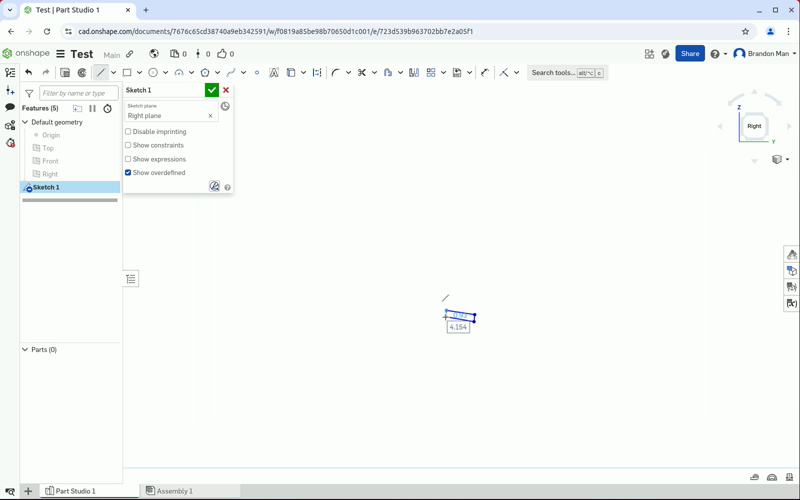
scroll(6)
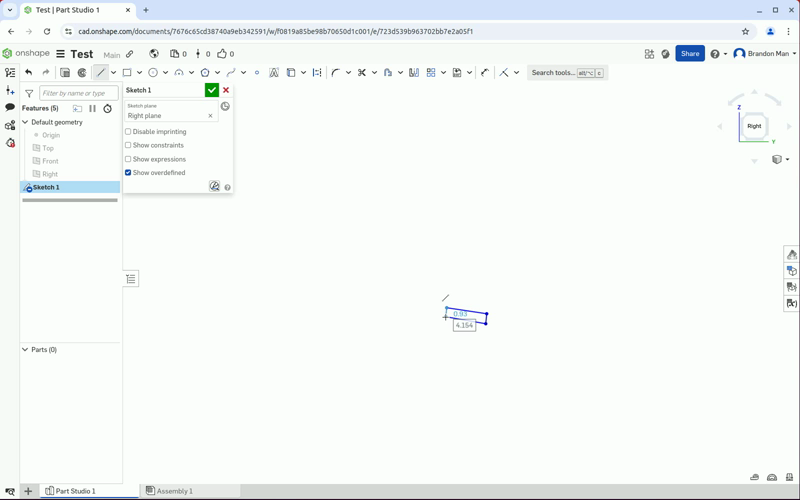
scroll(6)
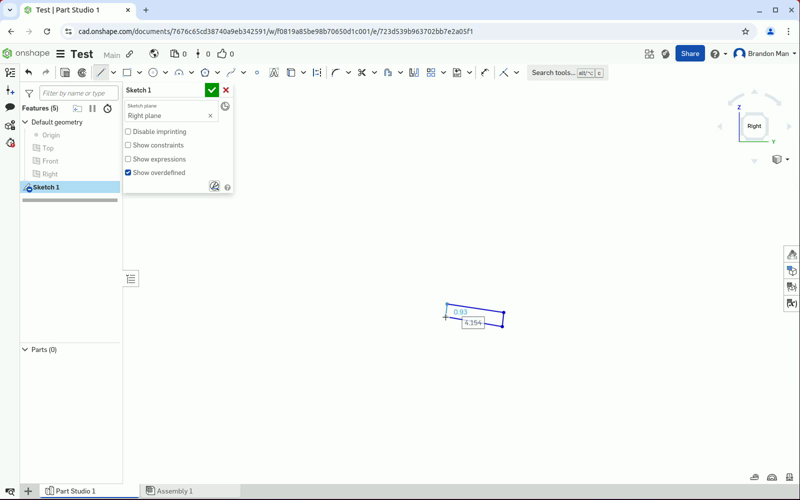
scroll(6)
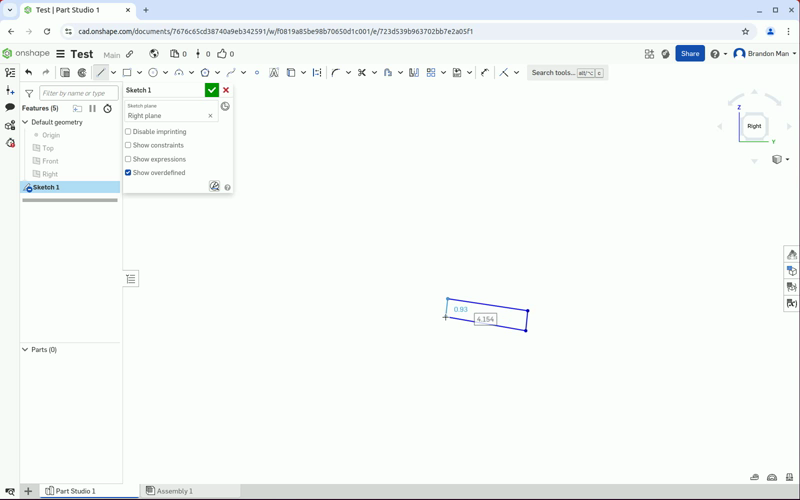
scroll(6)
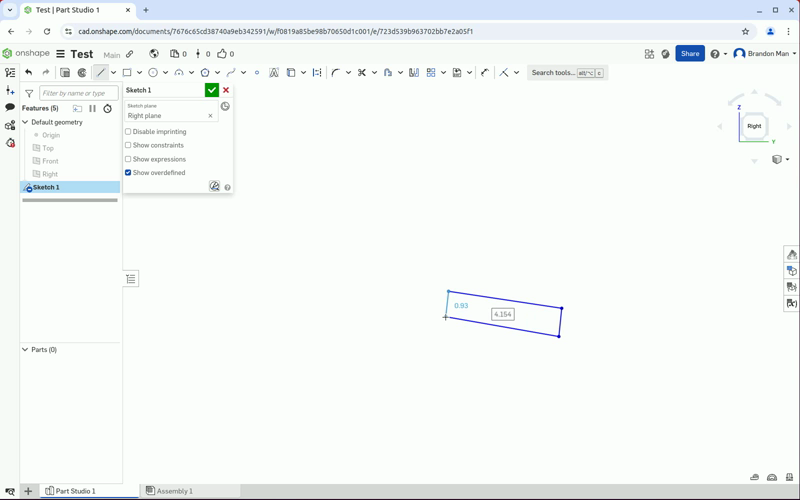
scroll(6)
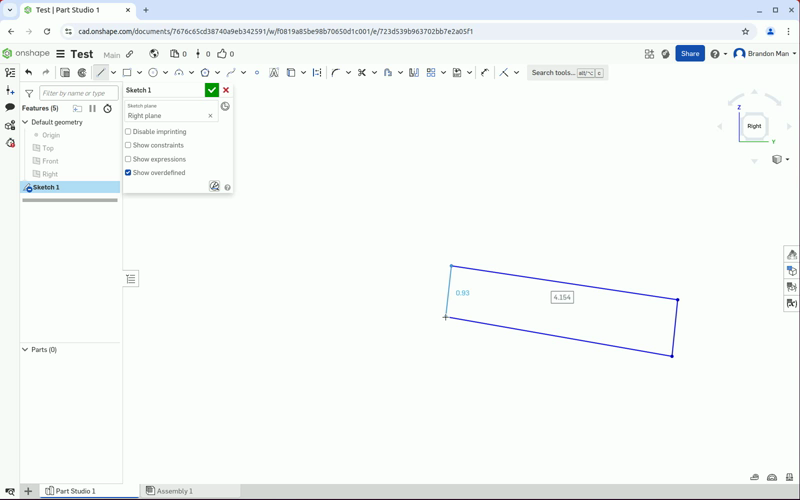
key_up(shift)
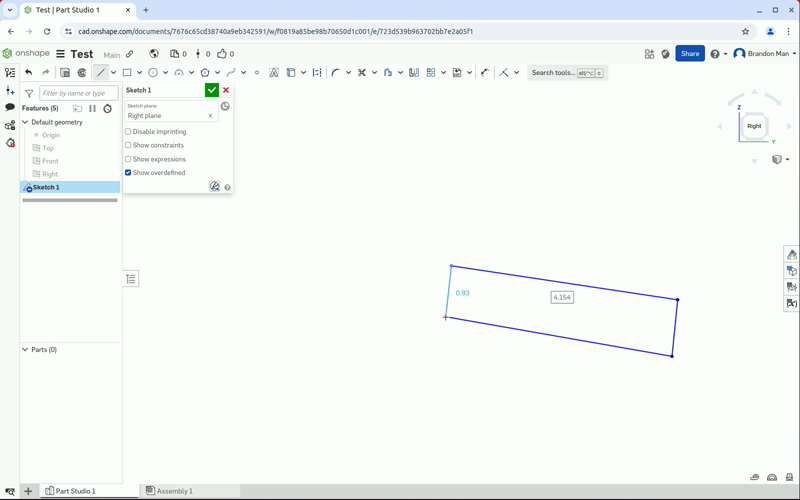
click(445, 316)
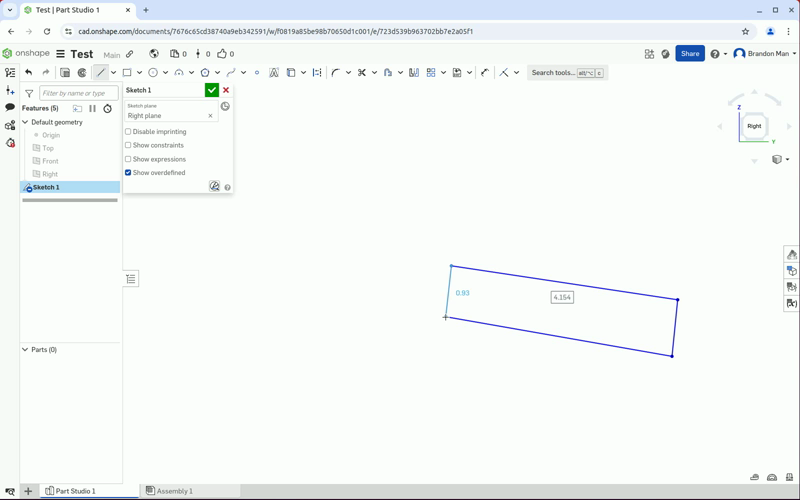
scroll(-6)
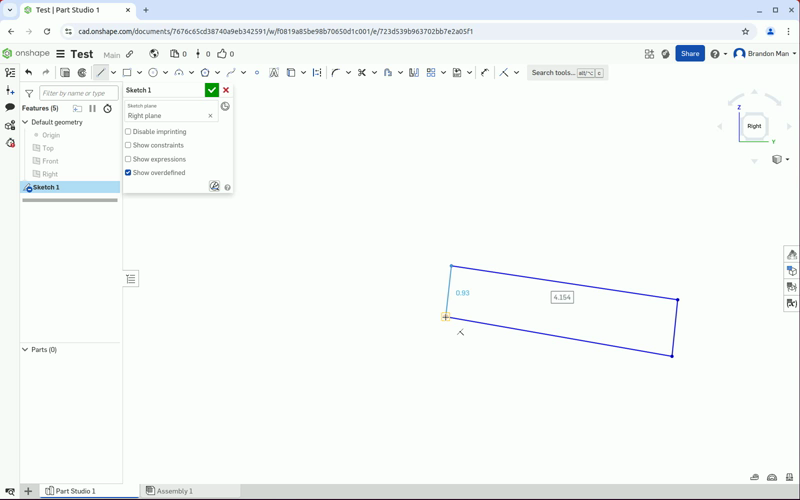
scroll(-6)
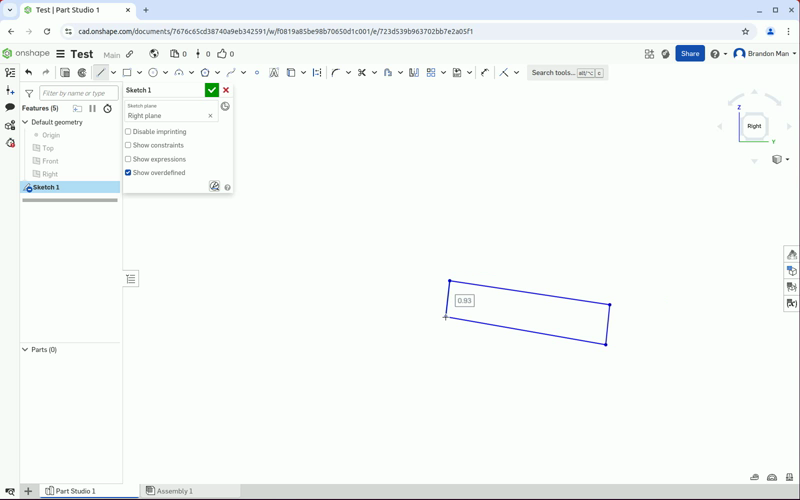
scroll(-6)
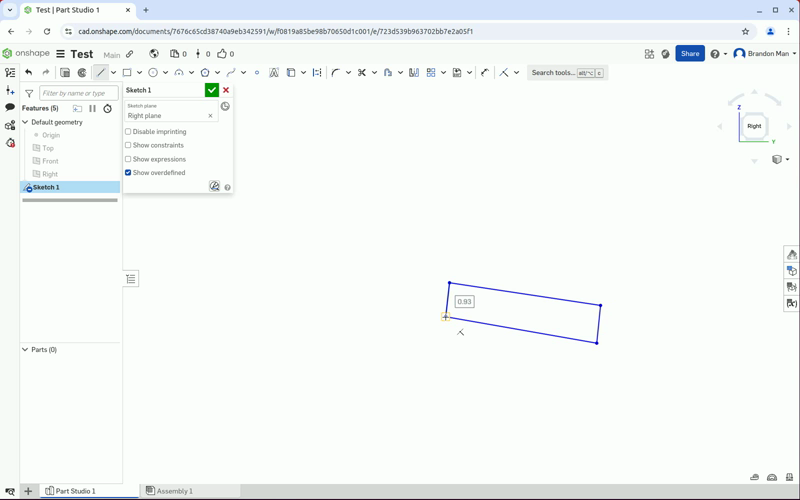
scroll(-6)
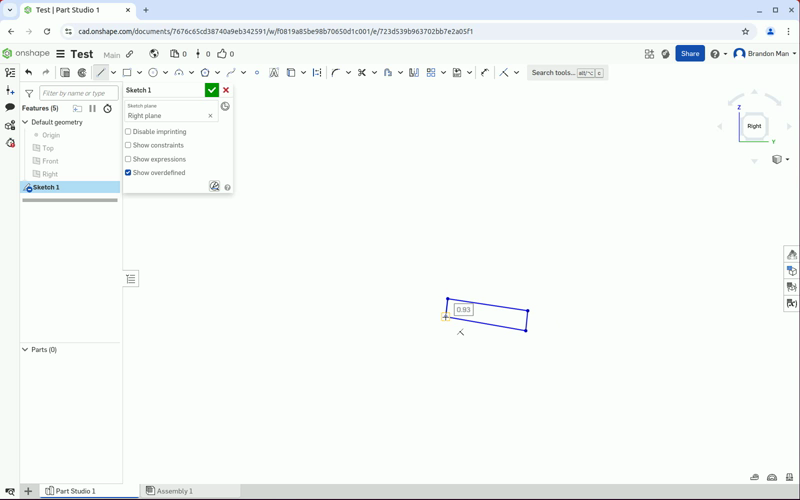
scroll(-6)
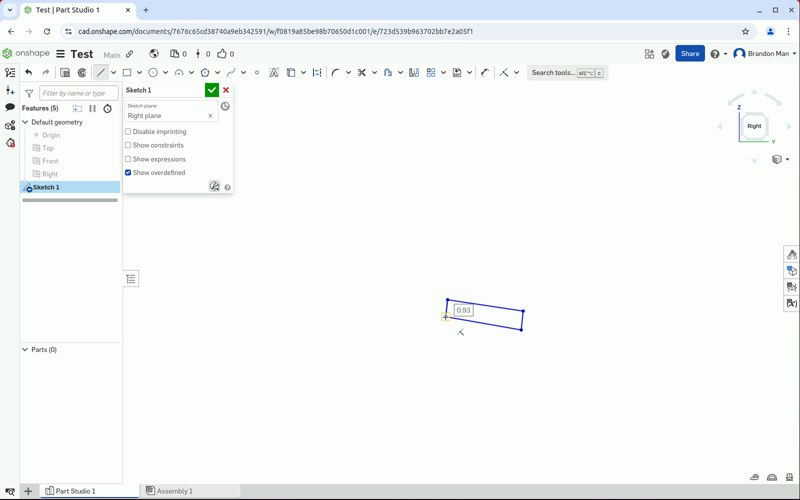
scroll(-6)
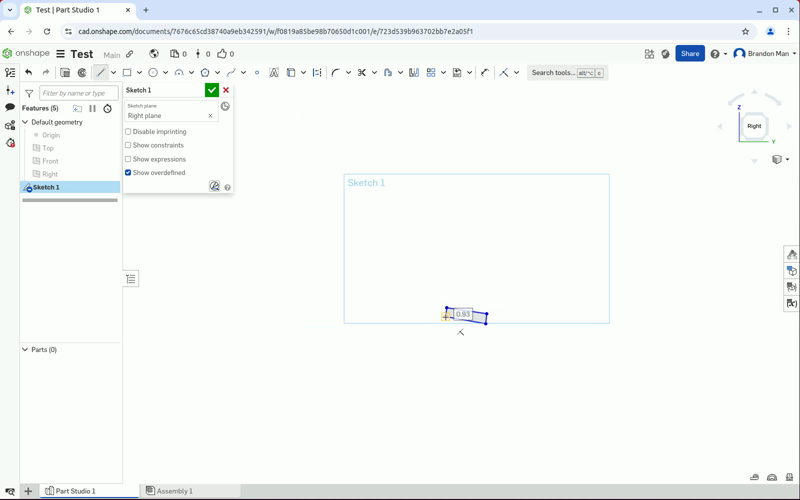
scroll(-6)
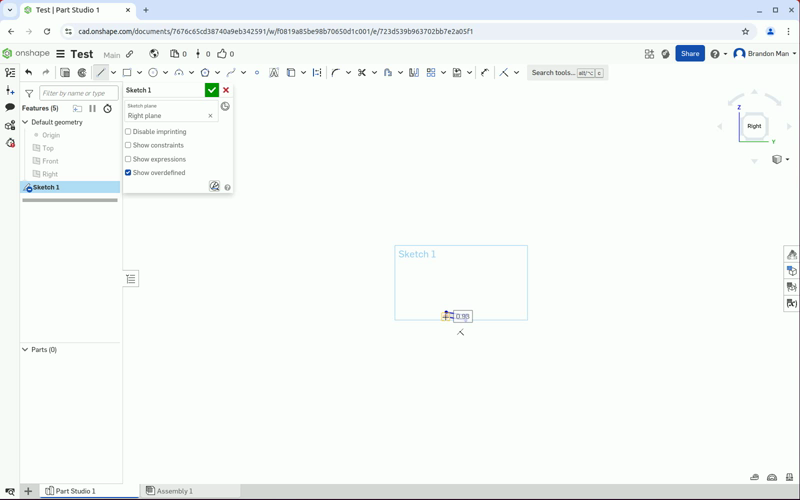
key(esc)
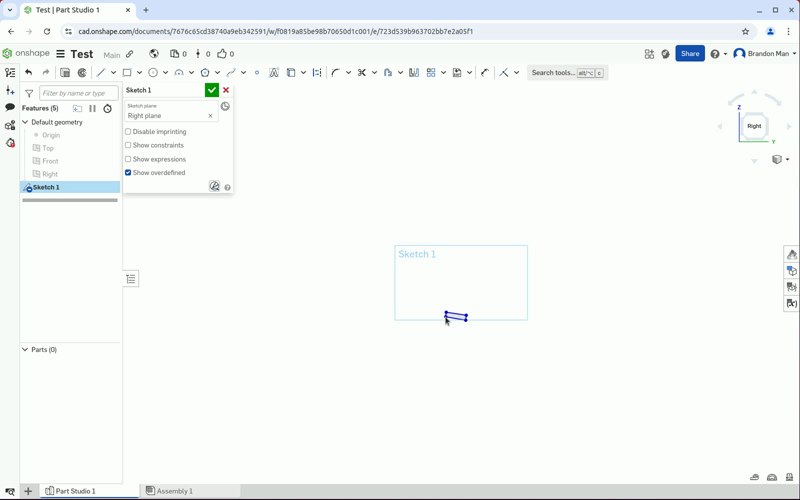
mouse_move(449, 316)
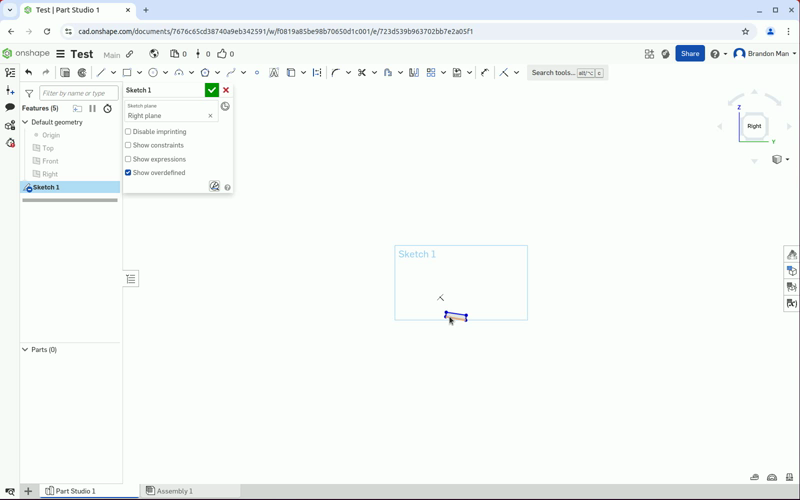
scroll(6)
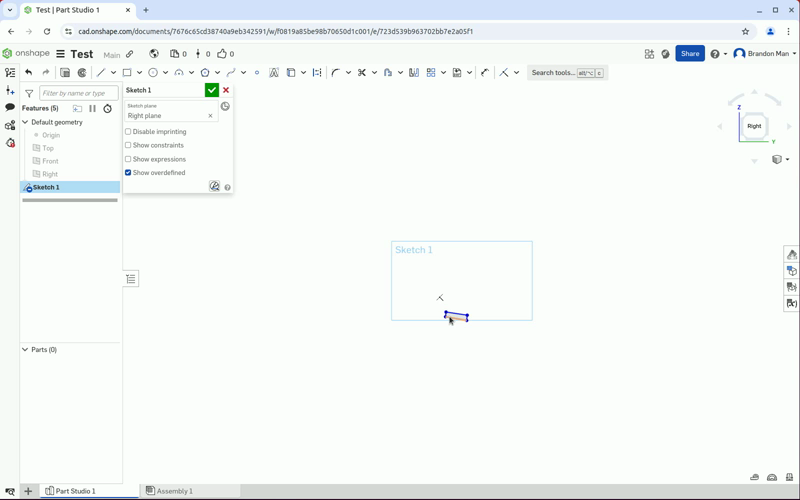
scroll(6)
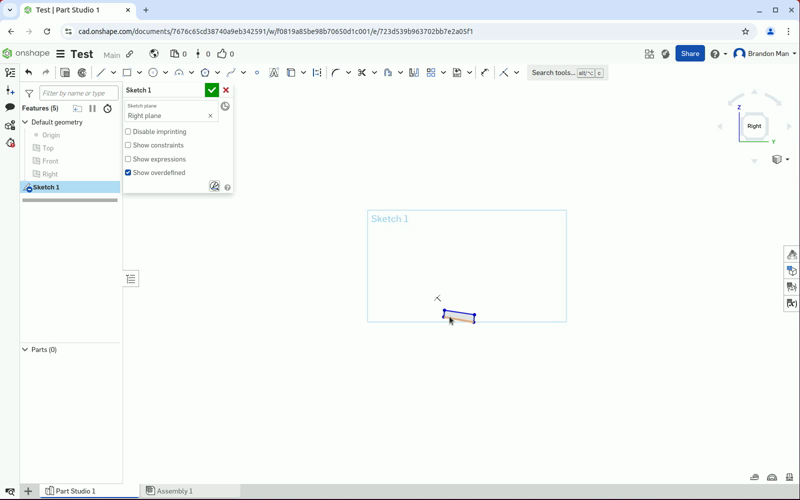
scroll(6)
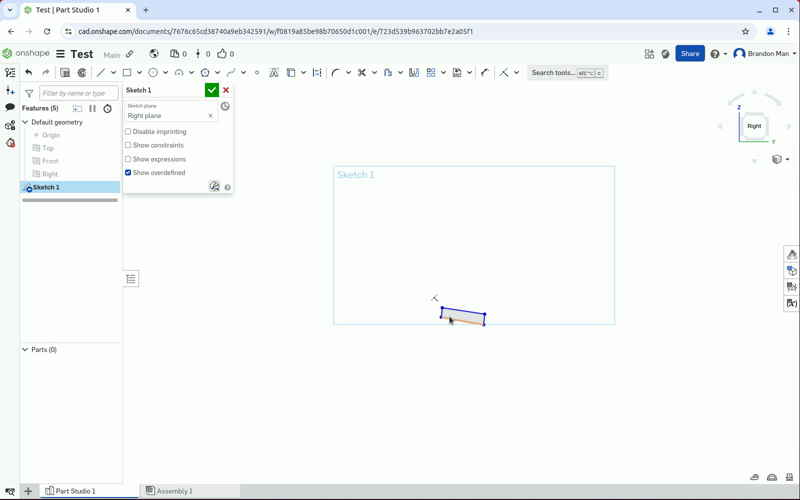
scroll(6)
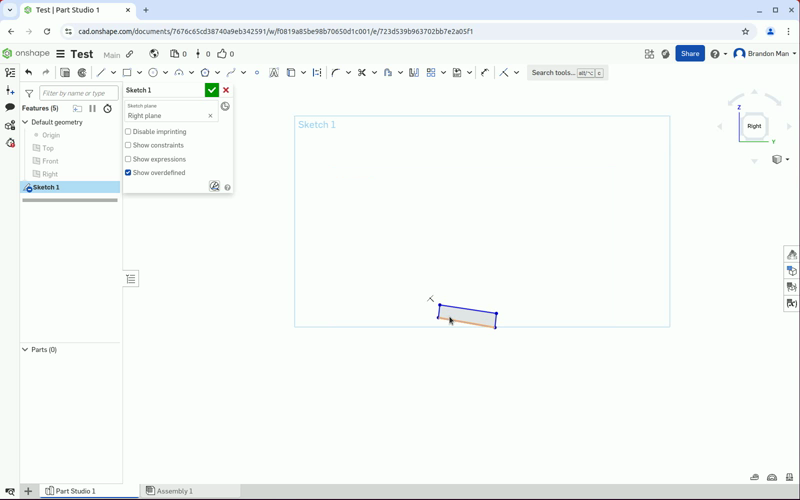
scroll(6)
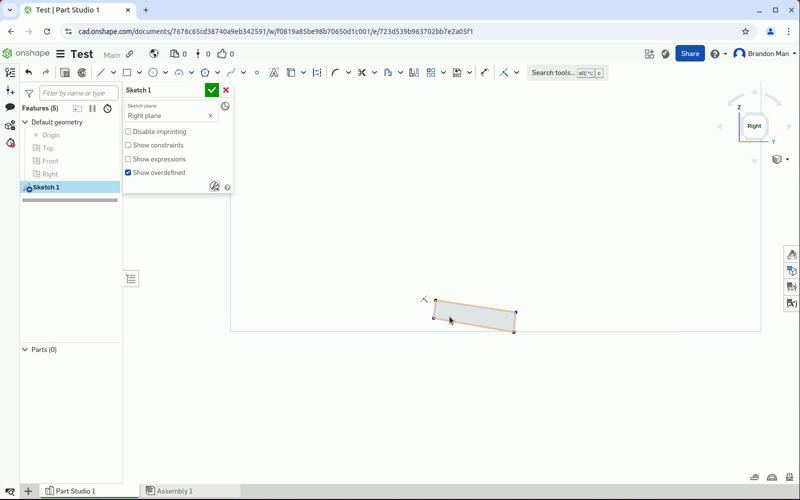
scroll(6)
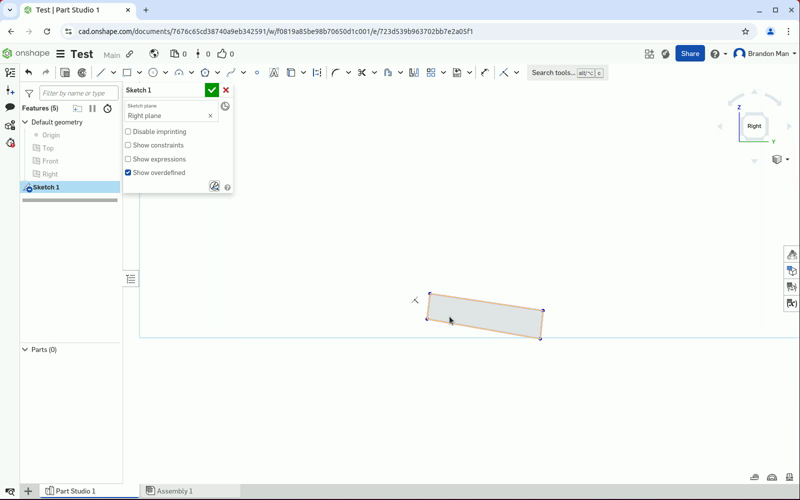
scroll(6)
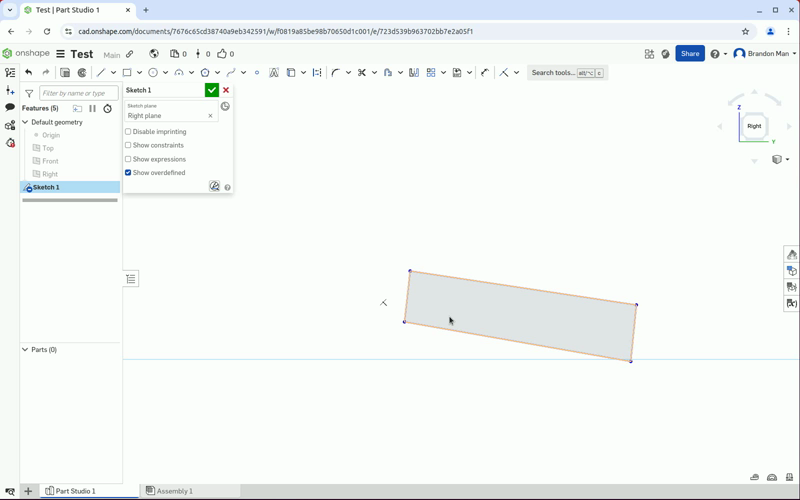
click(449, 316)
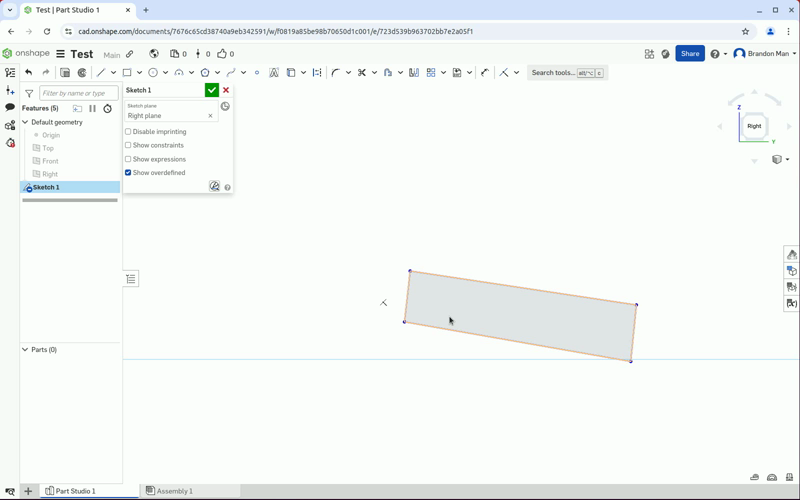
scroll(-6)
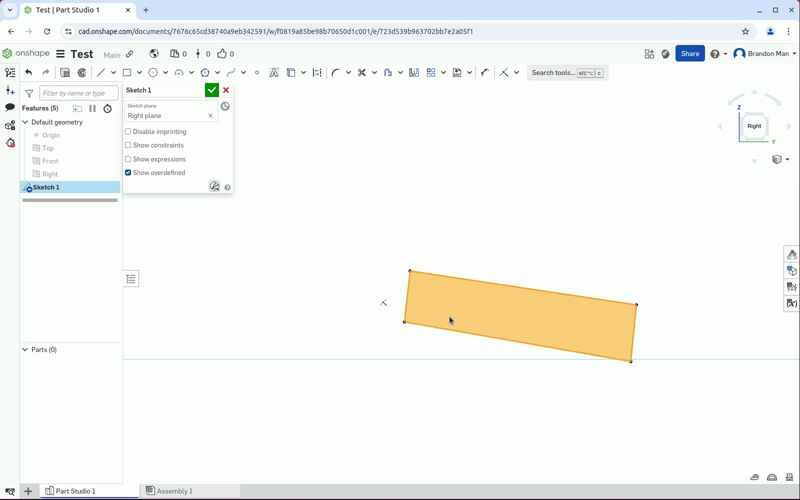
scroll(-6)
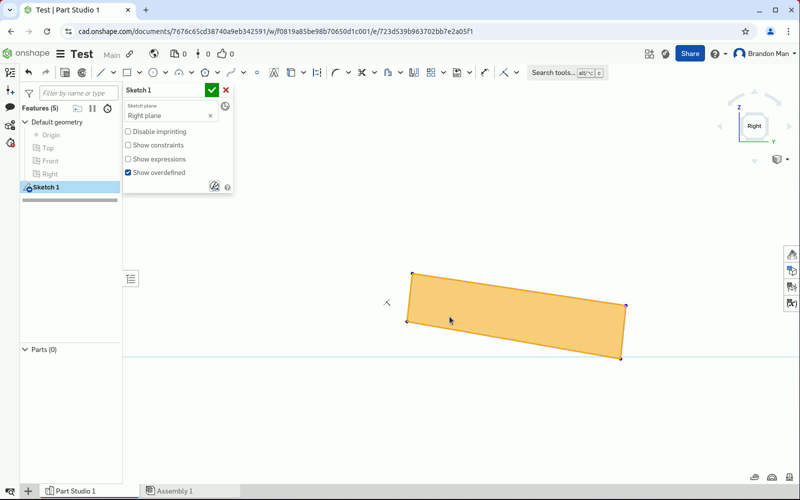
scroll(-6)
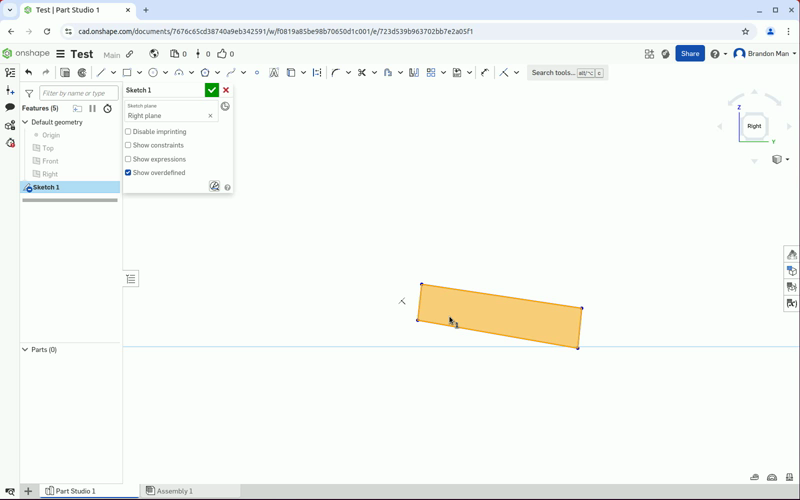
scroll(-6)
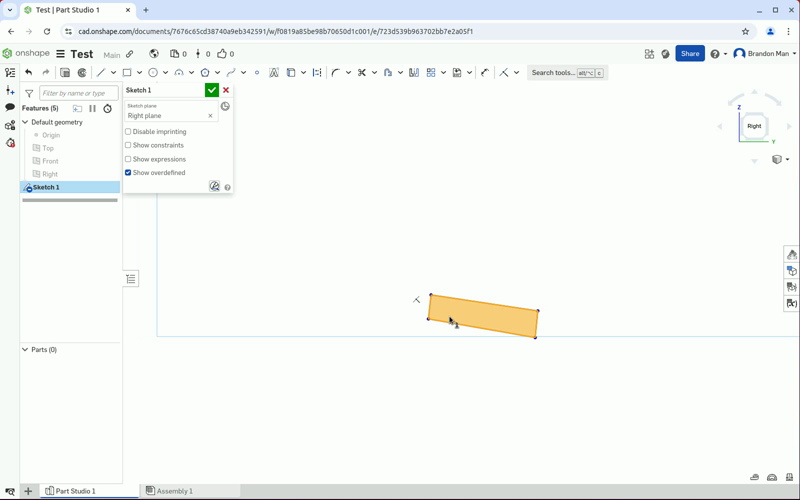
scroll(-6)
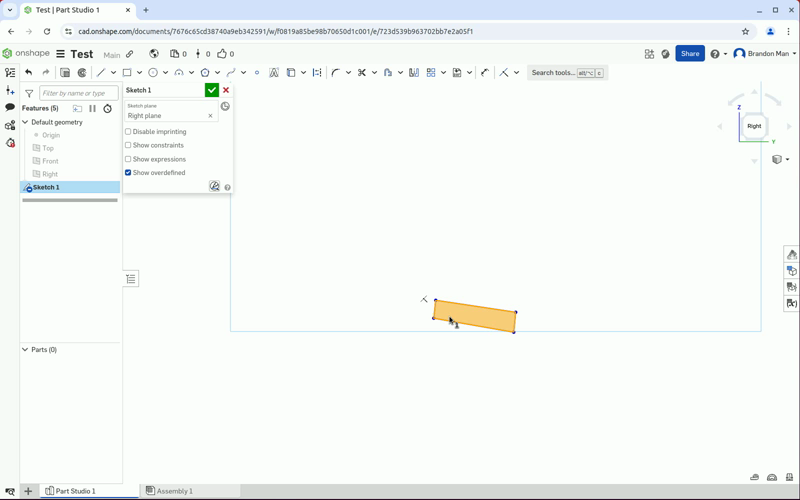
scroll(-6)
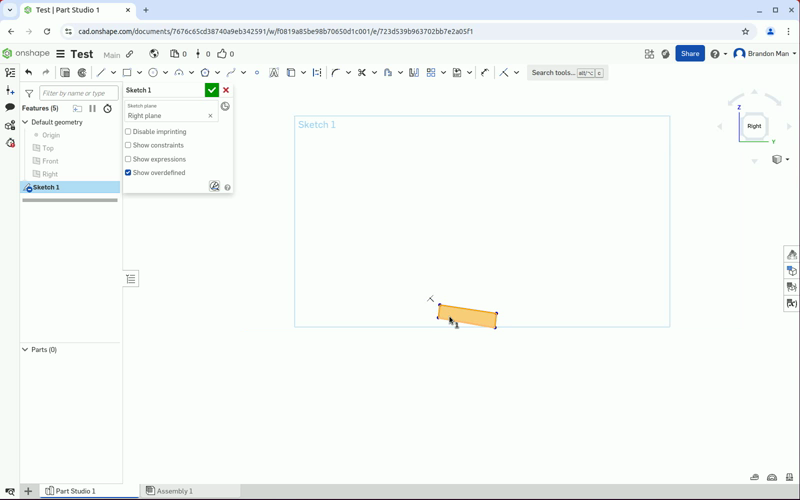
scroll(-6)
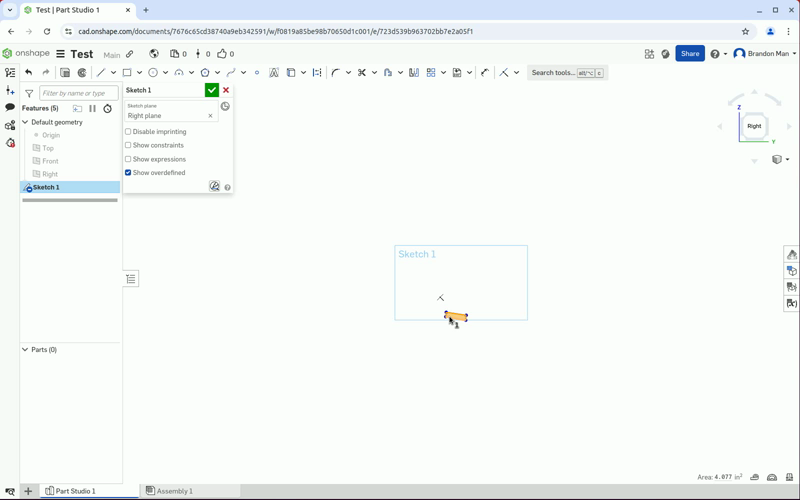
mouse_move(73, 352)
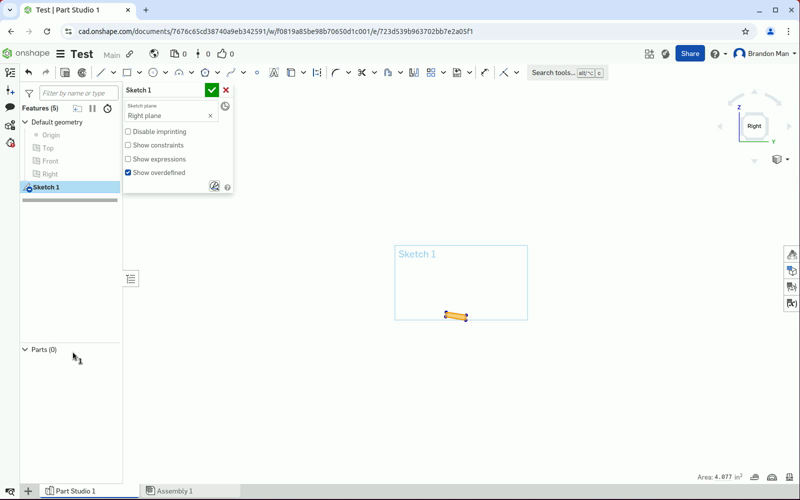
key(shift+y)
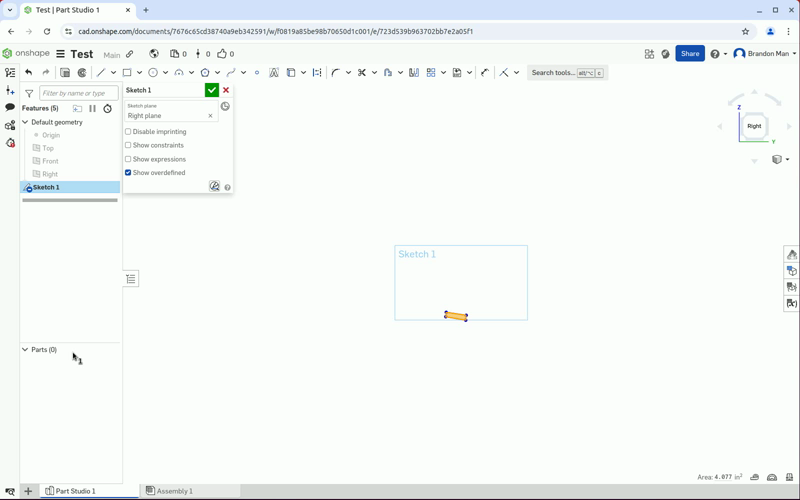
key(shift+e)
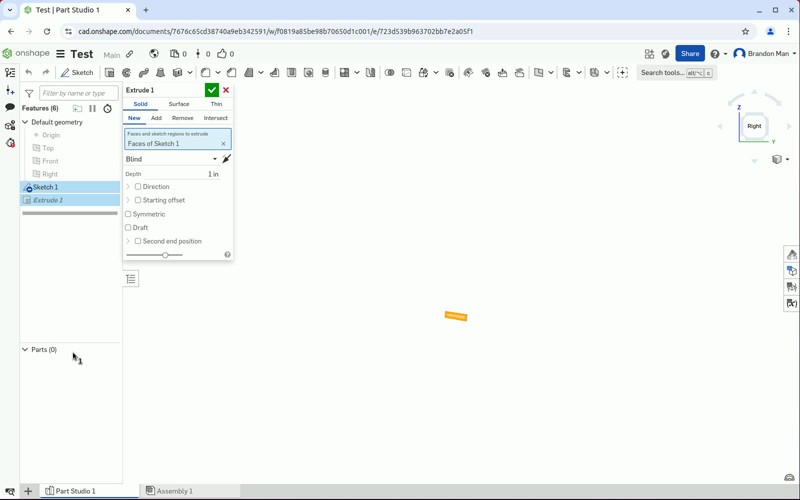
mouse_move(143, 106)
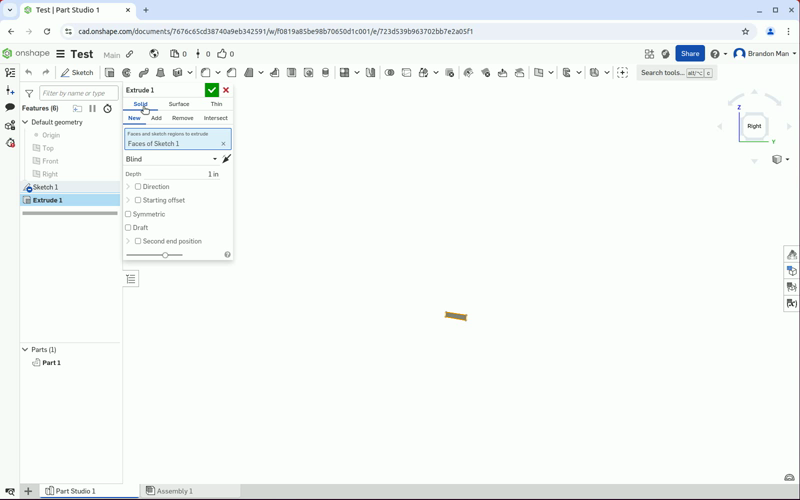
click(143, 106)
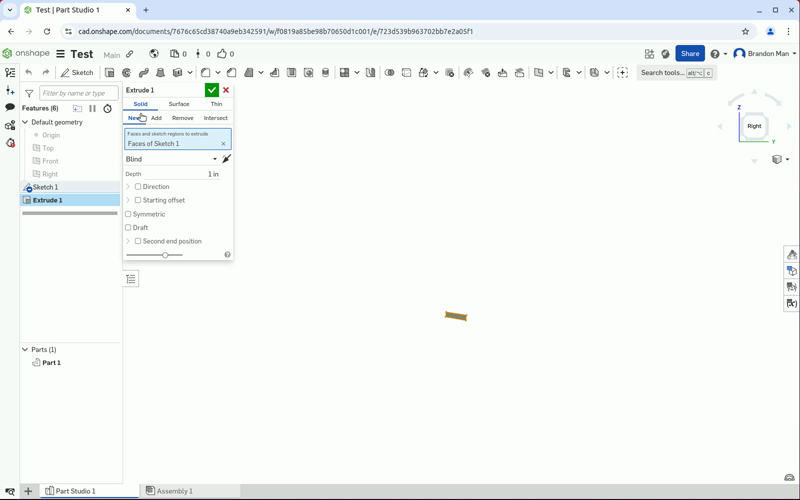
mouse_move(137, 120)
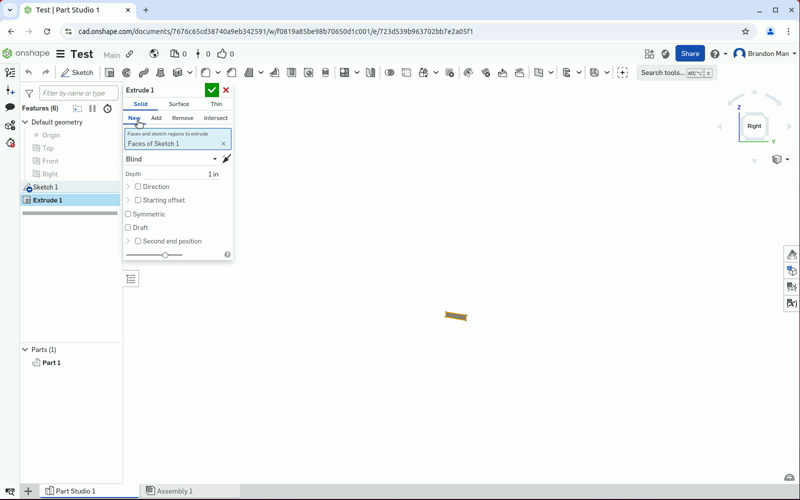
click(137, 120)
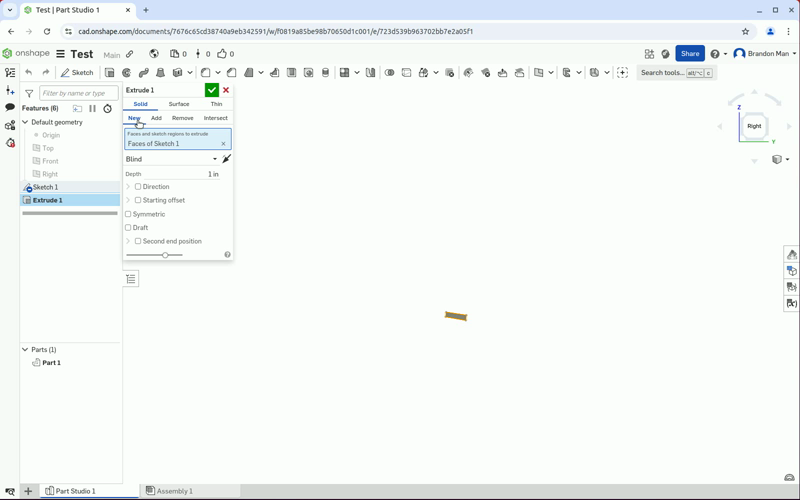
key(tab, 4)
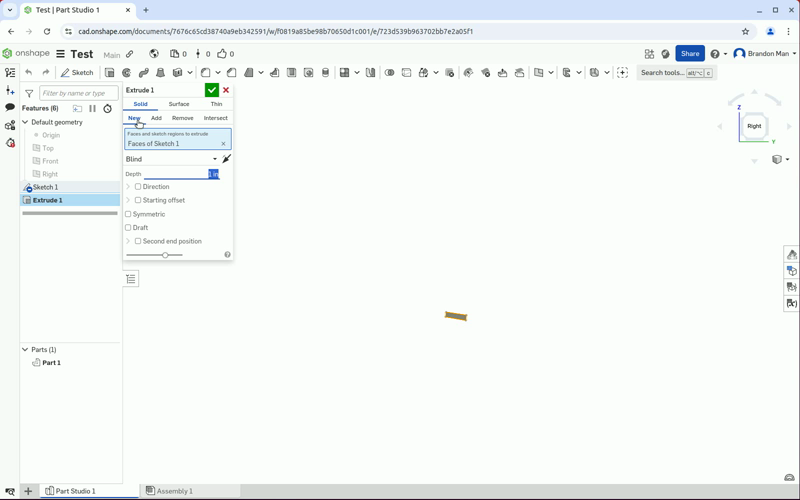
text(12.036)
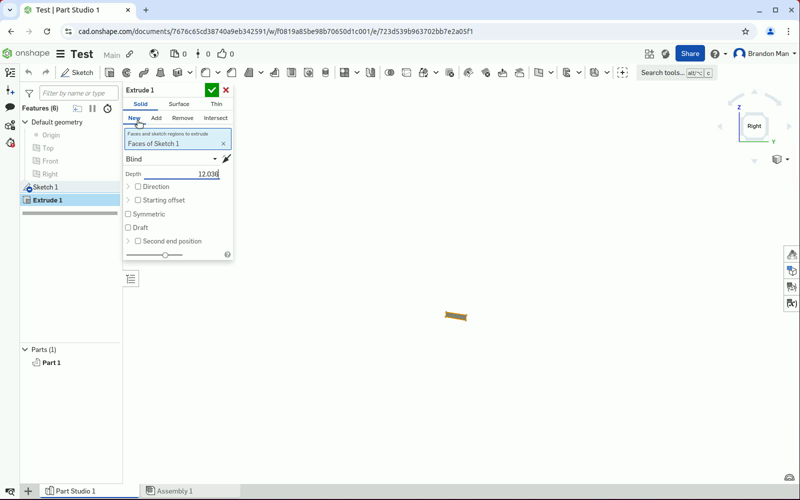
key(tab, 3)
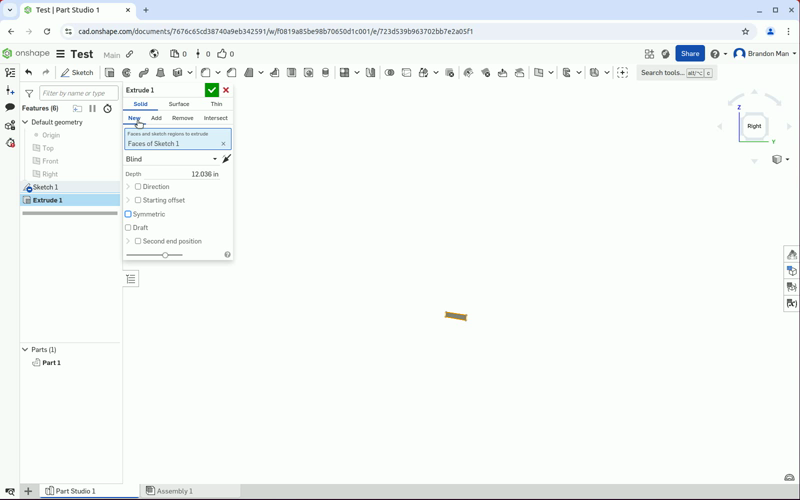
key(space)
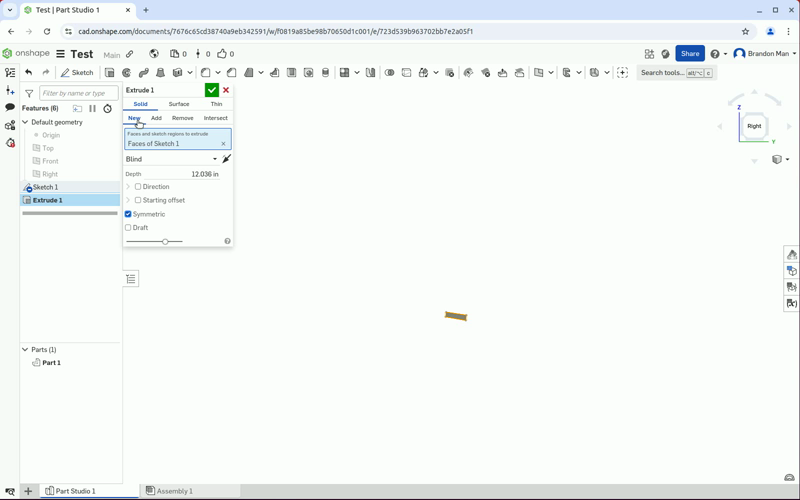
key(enter)
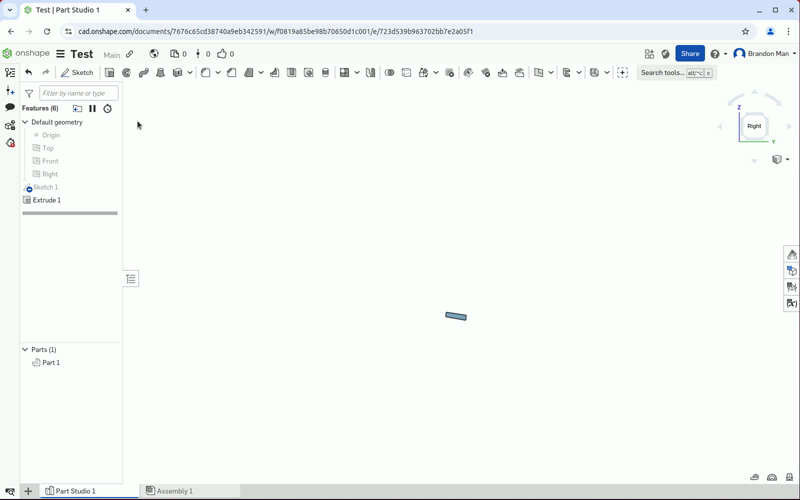
key(shift+h)
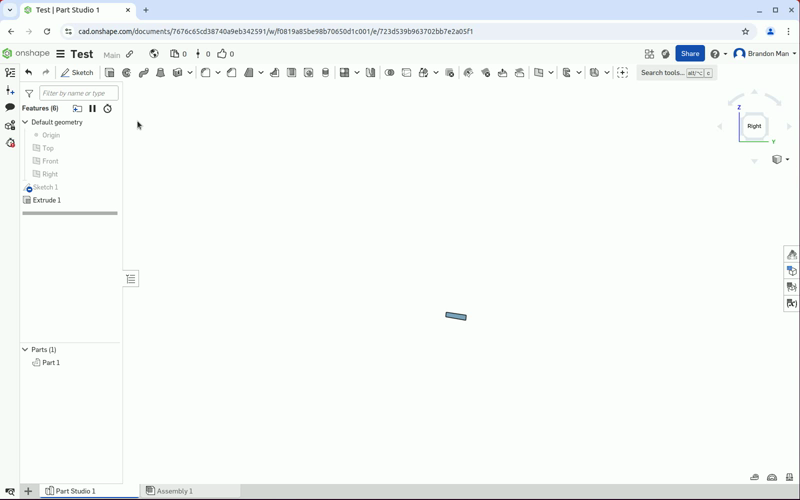
key(shift+h)
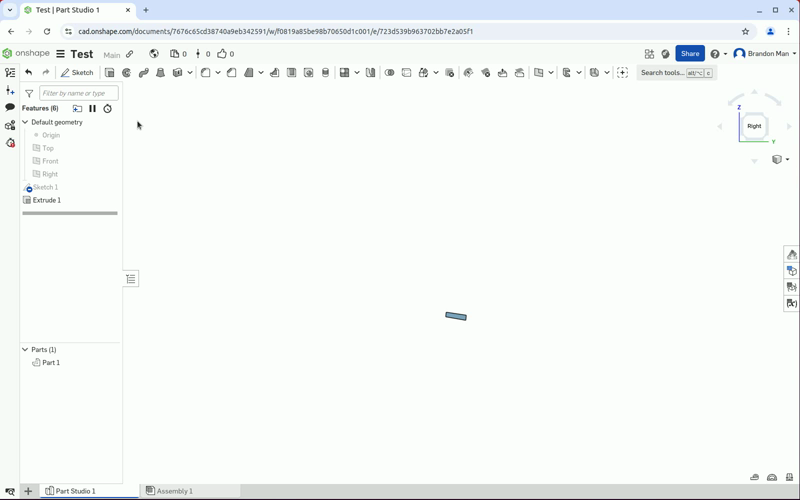
mouse_move(73, 189)
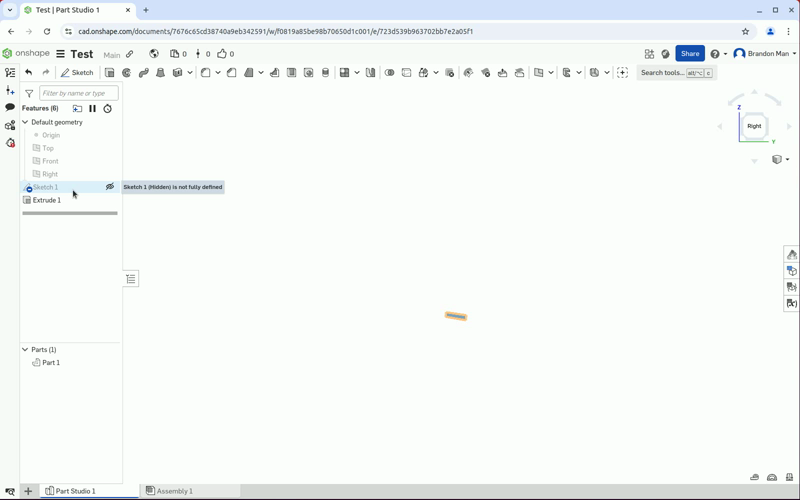
click(73, 189)
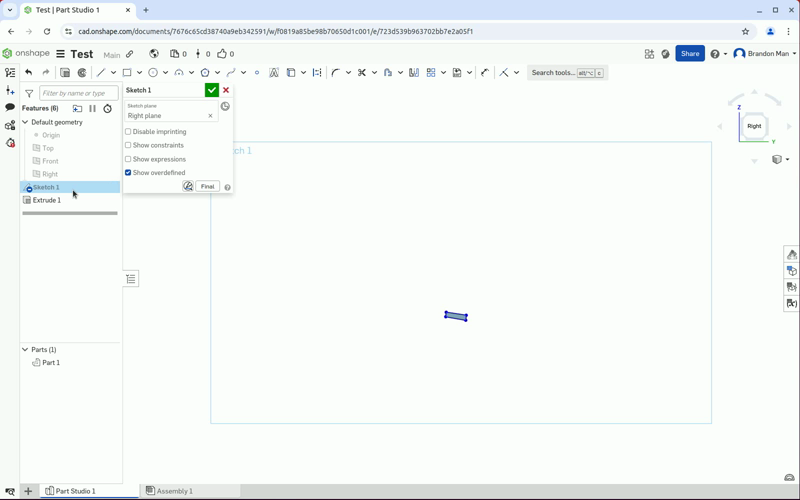
mouse_move(229, 92)
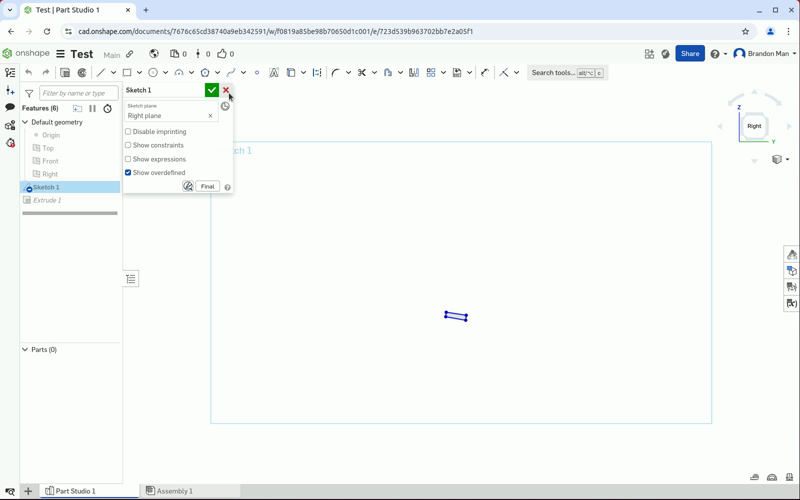
click(229, 92)
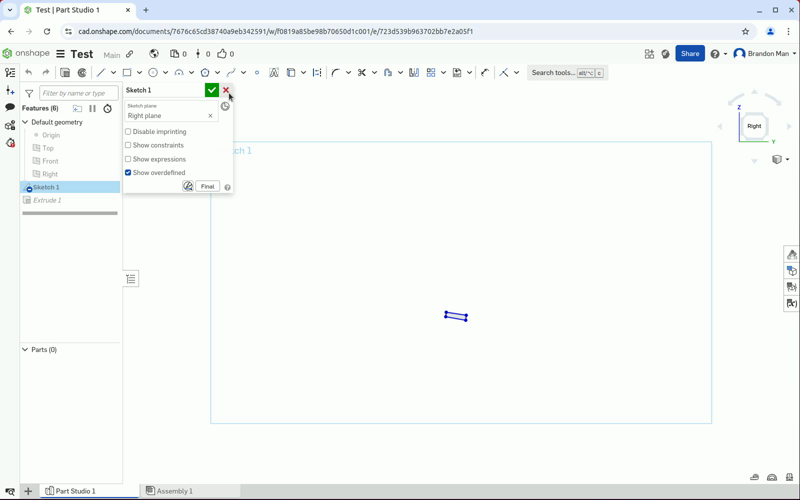
key(shift+s)
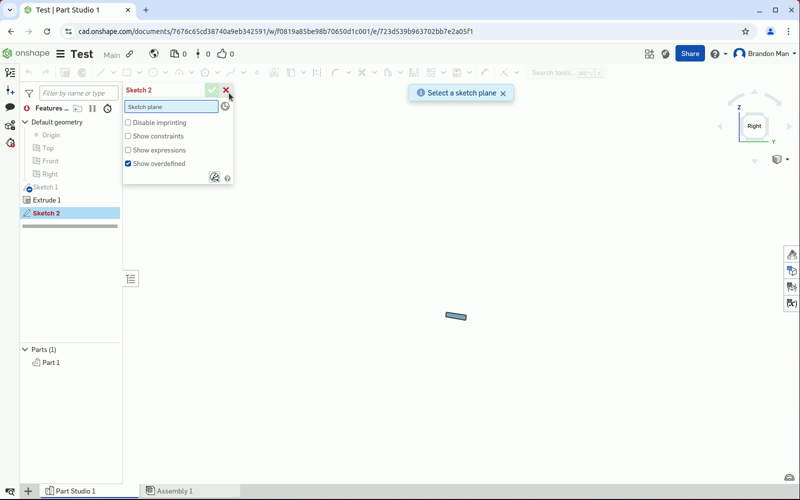
mouse_move(73, 176)
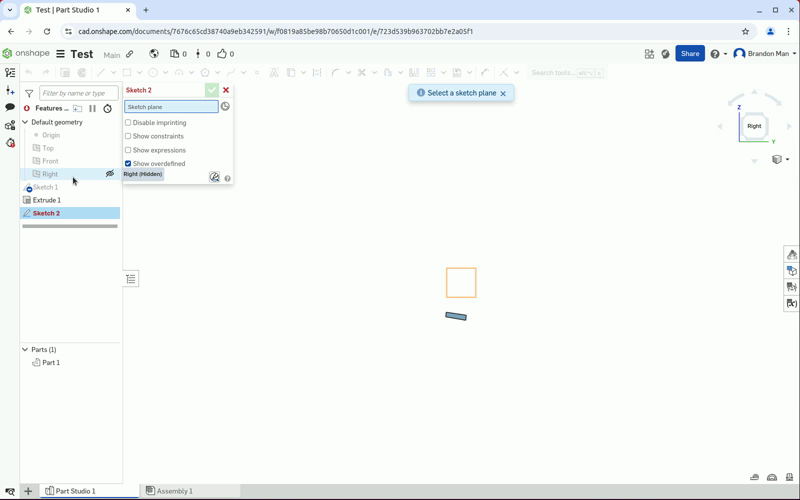
click(73, 176)
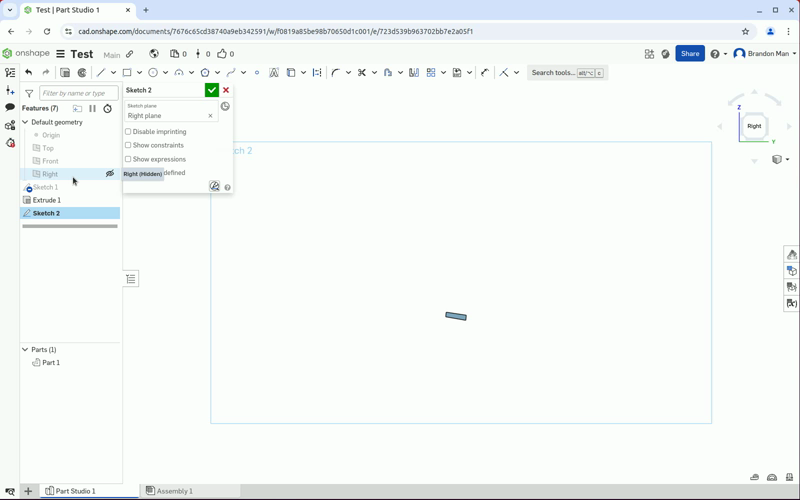
mouse_move(73, 352)
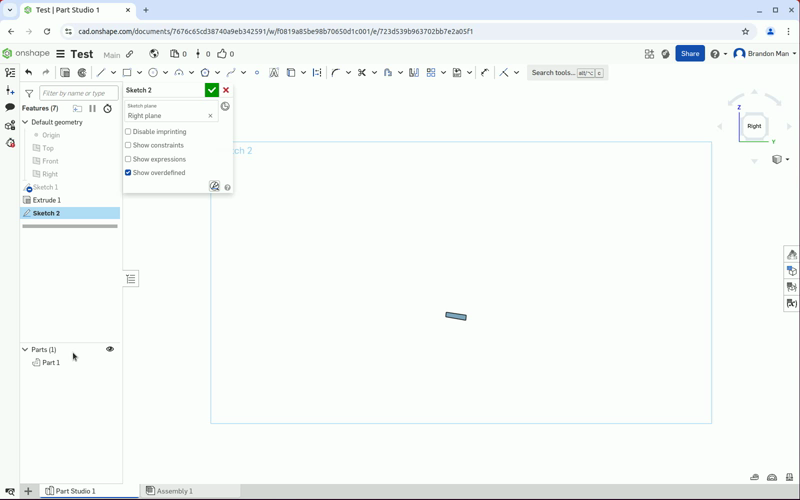
key(y)
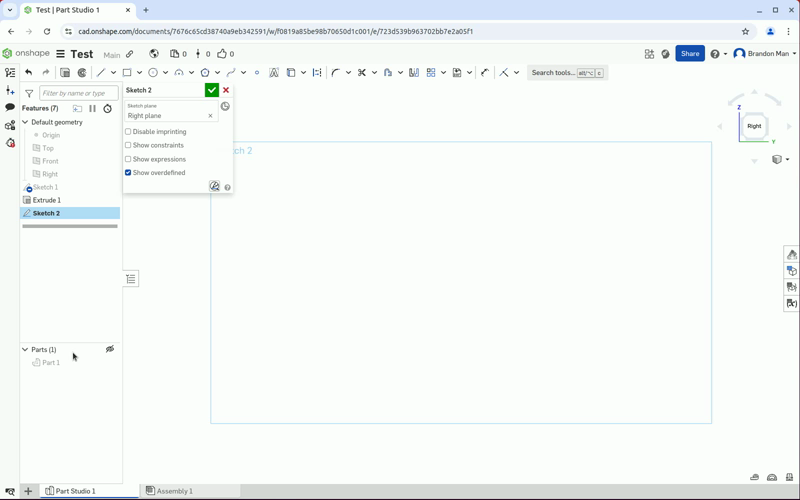
key(l)
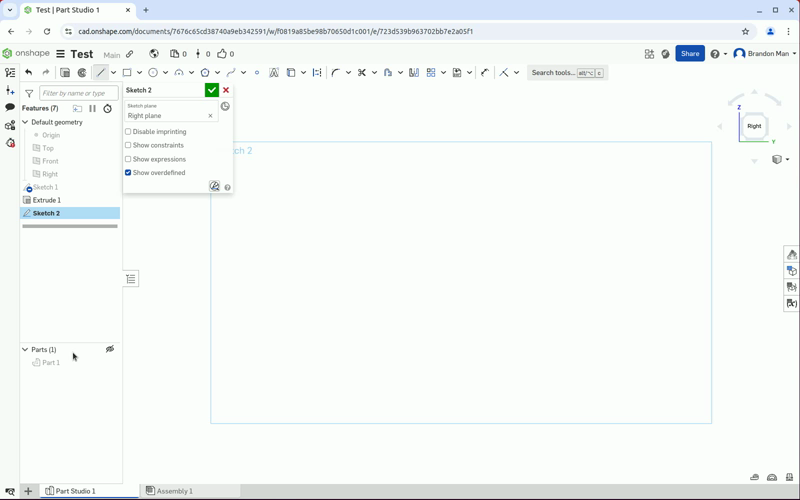
key_down(shift)
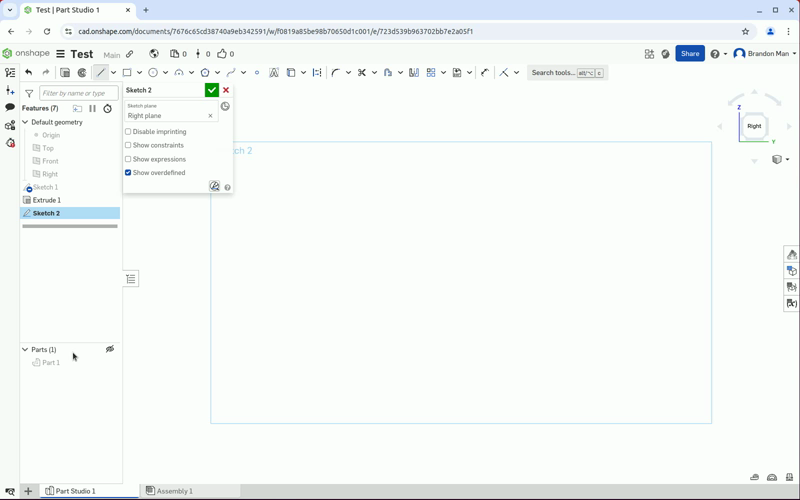
mouse_move(468, 321)
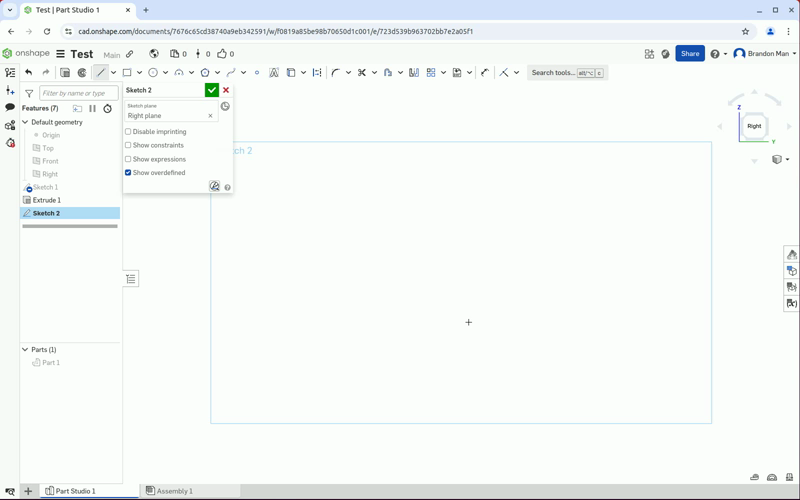
click(468, 321)
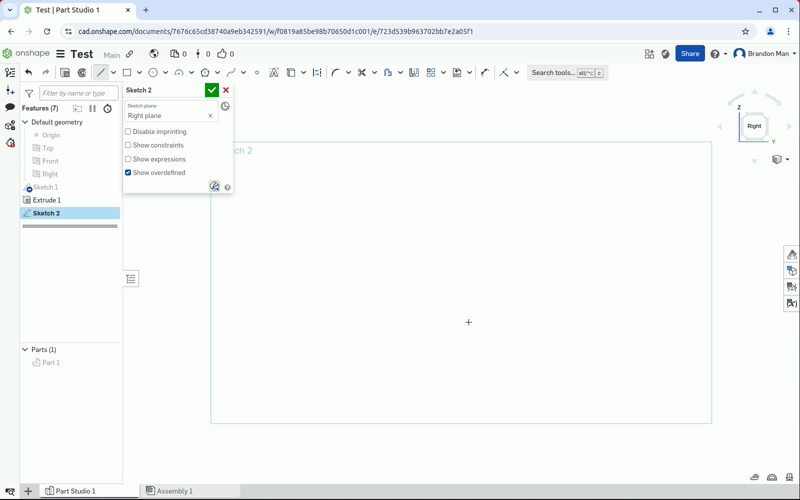
key_up(shift)
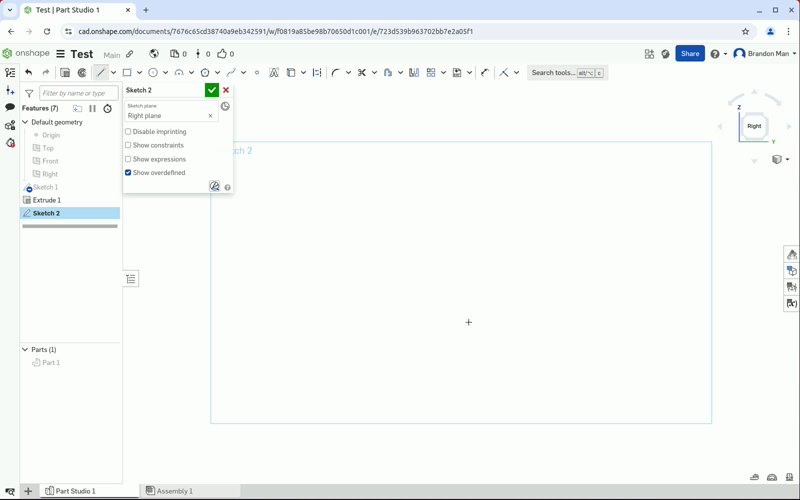
key_down(shift)
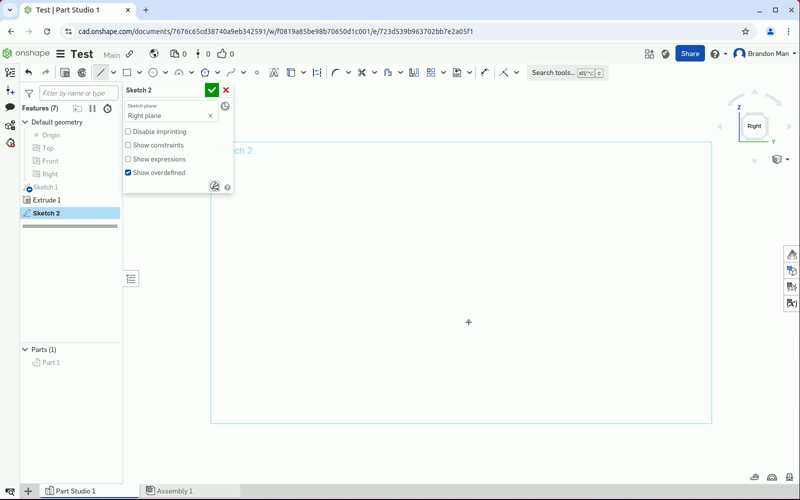
mouse_move(572, 340)
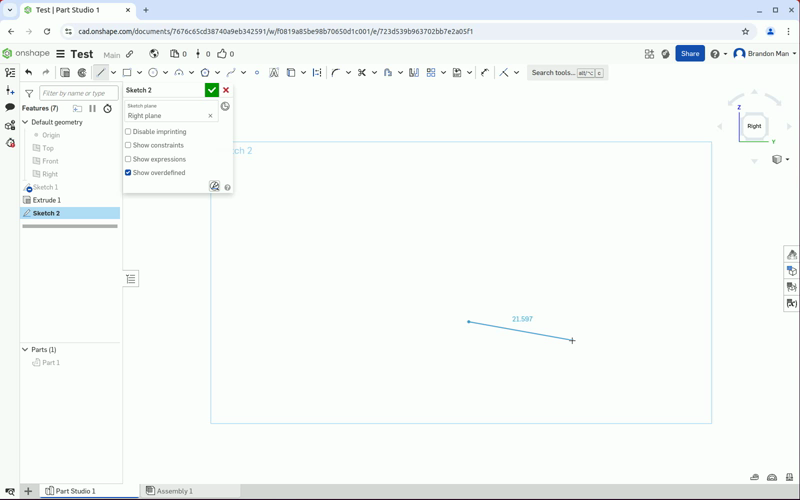
click(572, 340)
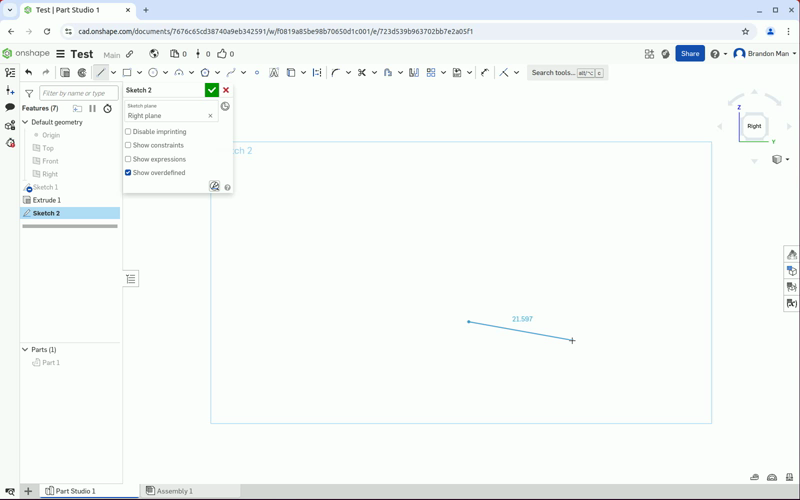
key_up(shift)
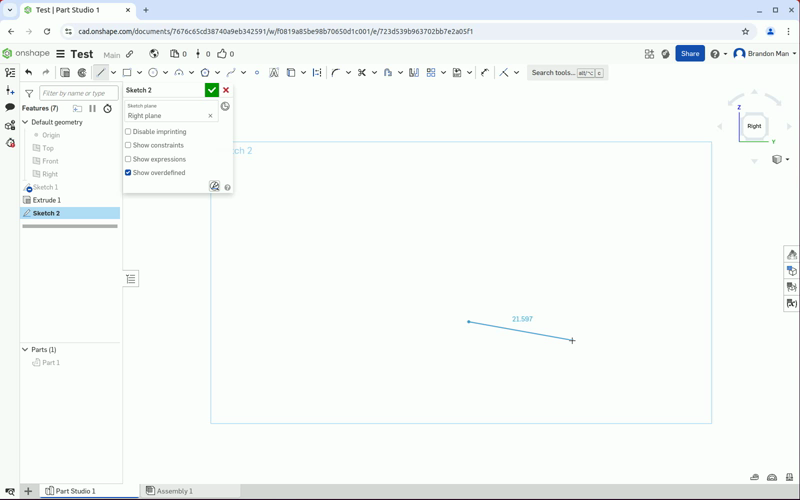
key_down(shift)
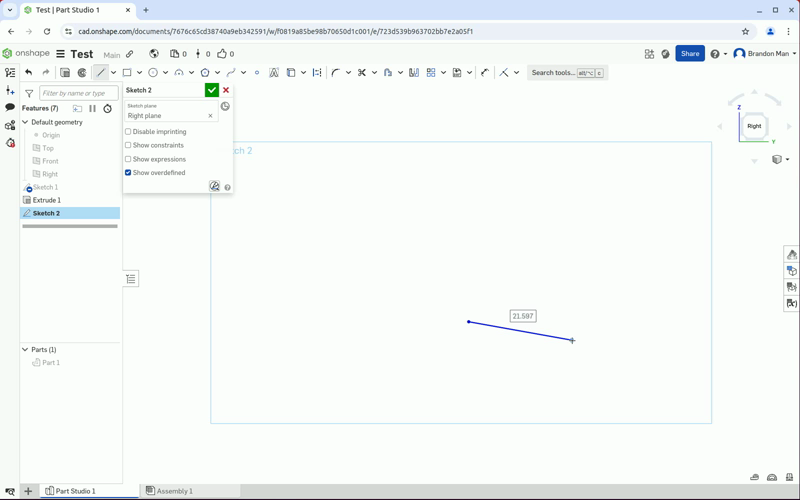
mouse_move(589, 340)
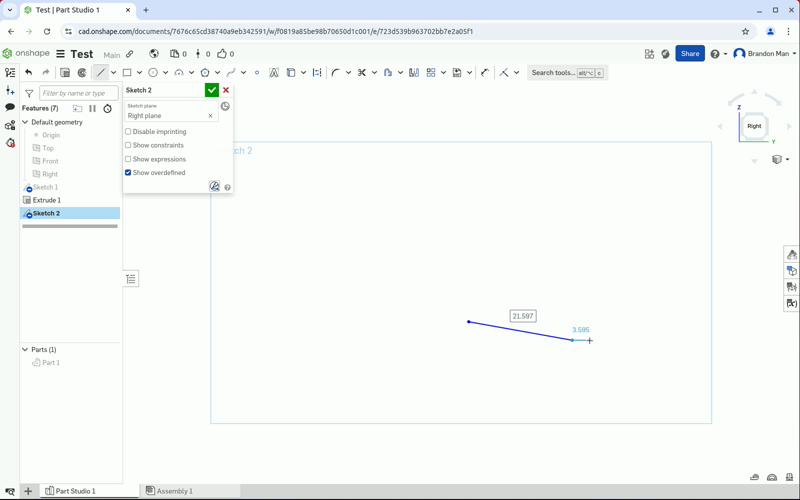
mouse_move(573, 334)
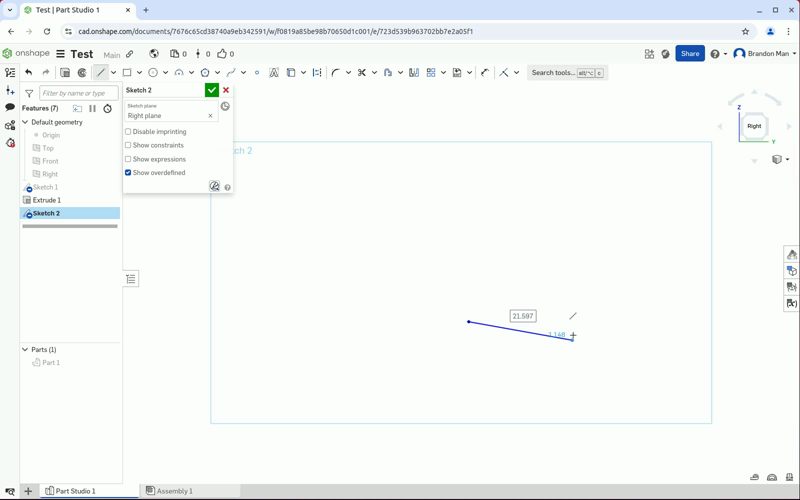
scroll(6)
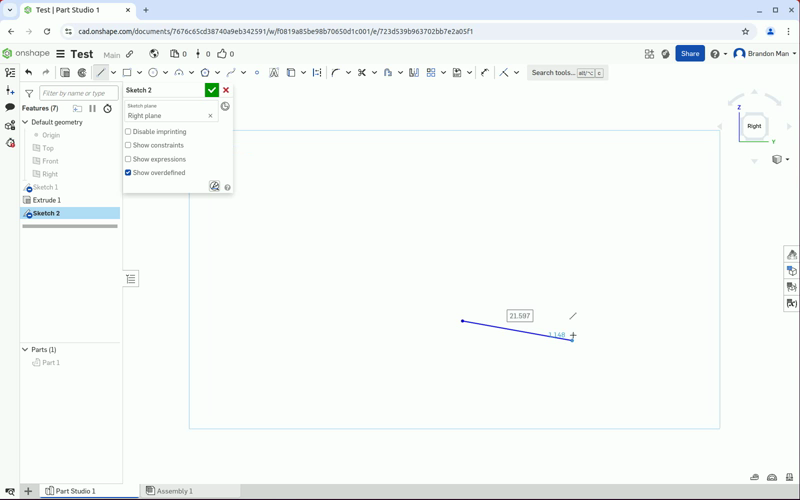
scroll(6)
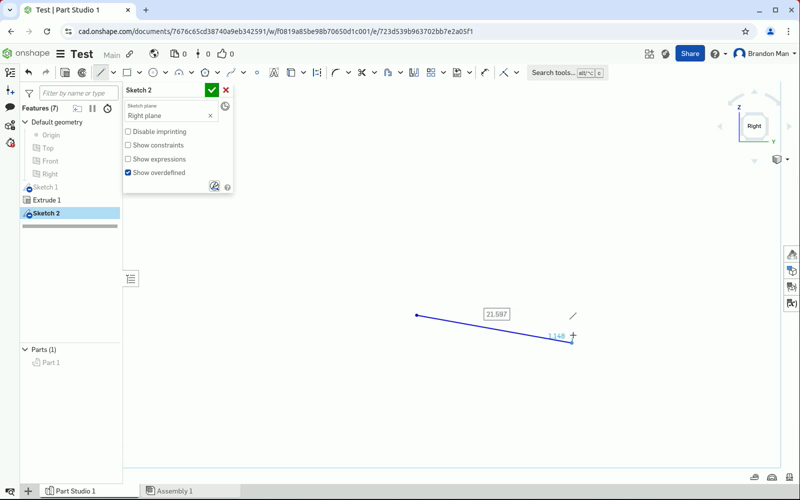
scroll(6)
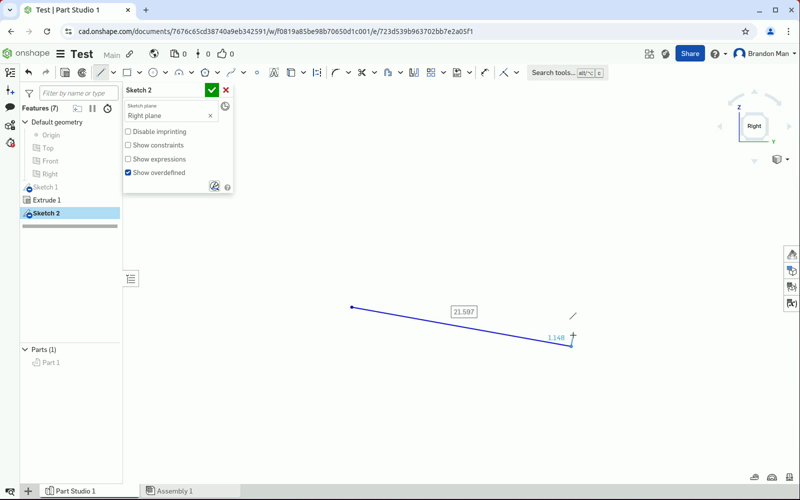
scroll(6)
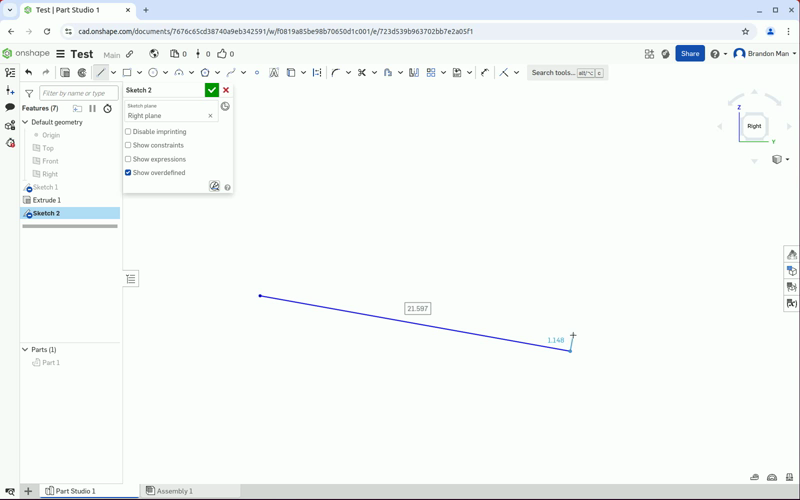
scroll(6)
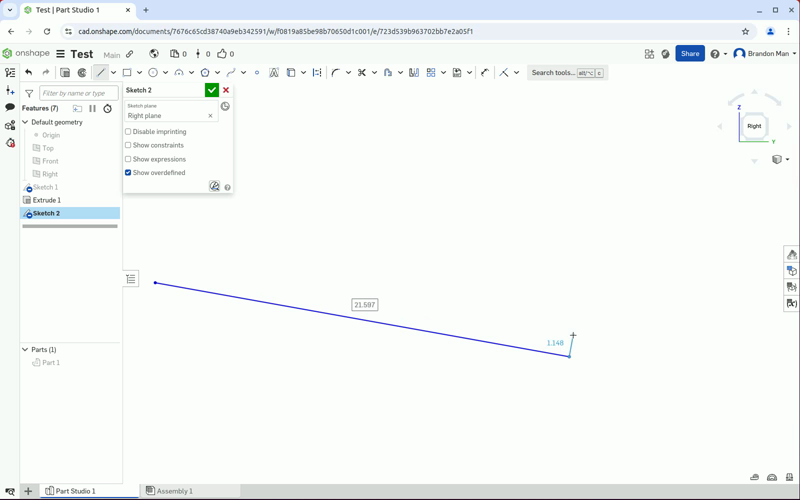
scroll(6)
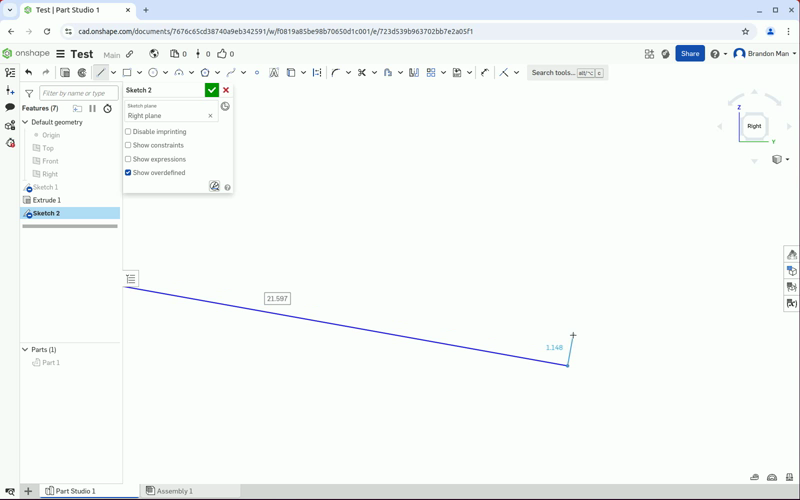
scroll(6)
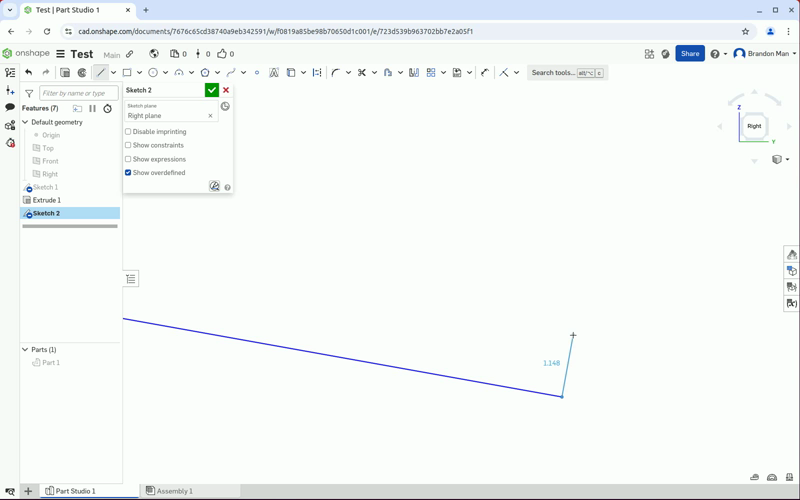
click(573, 334)
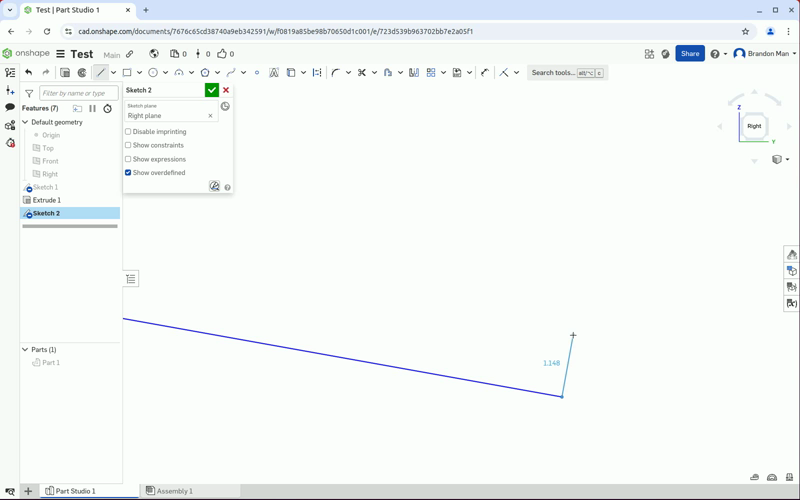
scroll(-6)
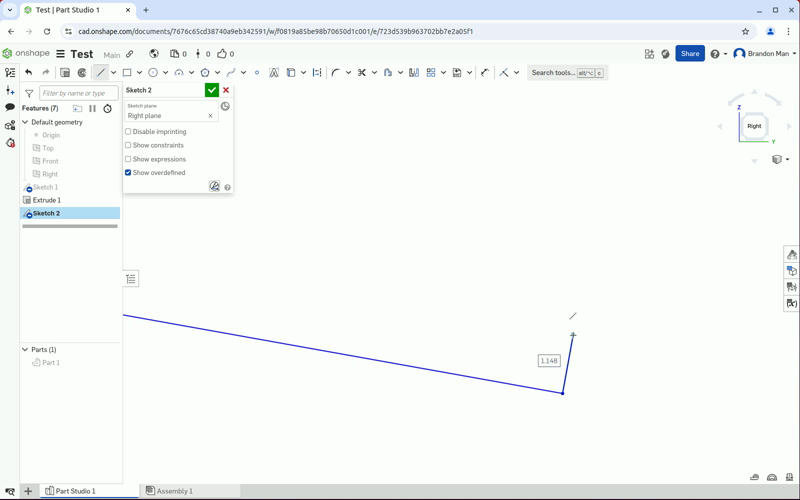
scroll(-6)
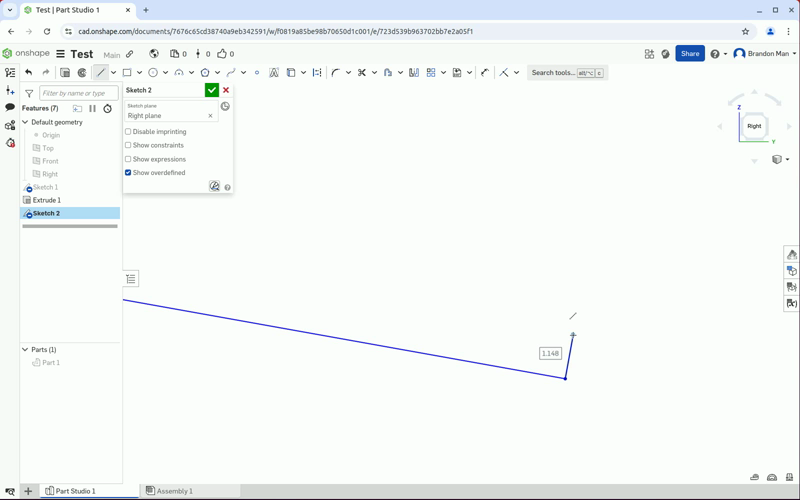
scroll(-6)
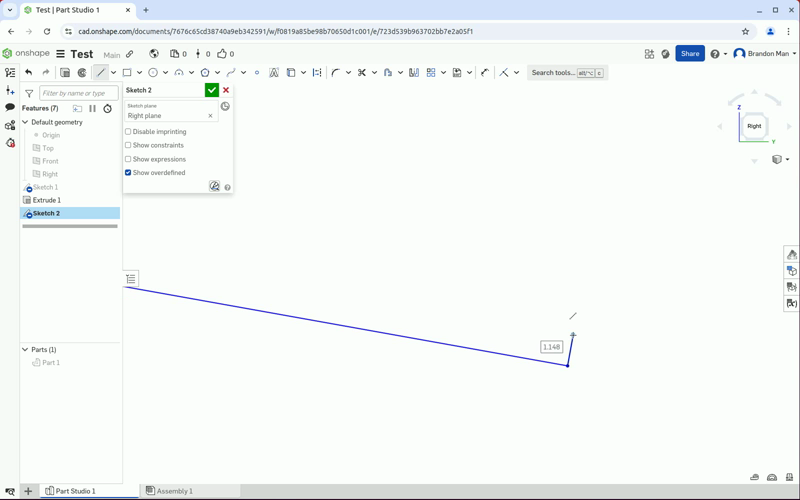
scroll(-6)
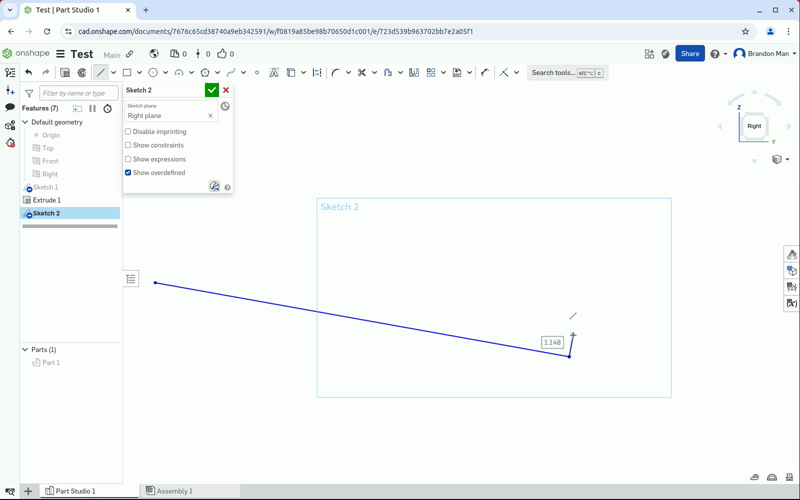
scroll(-6)
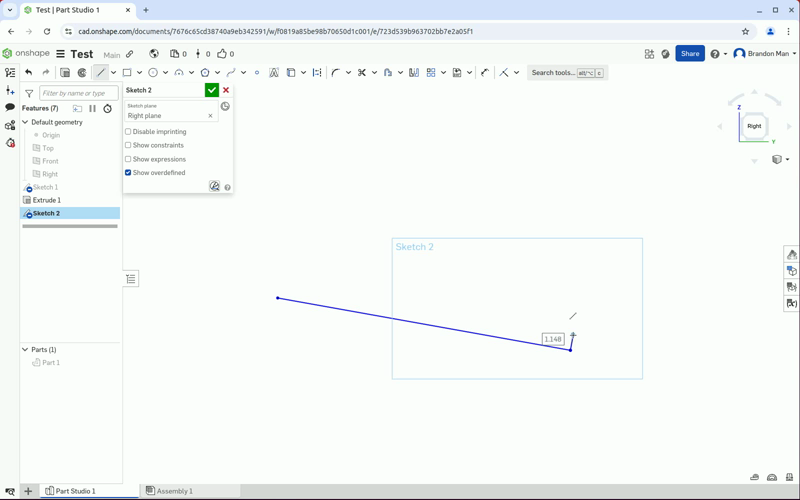
scroll(-6)
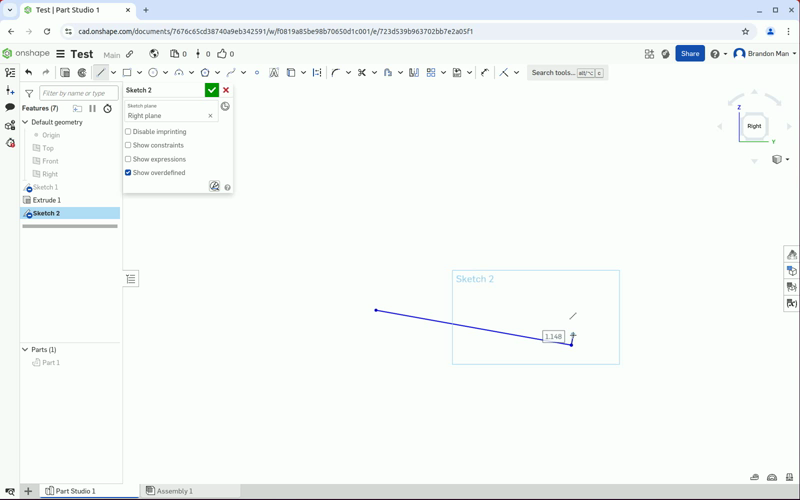
scroll(-6)
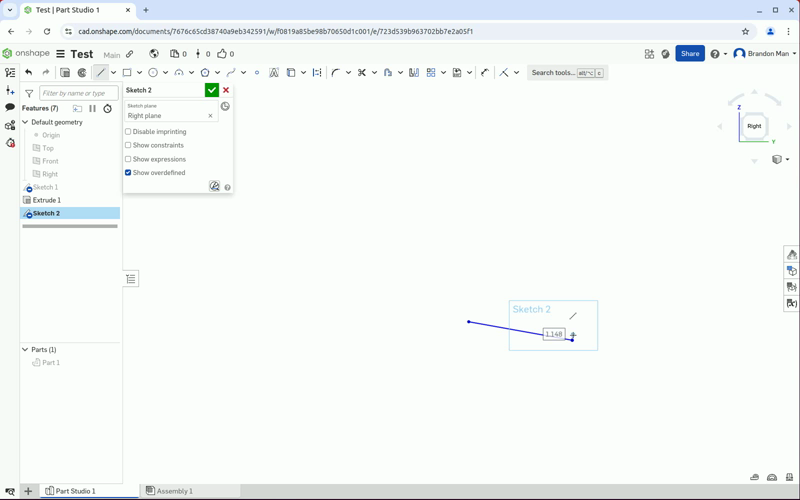
key_up(shift)
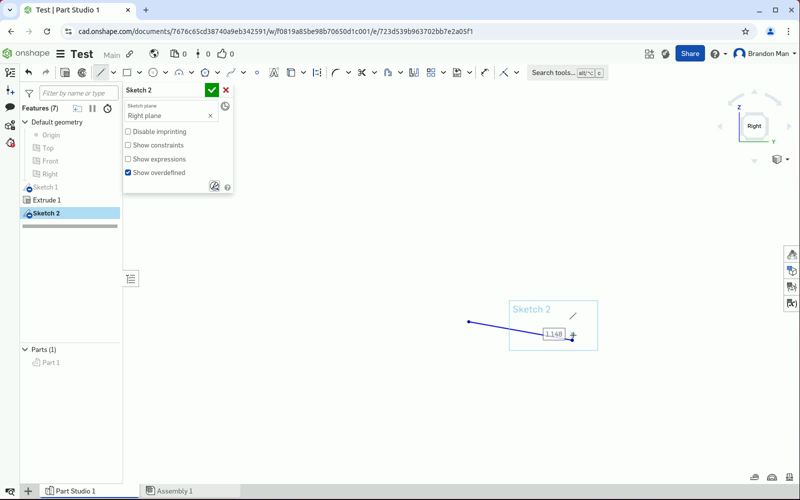
key_down(shift)
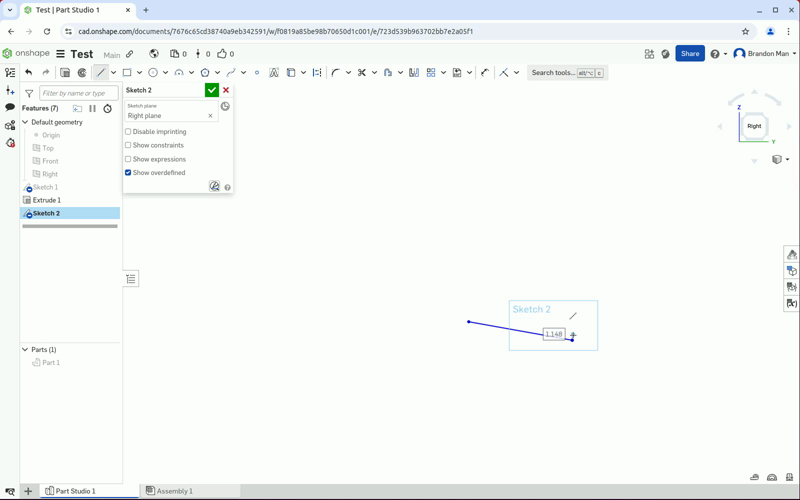
mouse_move(470, 317)
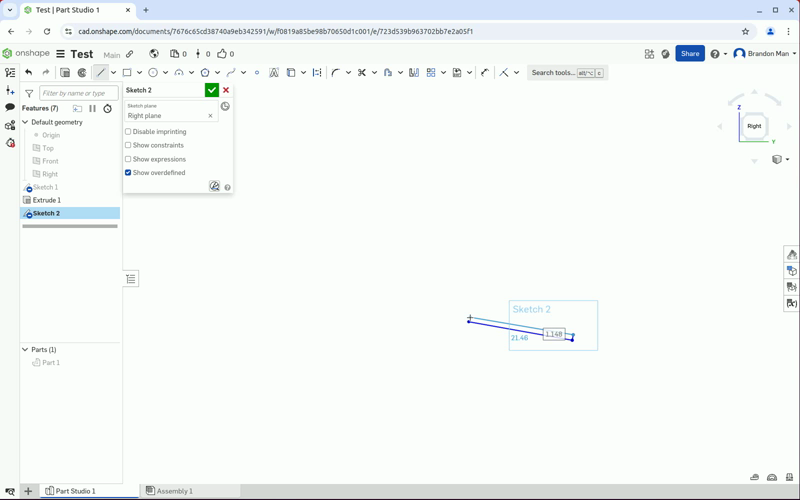
click(470, 317)
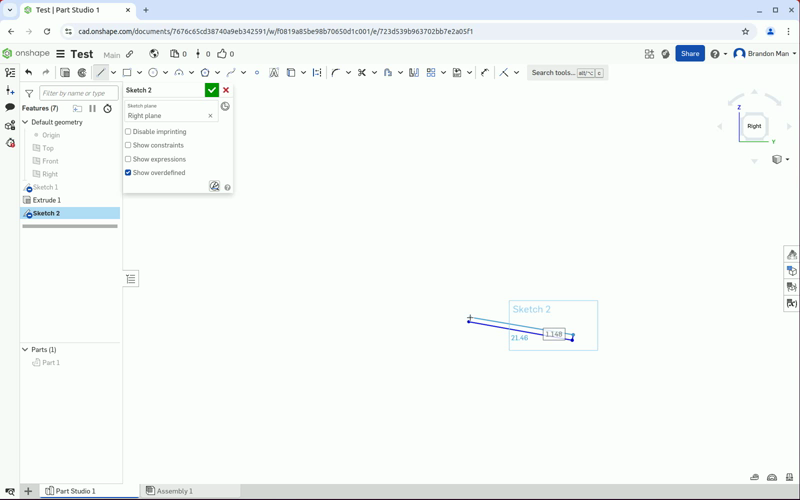
key_up(shift)
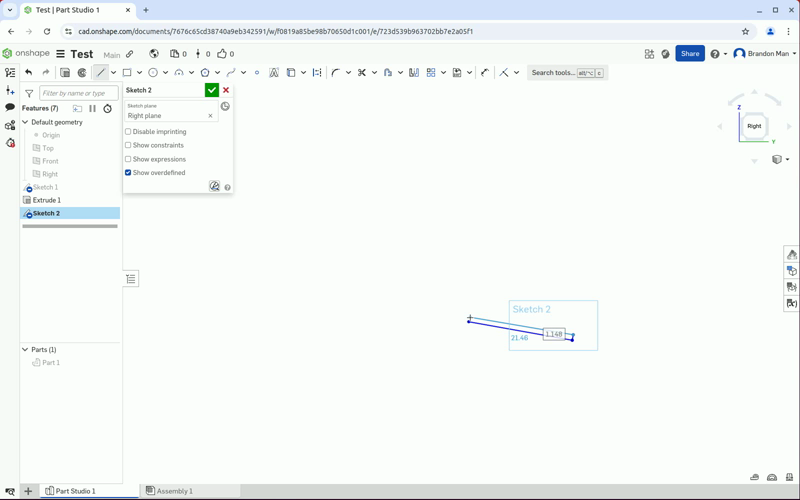
mouse_move(500, 317)
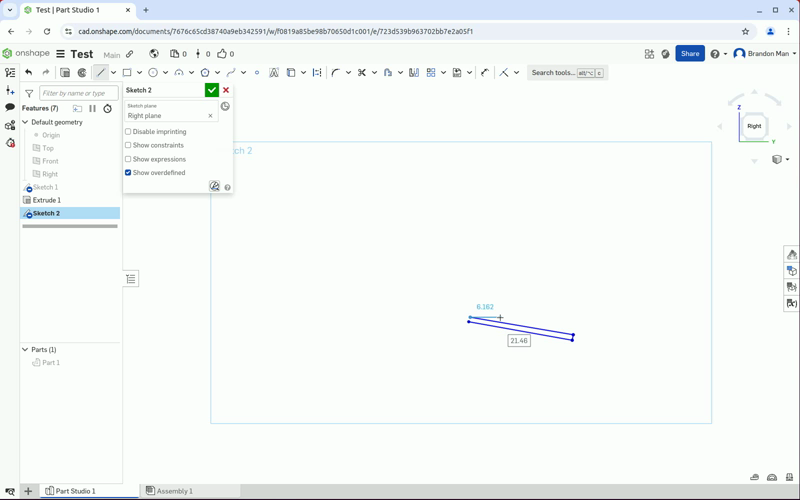
key_down(shift)
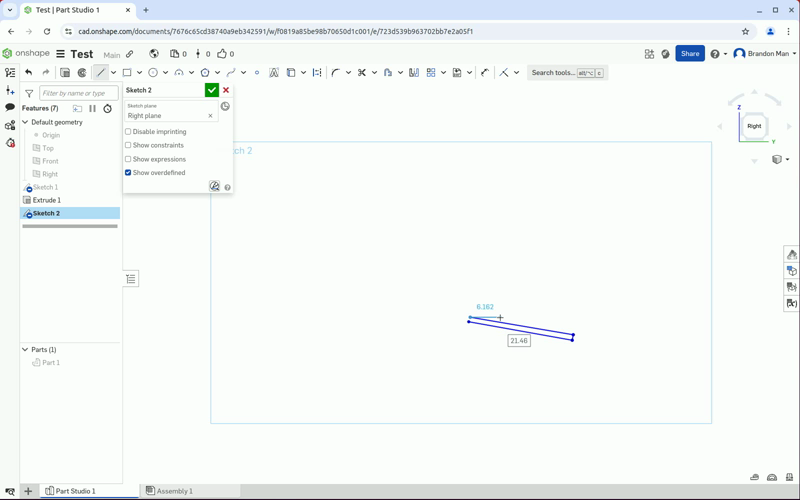
mouse_move(468, 321)
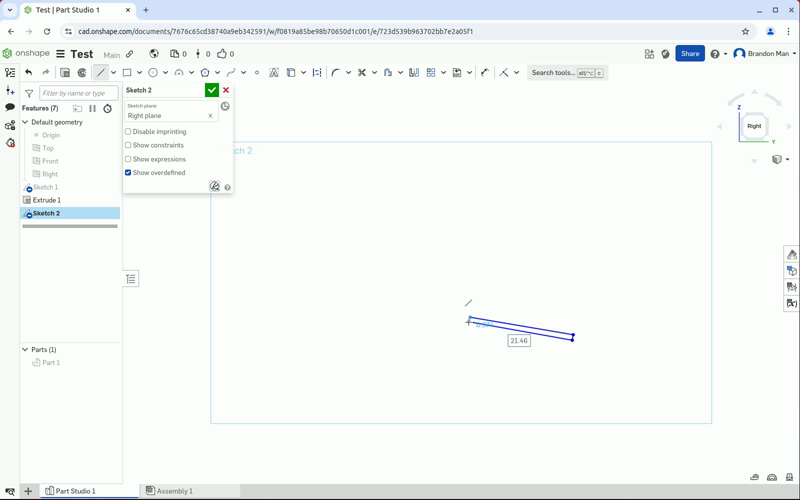
scroll(6)
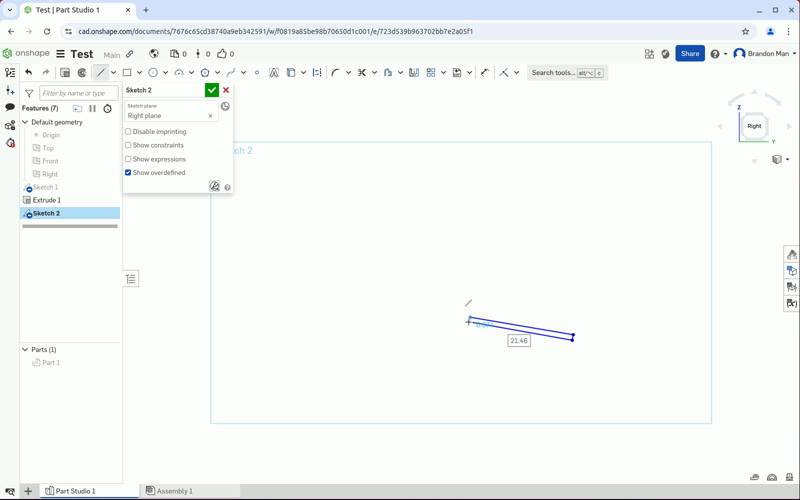
scroll(6)
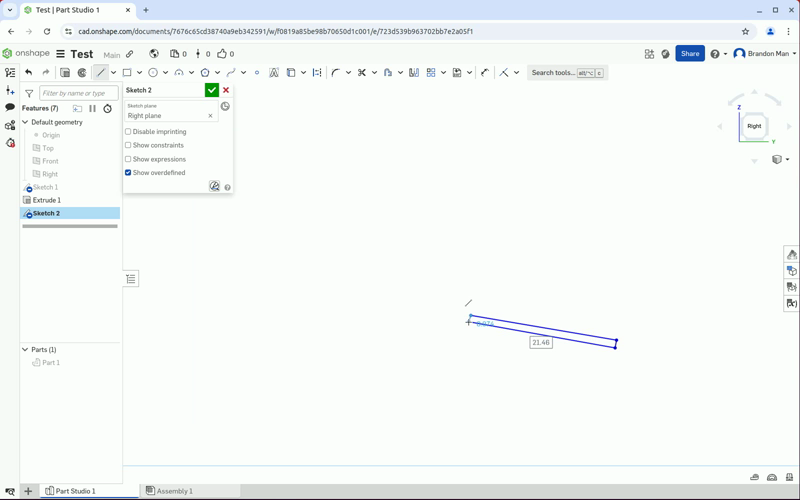
scroll(6)
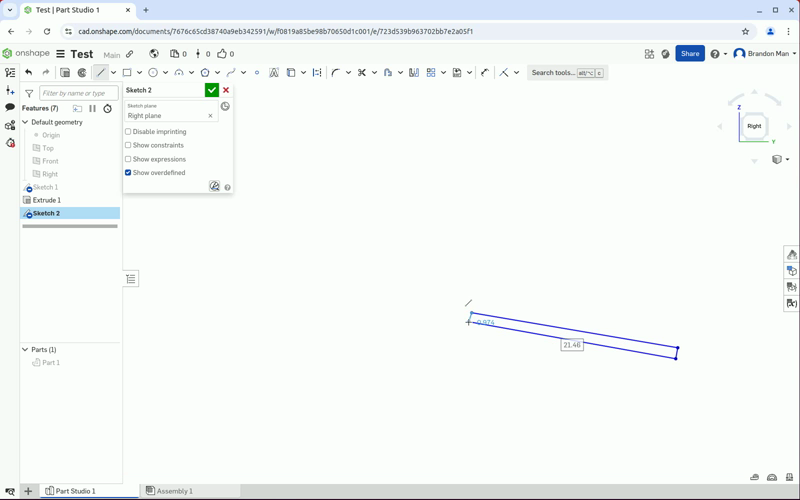
scroll(6)
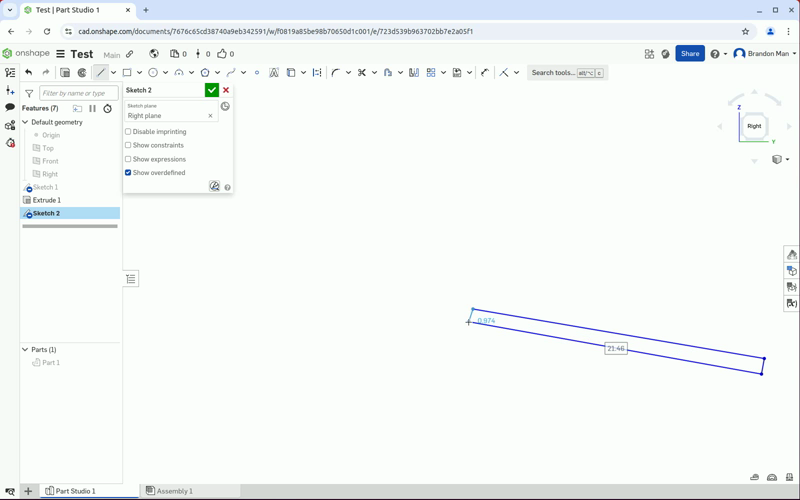
scroll(6)
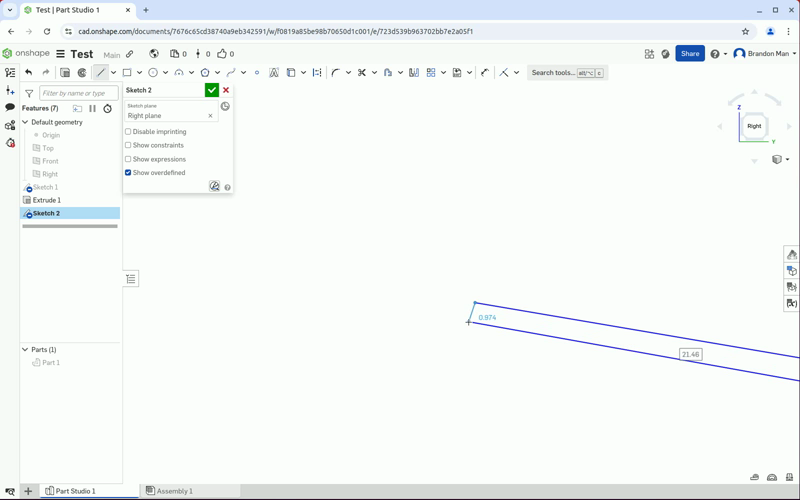
scroll(6)
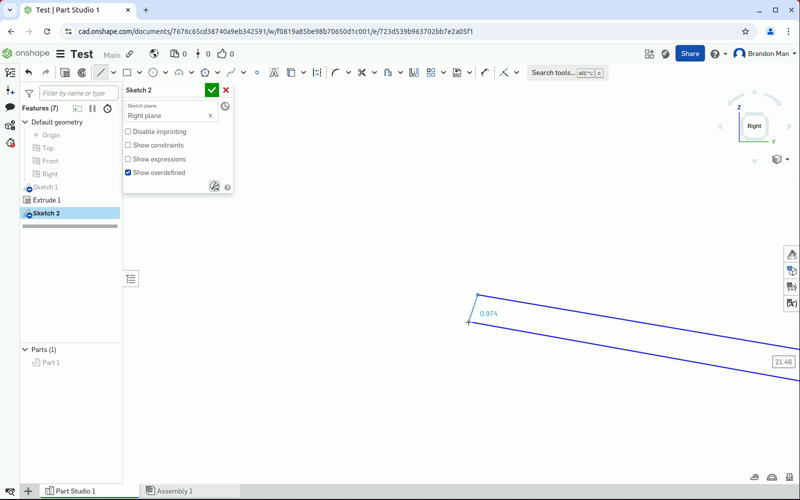
scroll(6)
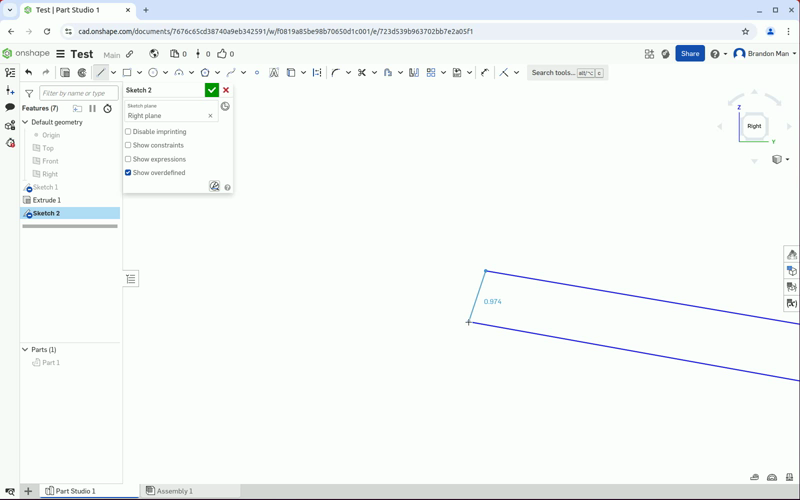
key_up(shift)
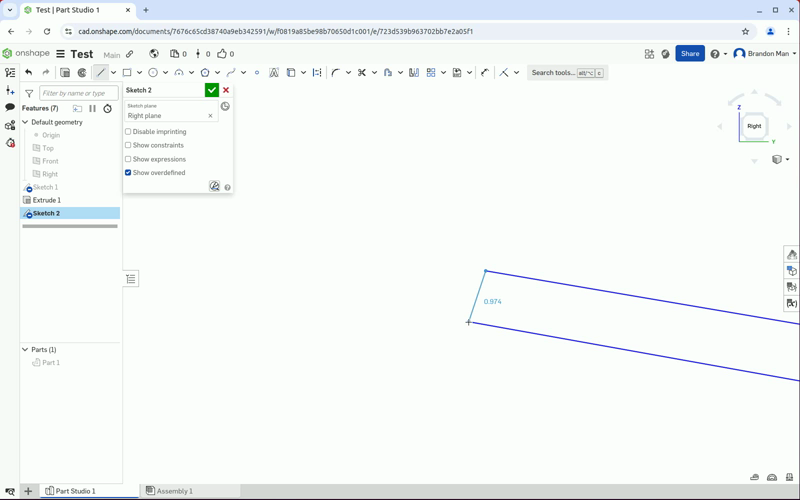
click(468, 321)
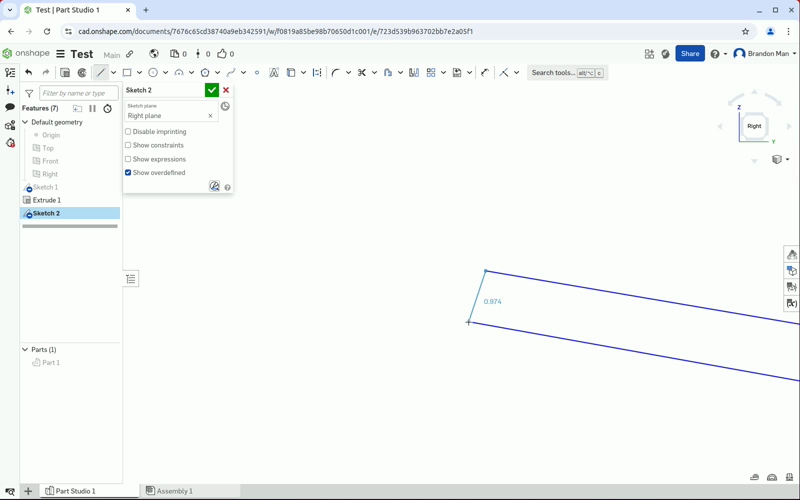
scroll(-6)
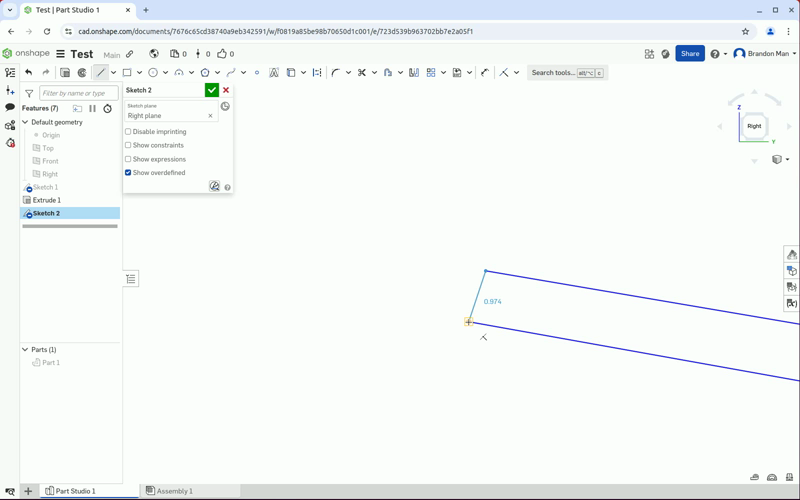
scroll(-6)
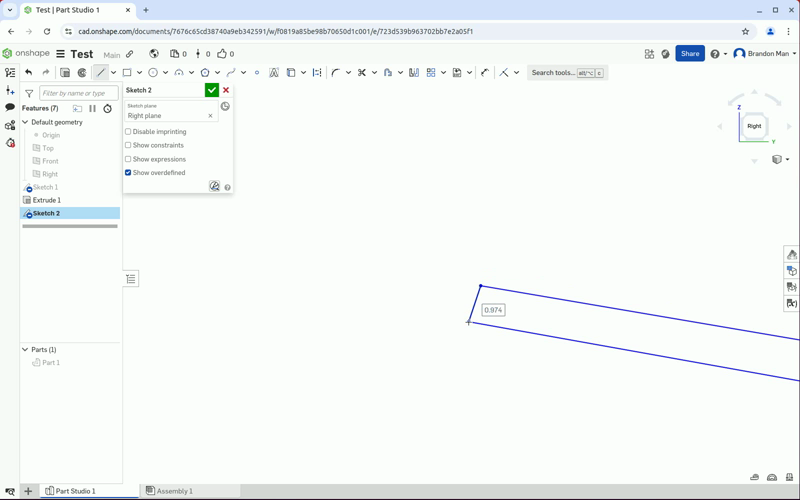
scroll(-6)
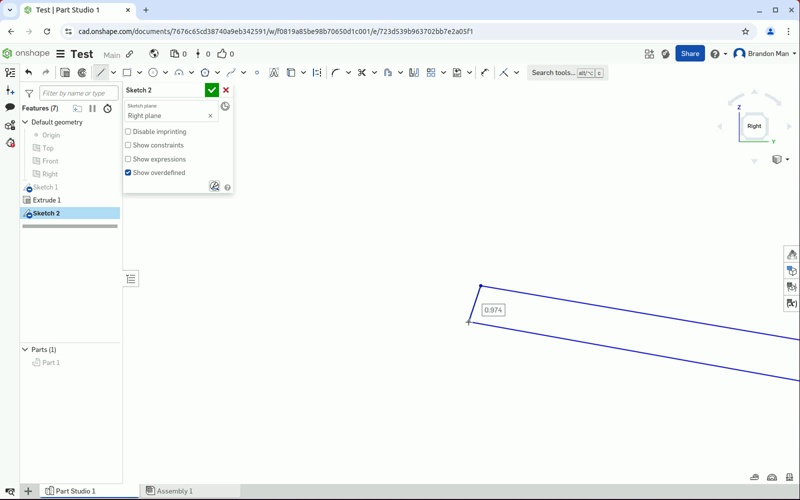
scroll(-6)
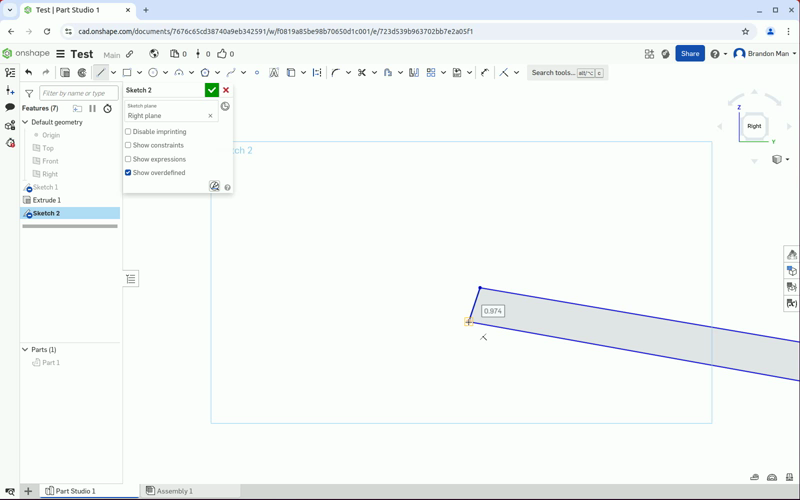
scroll(-6)
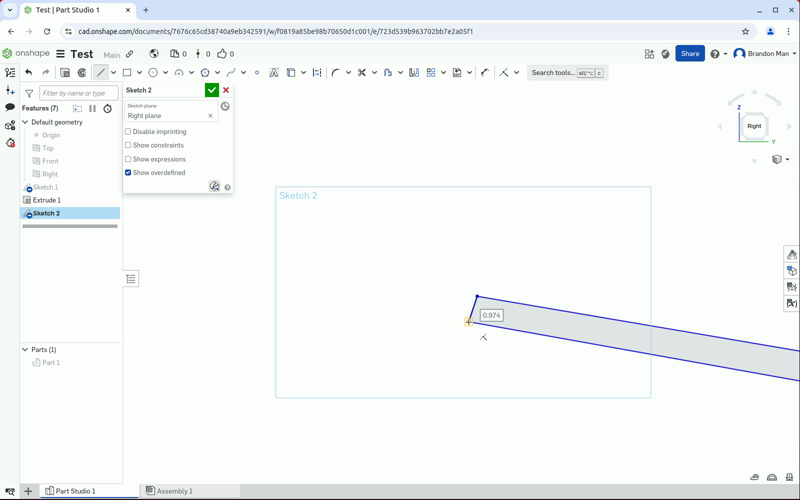
scroll(-6)
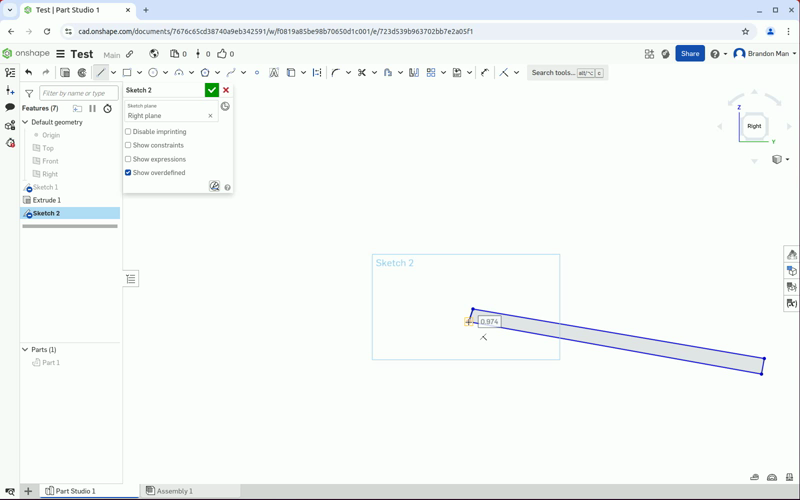
scroll(-6)
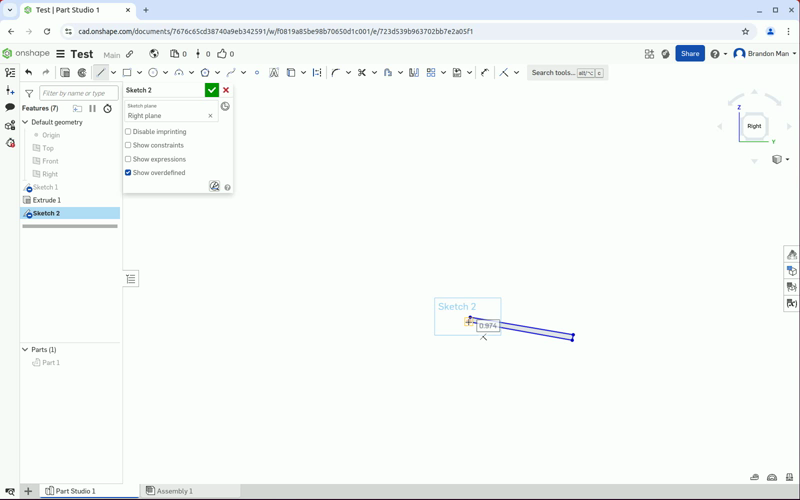
key(esc)
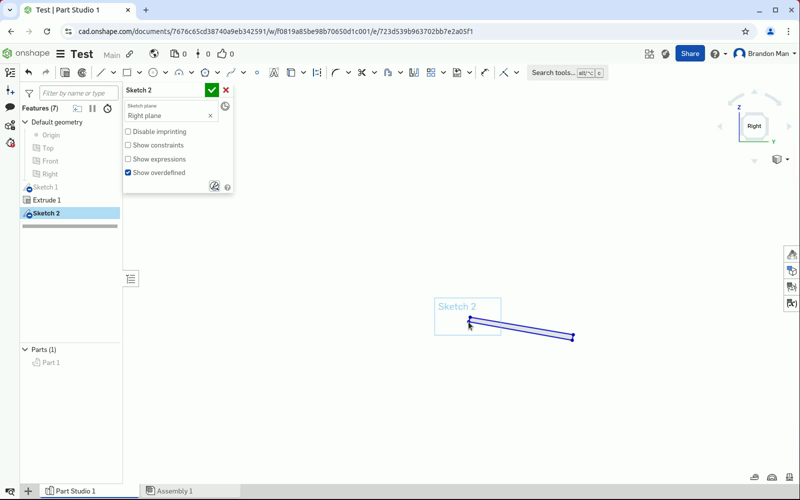
mouse_move(554, 333)
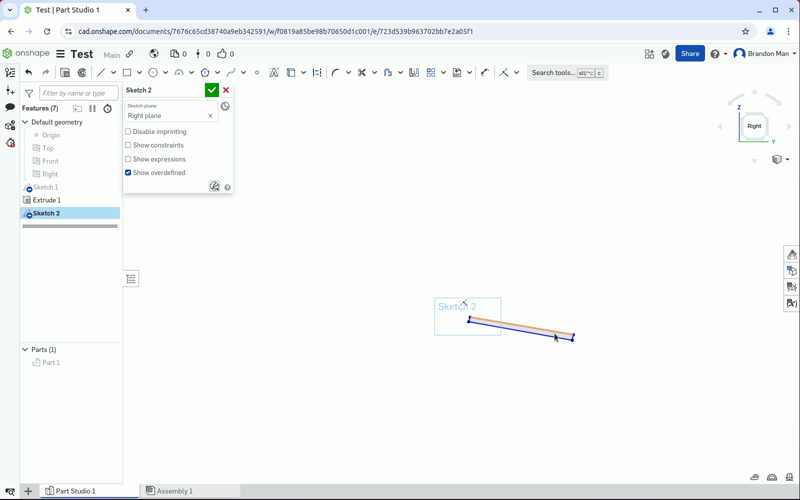
scroll(6)
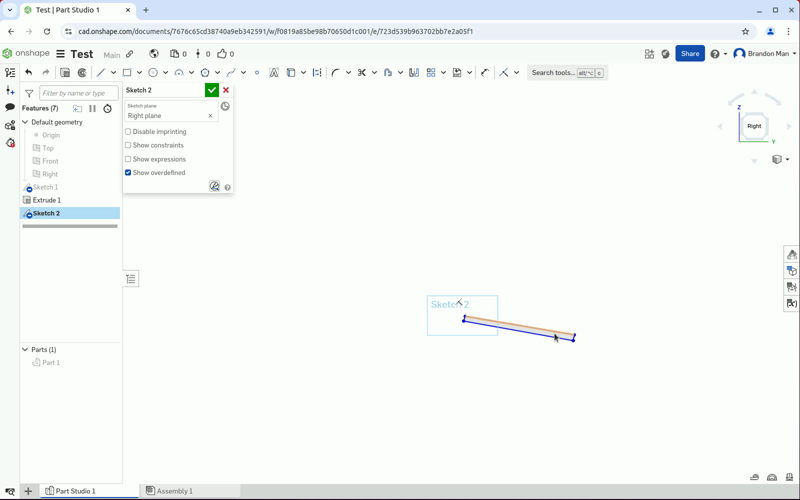
scroll(6)
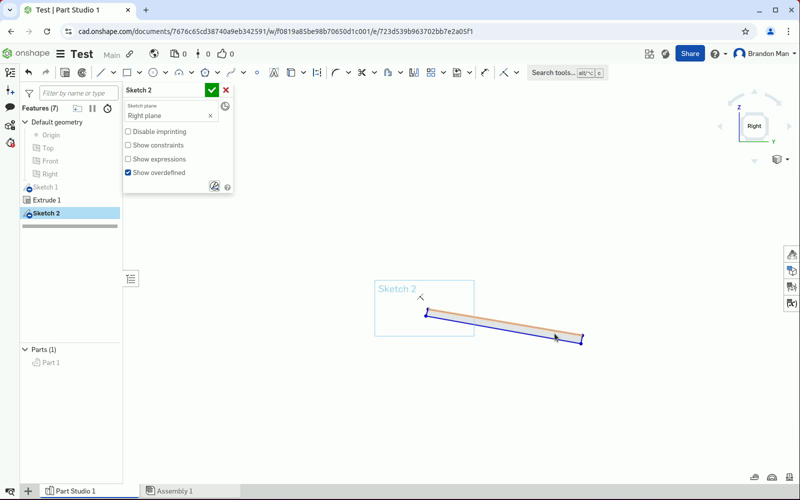
scroll(6)
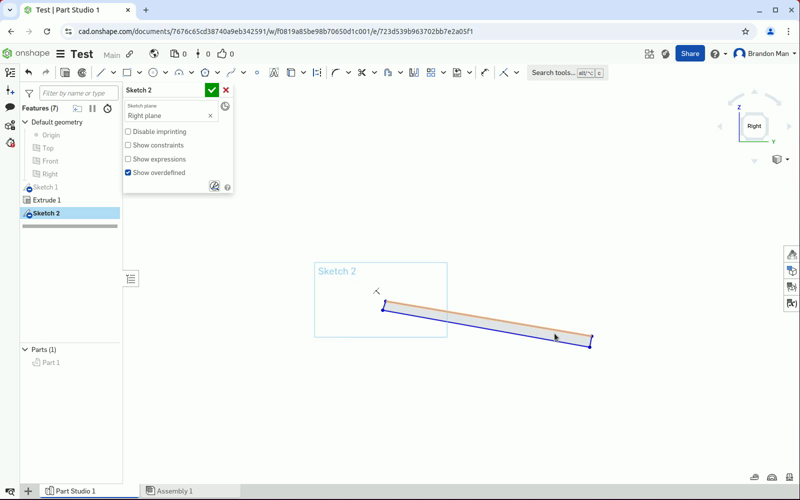
scroll(6)
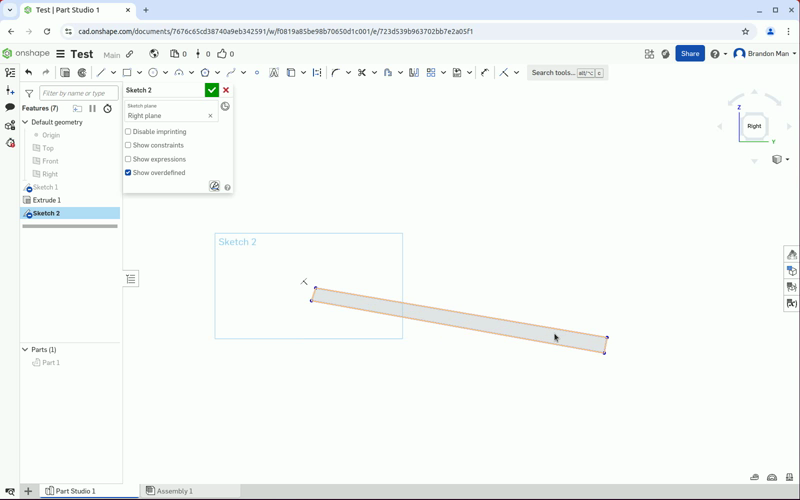
scroll(6)
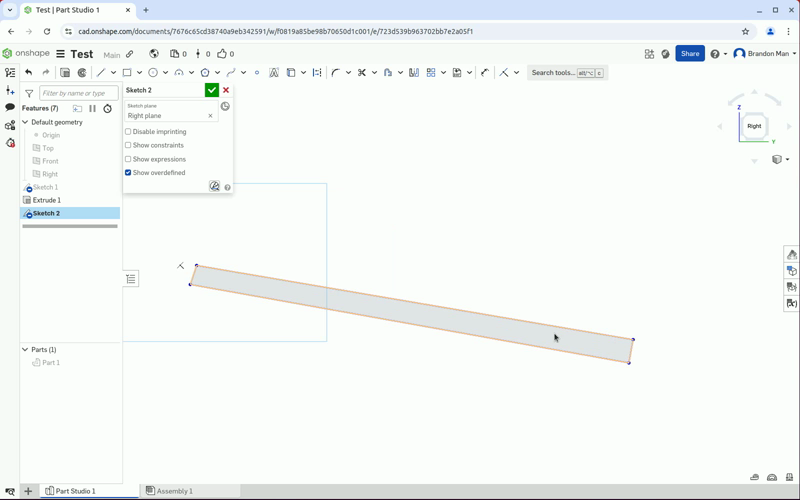
scroll(6)
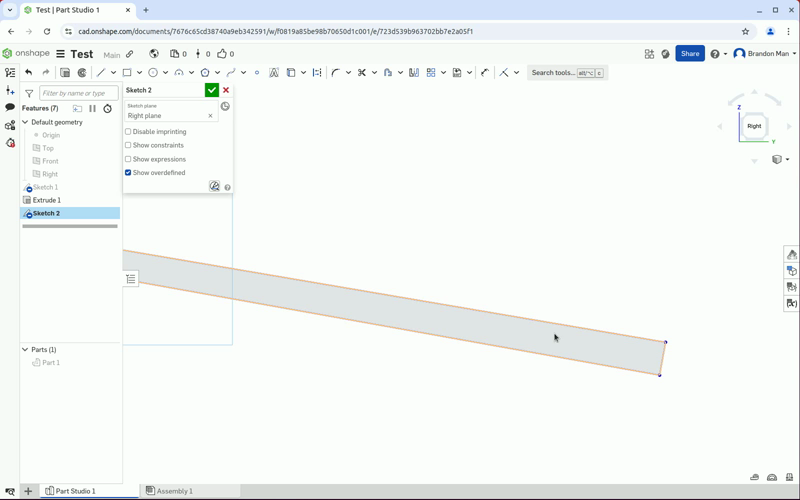
scroll(6)
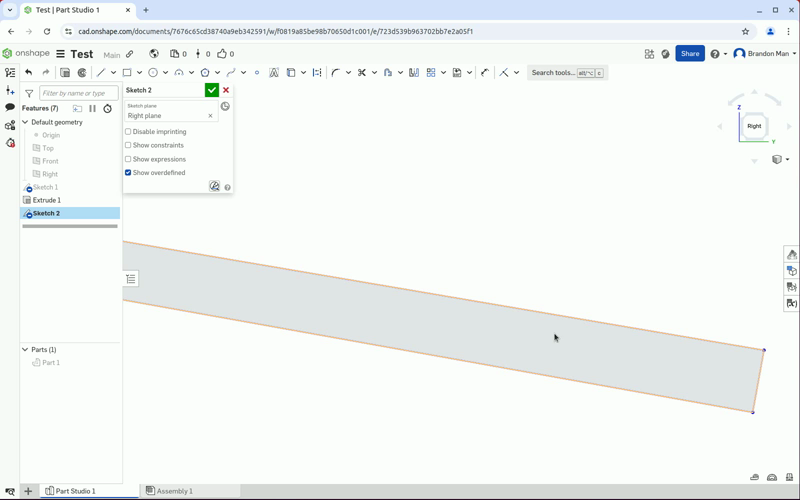
click(554, 333)
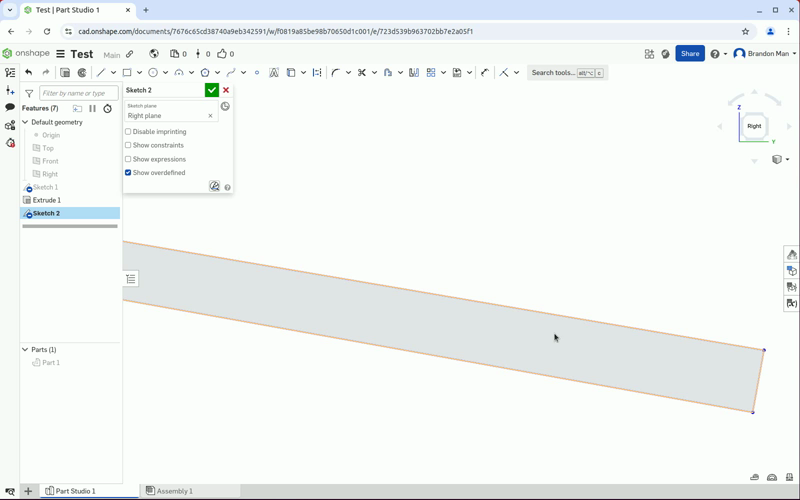
scroll(-6)
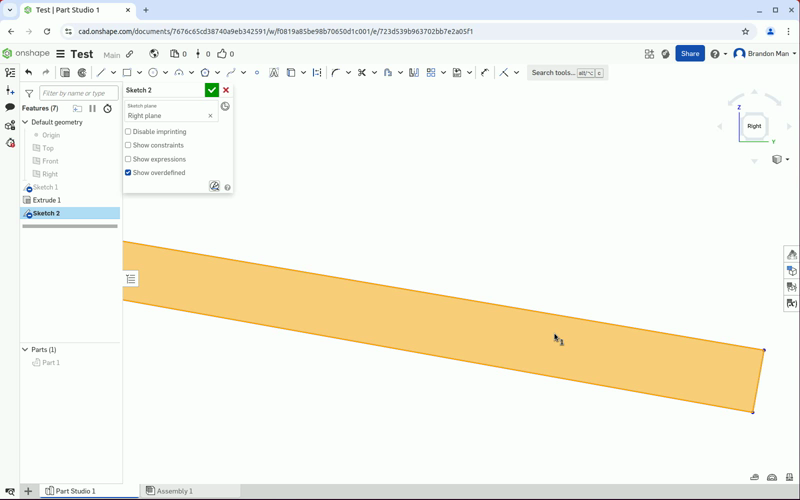
scroll(-6)
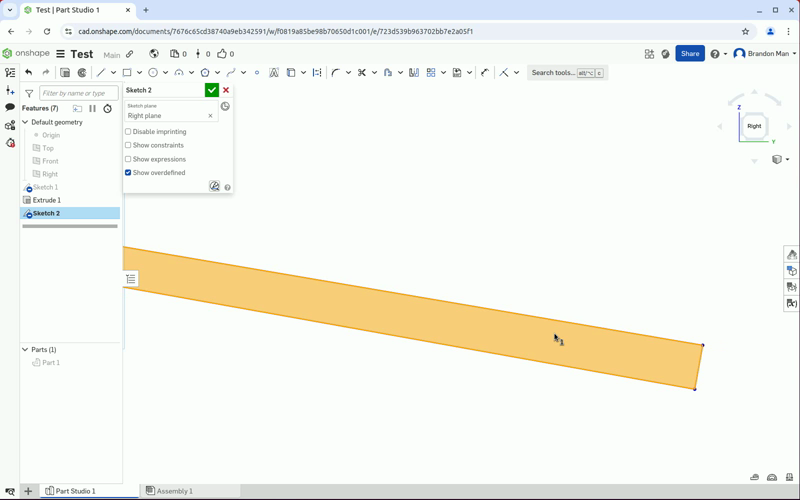
scroll(-6)
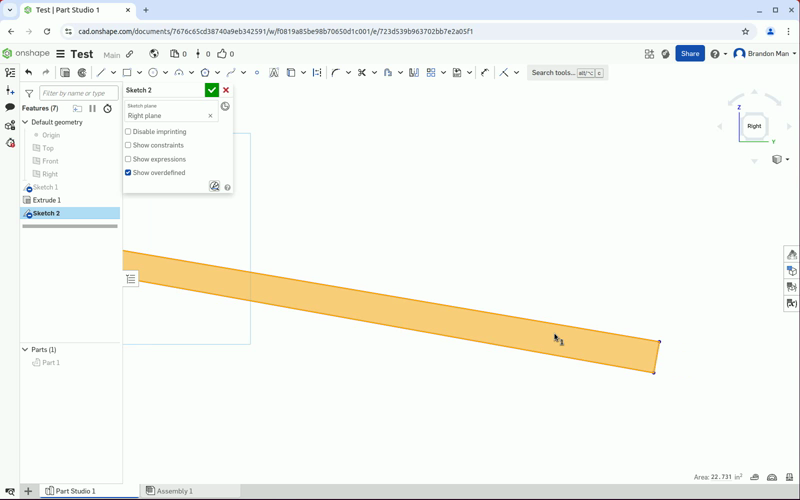
scroll(-6)
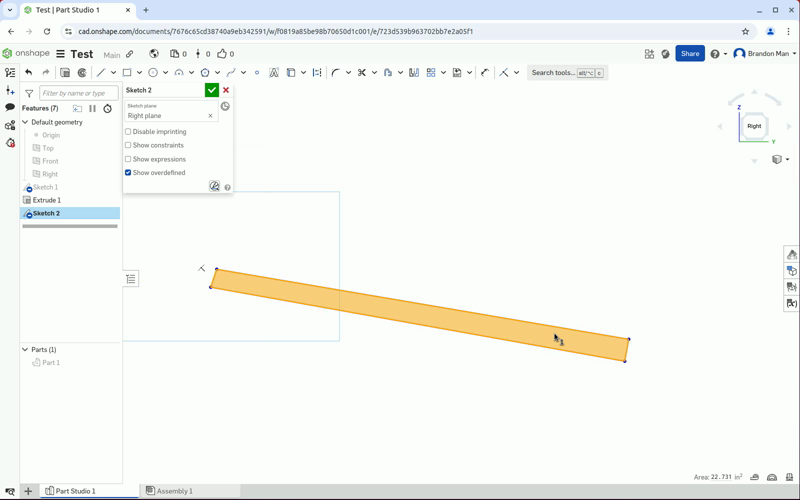
scroll(-6)
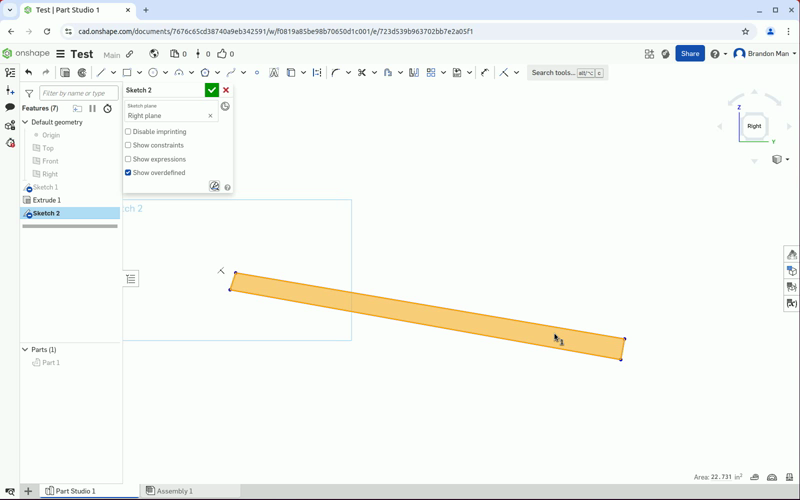
scroll(-6)
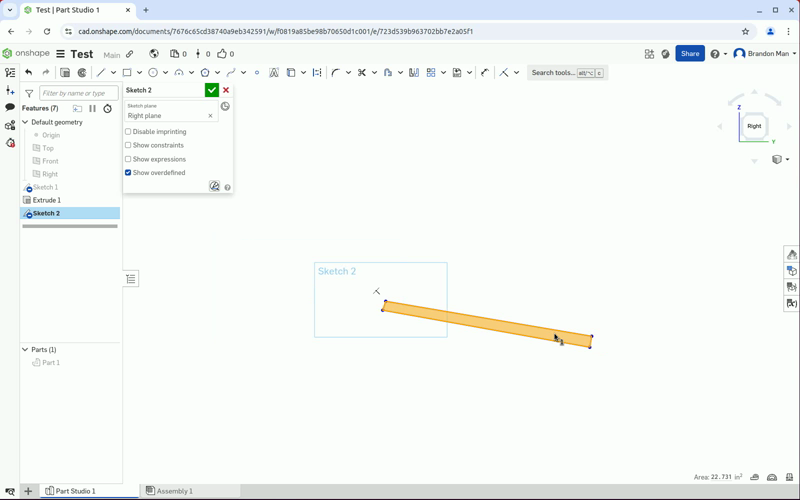
scroll(-6)
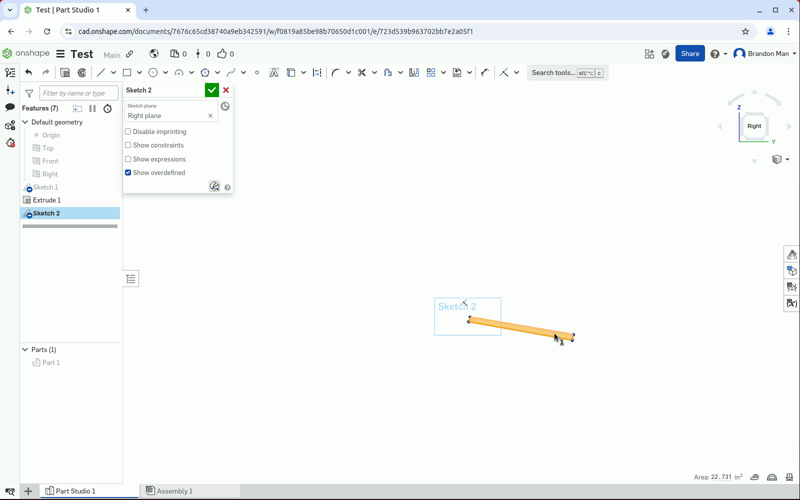
mouse_move(73, 352)
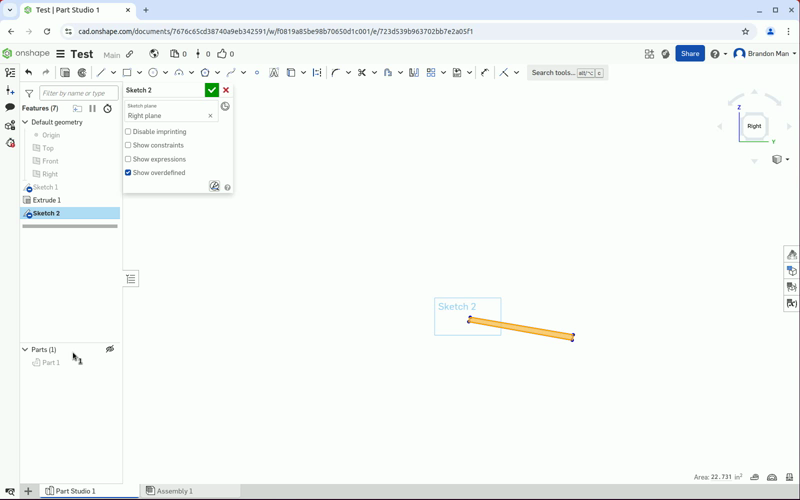
key(shift+y)
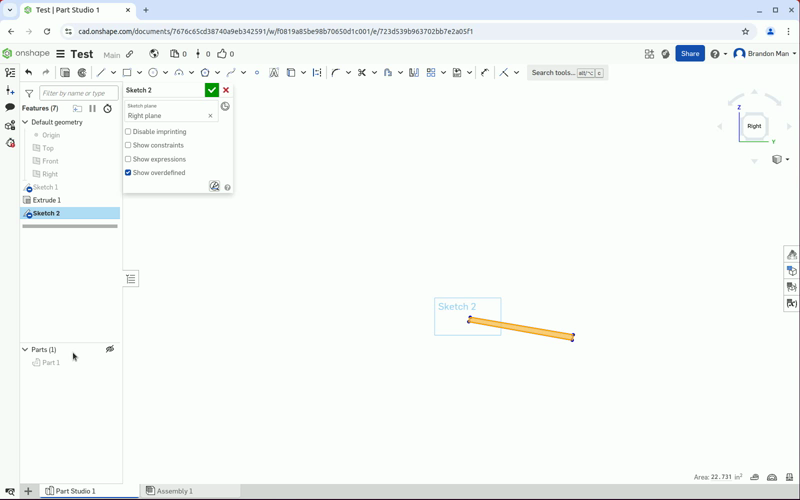
key(shift+e)
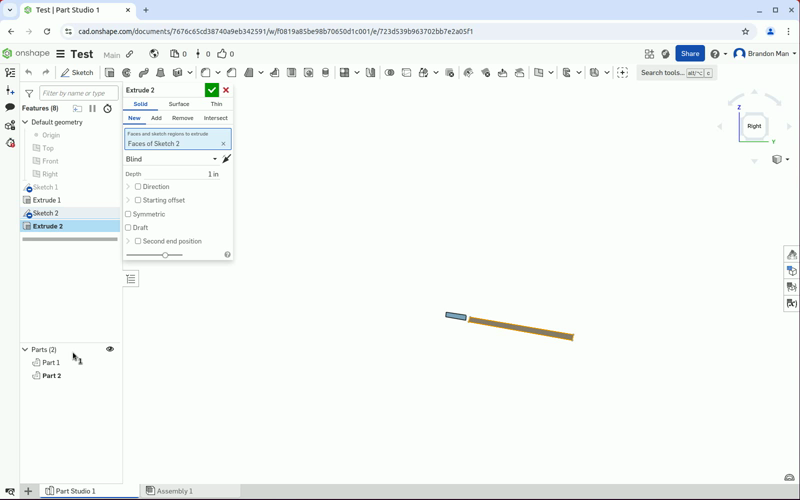
mouse_move(143, 106)
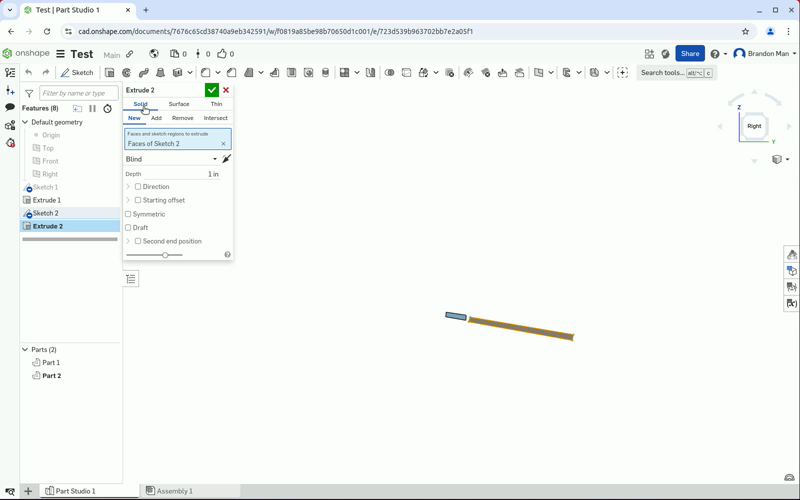
click(143, 106)
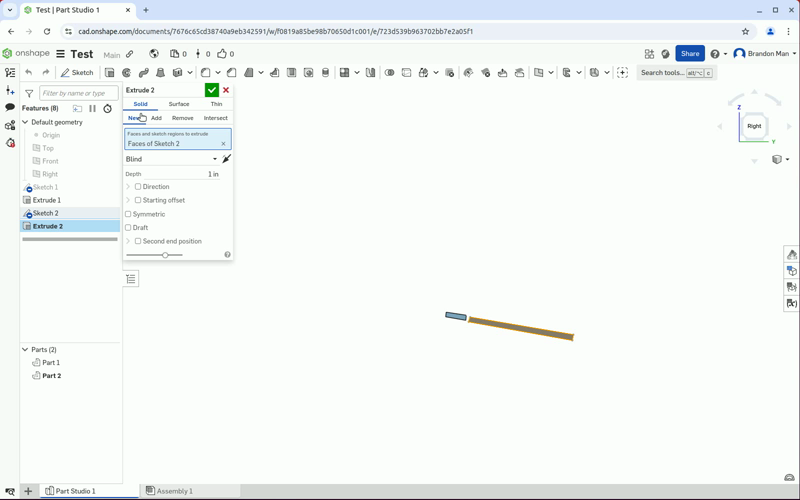
mouse_move(137, 120)
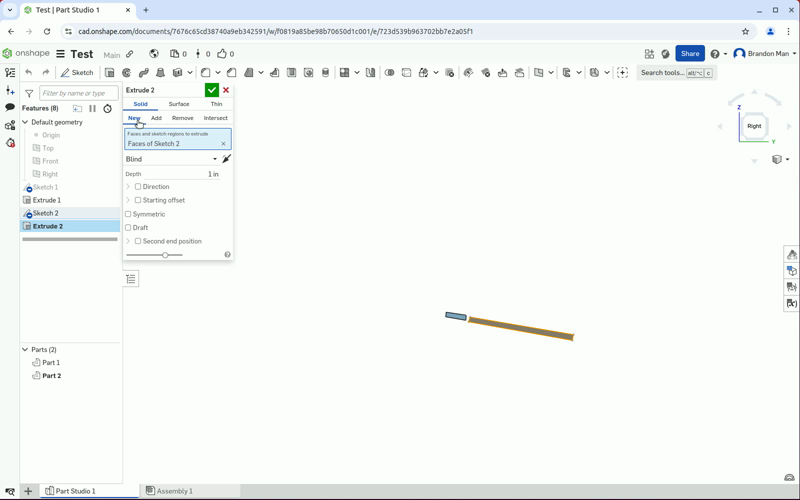
click(137, 120)
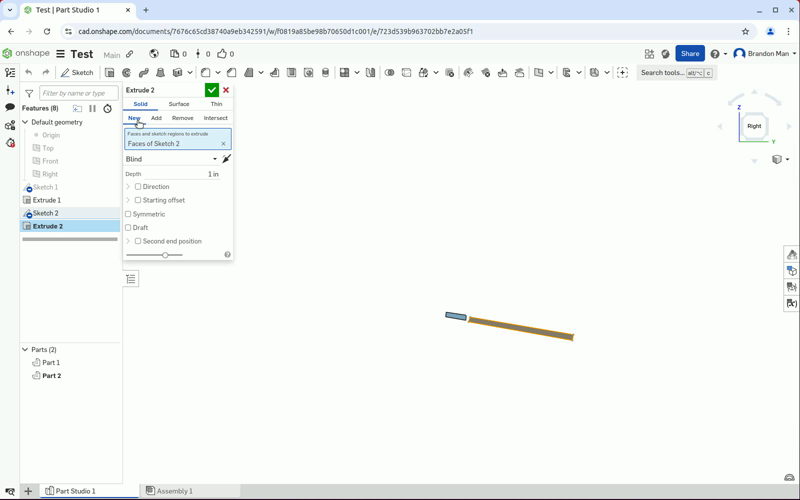
key(tab, 4)
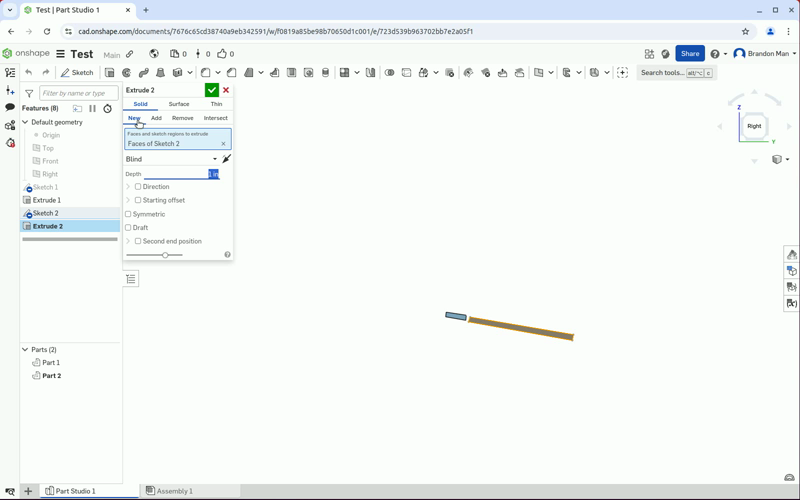
text(12.036)
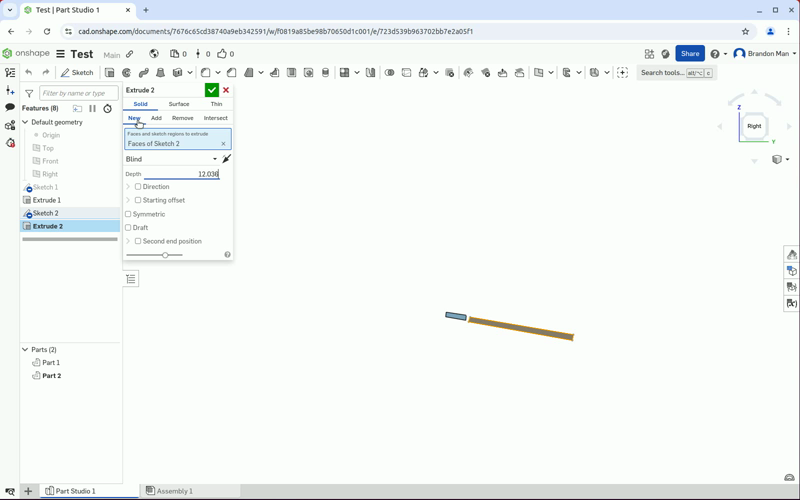
key(tab, 3)
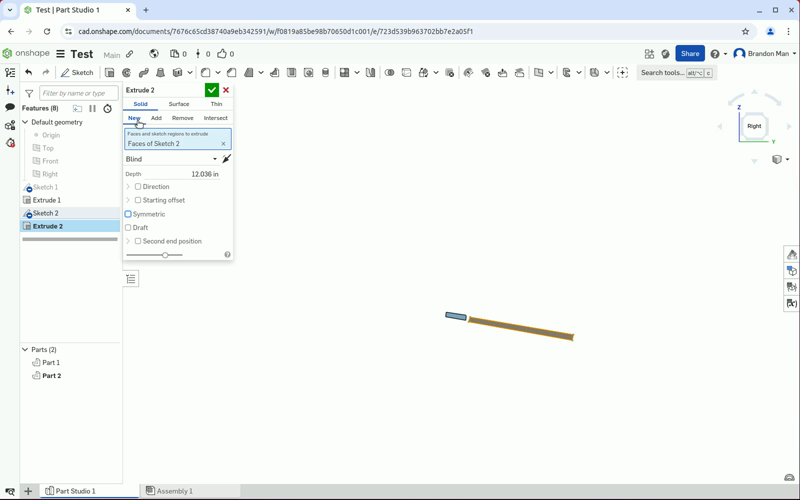
key(space)
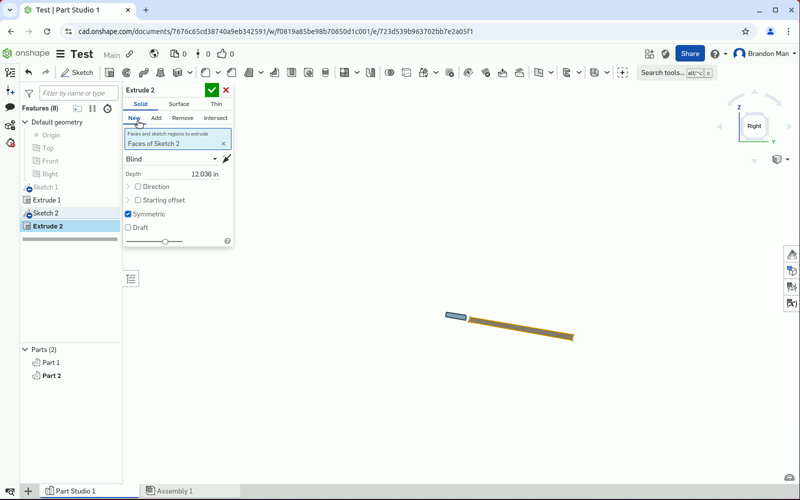
key(enter)
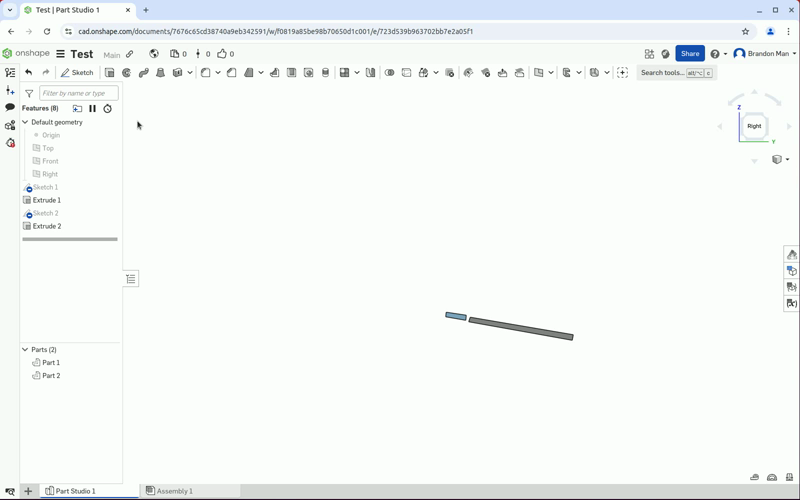
key(shift+h)
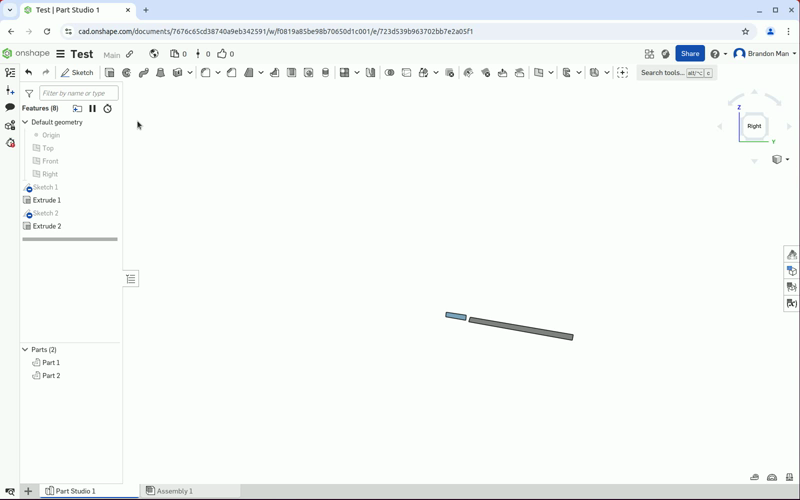
key(shift+h)
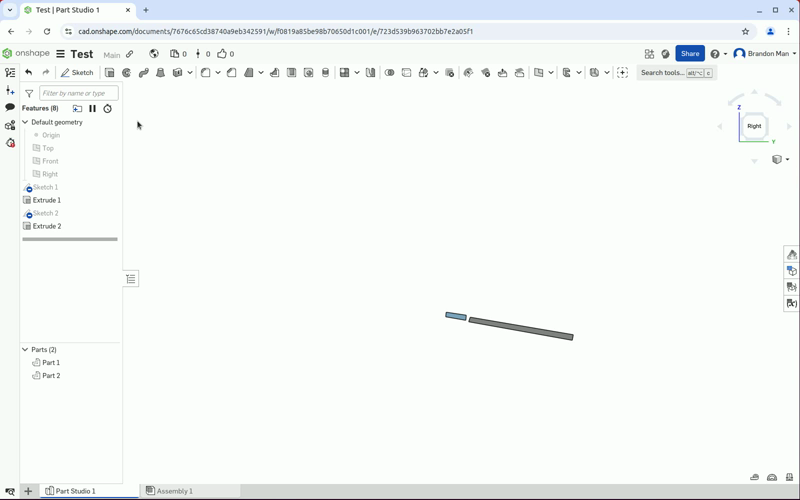
mouse_move(73, 189)
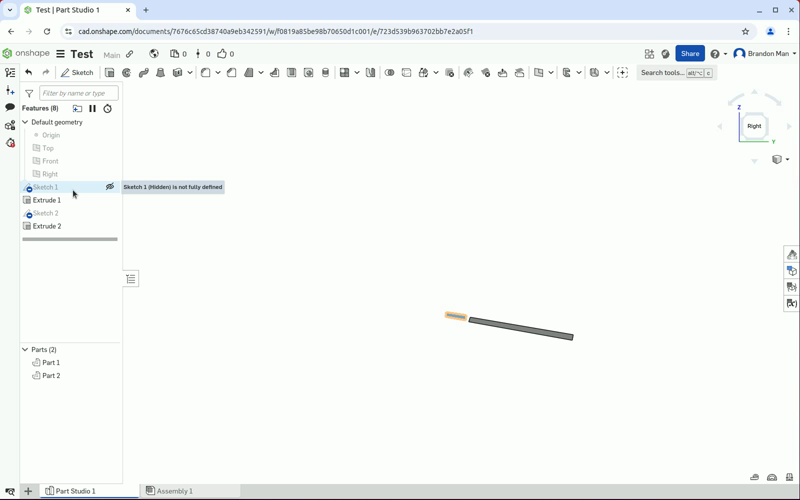
click(73, 189)
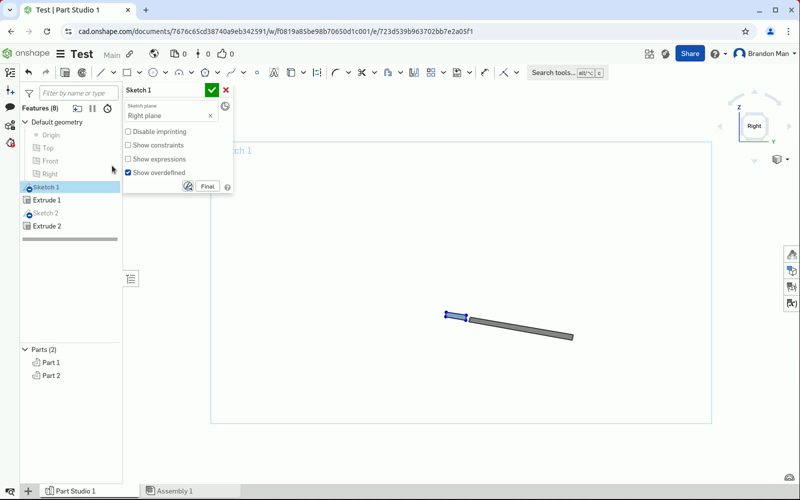
mouse_move(229, 92)
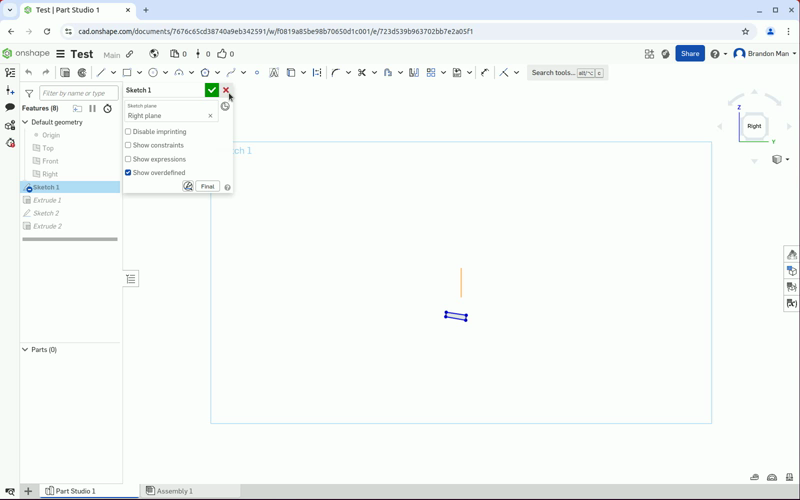
click(229, 92)
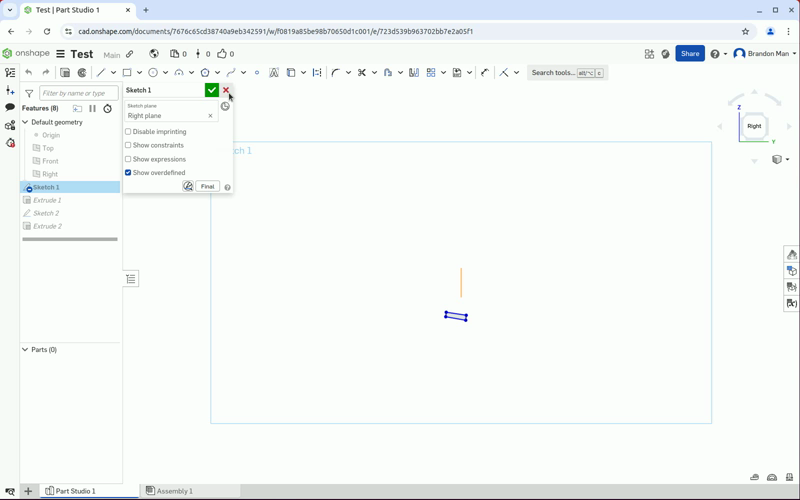
key(shift+s)
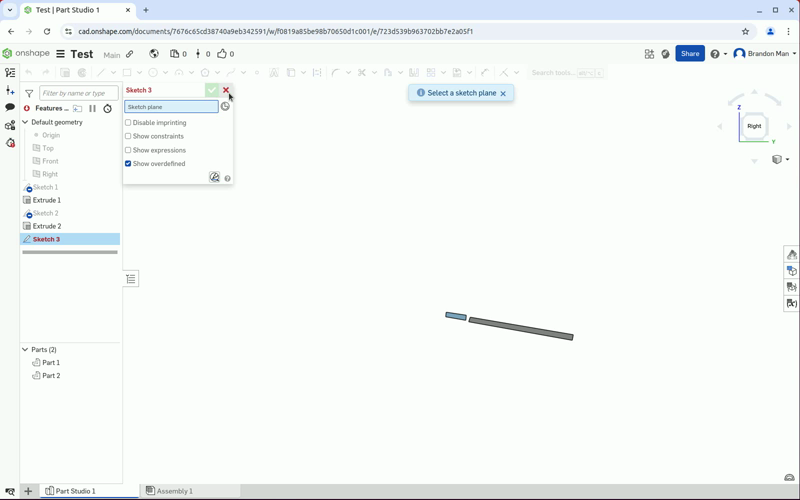
mouse_move(73, 176)
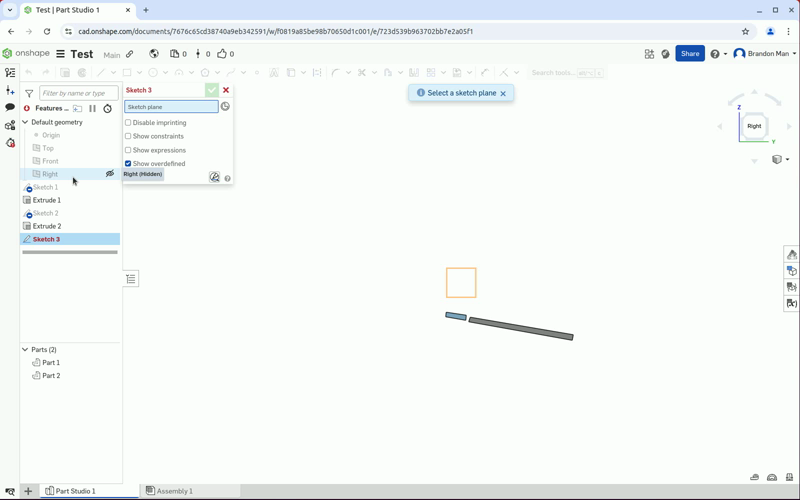
click(73, 176)
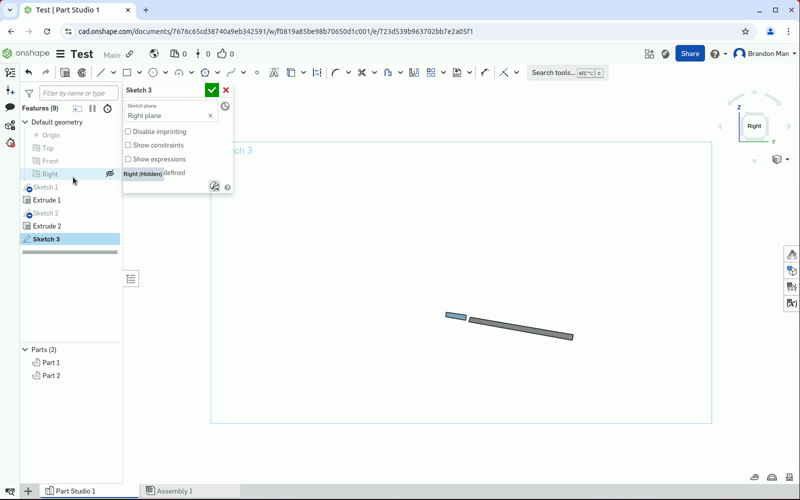
mouse_move(73, 352)
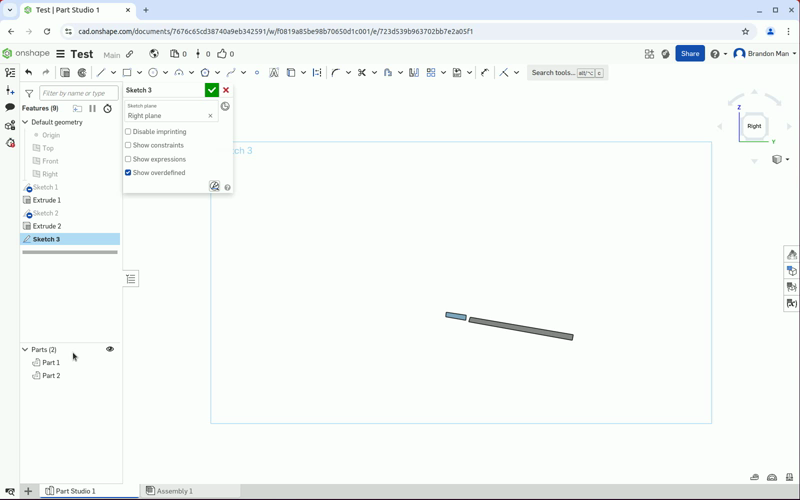
key(y)
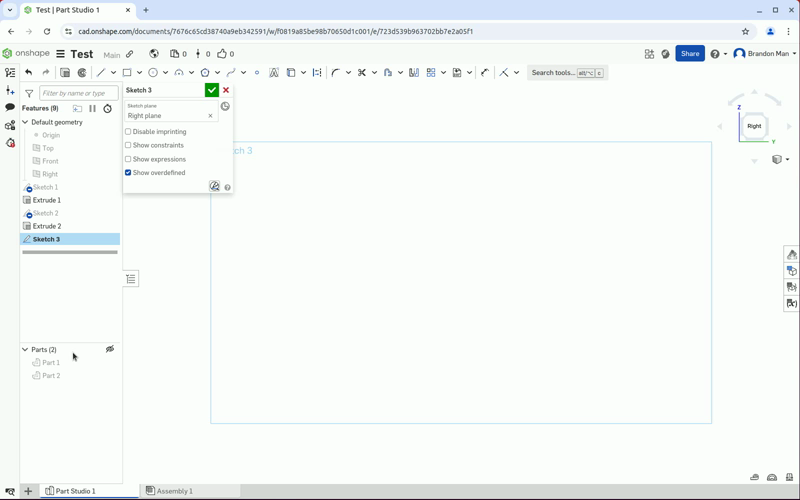
key(l)
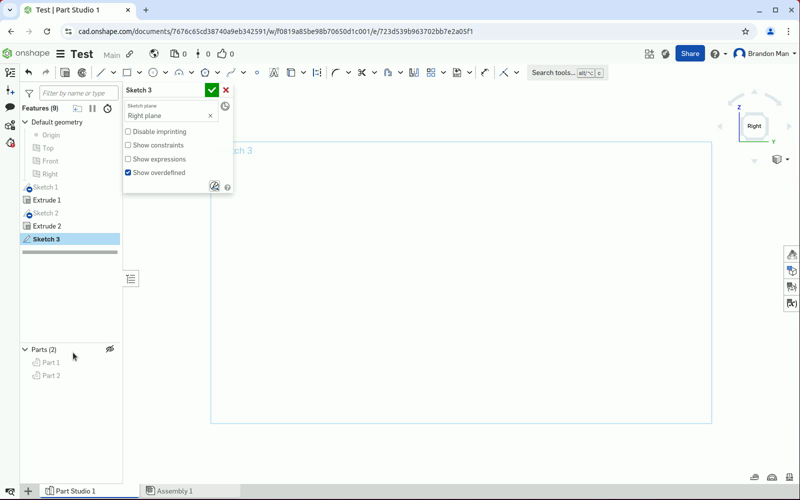
key_down(shift)
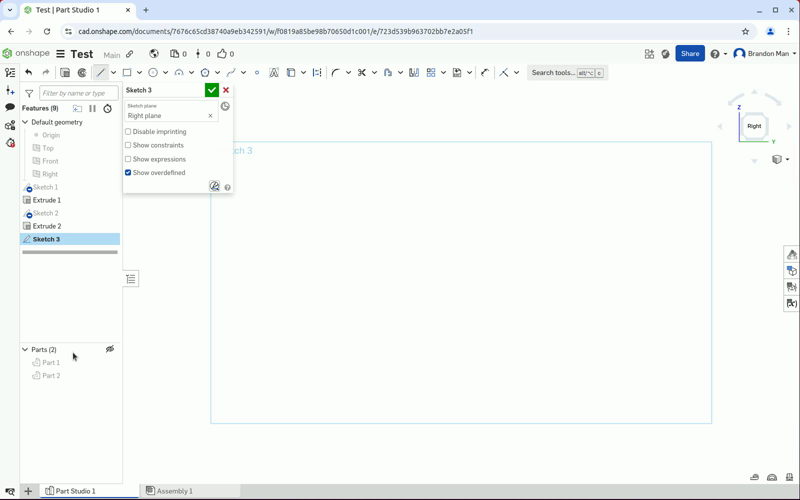
mouse_move(464, 320)
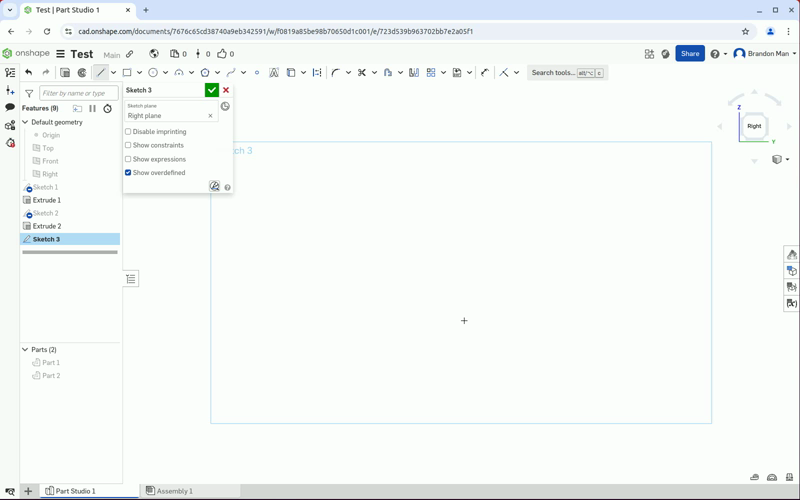
click(464, 320)
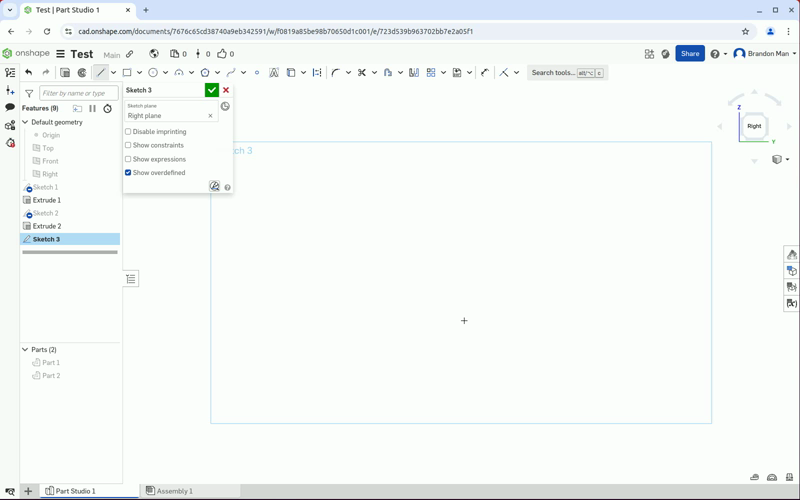
key_up(shift)
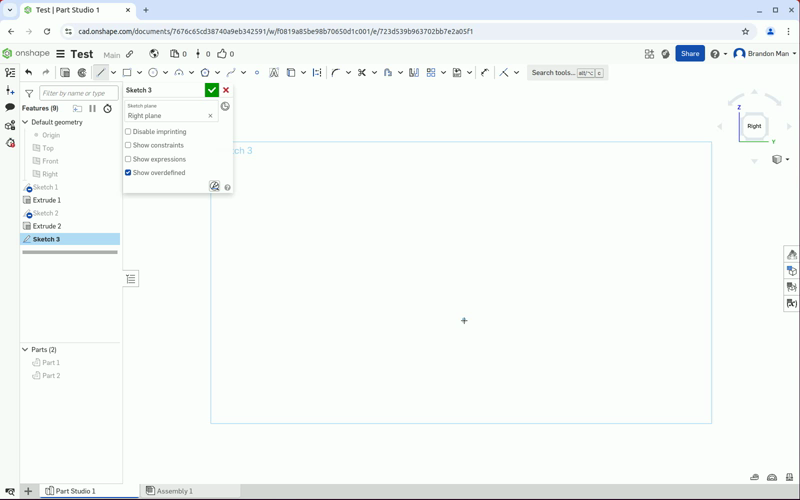
key_down(shift)
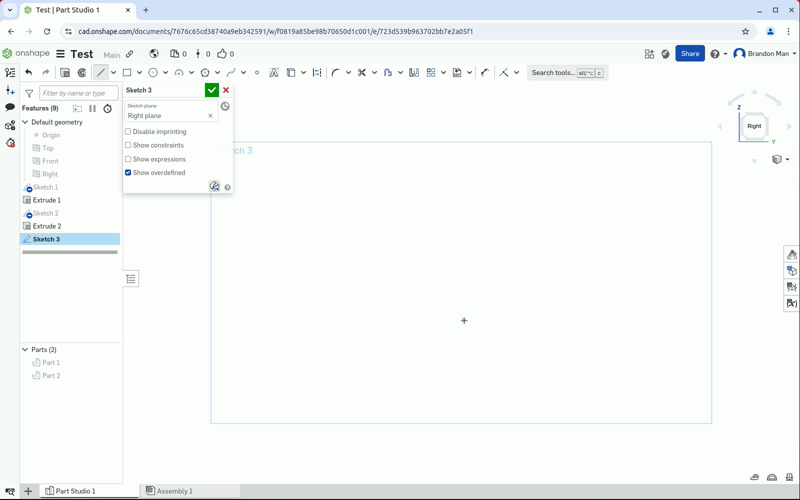
mouse_move(494, 320)
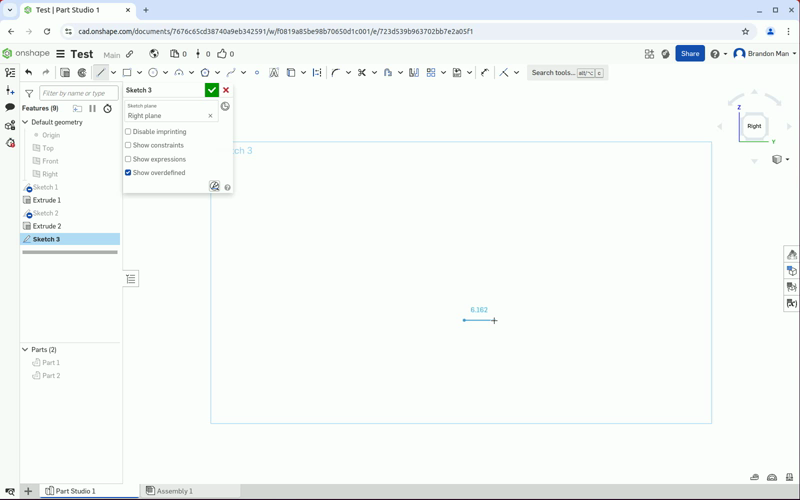
mouse_move(470, 321)
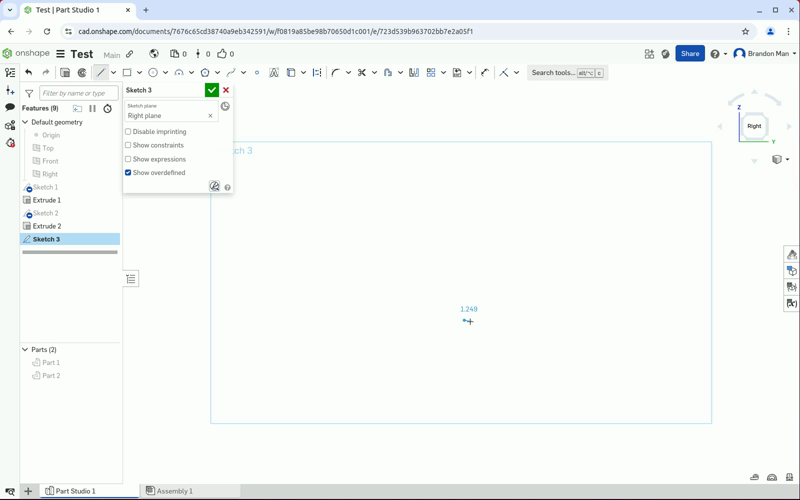
scroll(6)
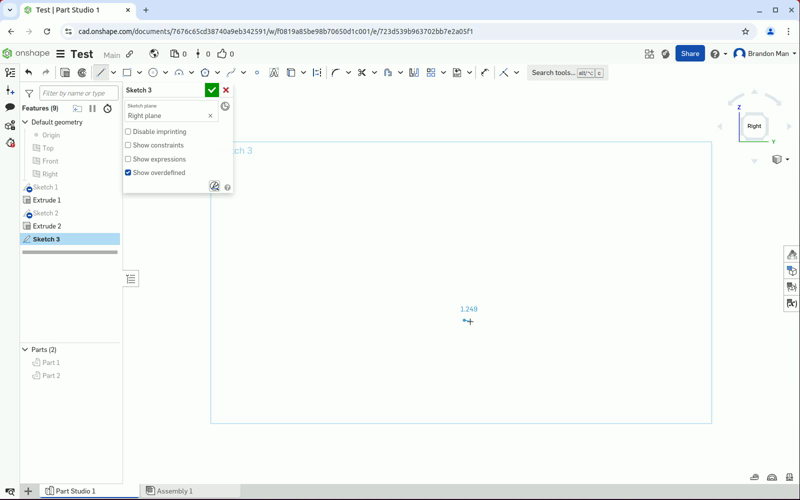
scroll(6)
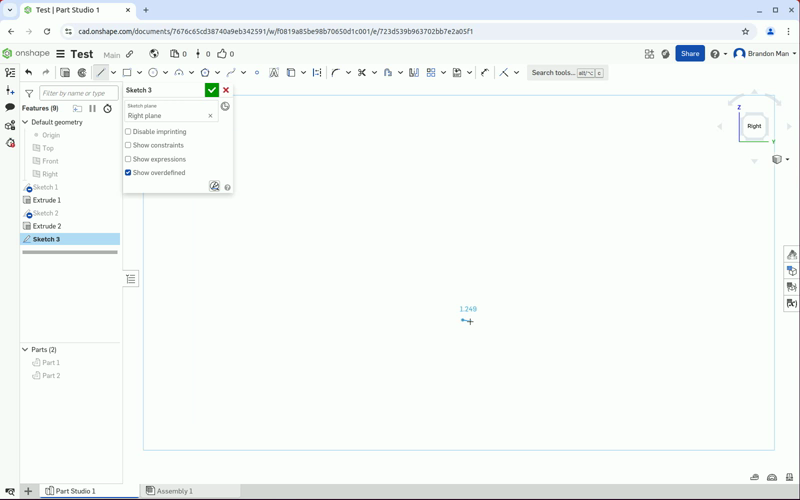
scroll(6)
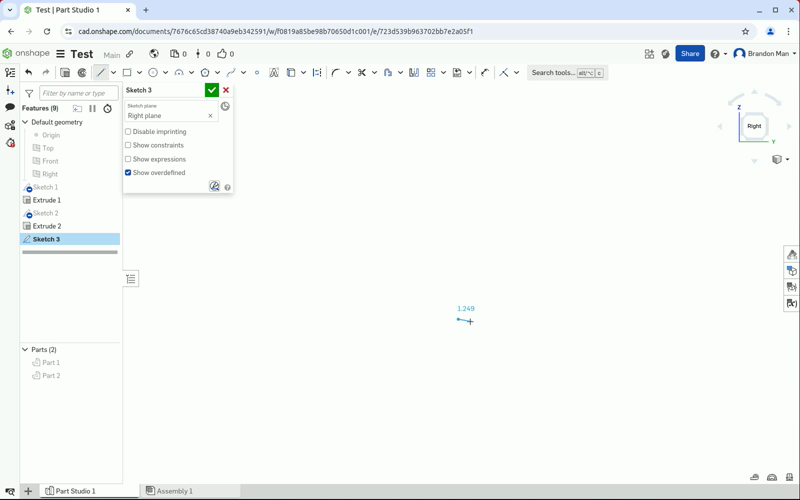
scroll(6)
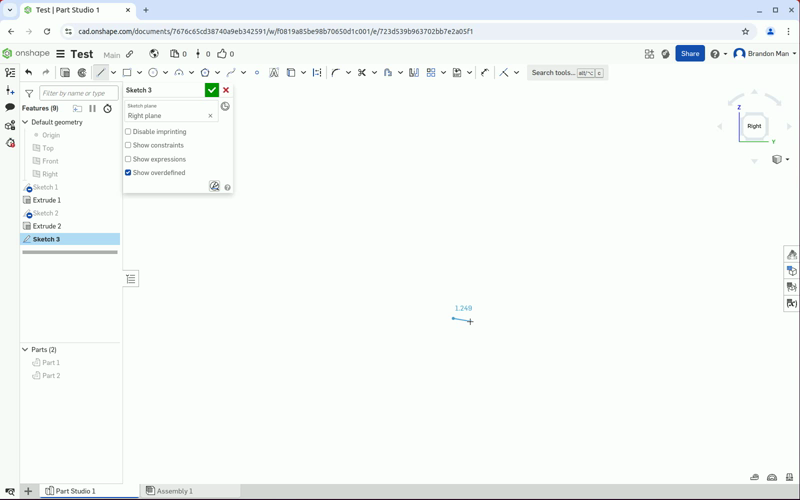
scroll(6)
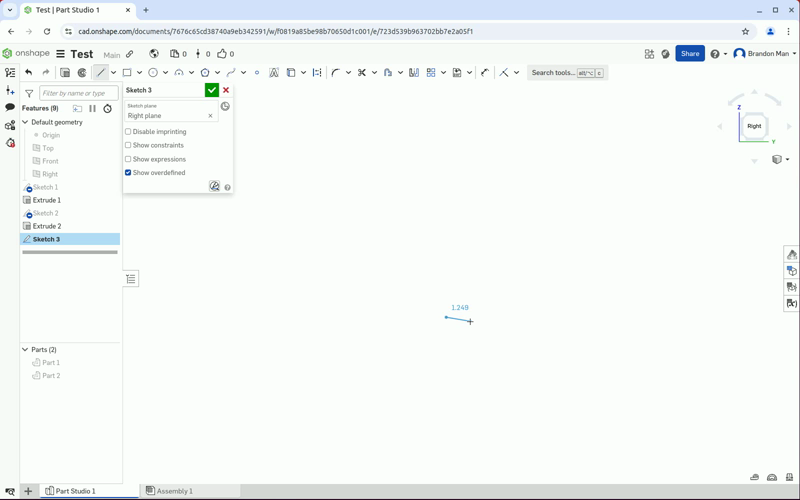
scroll(6)
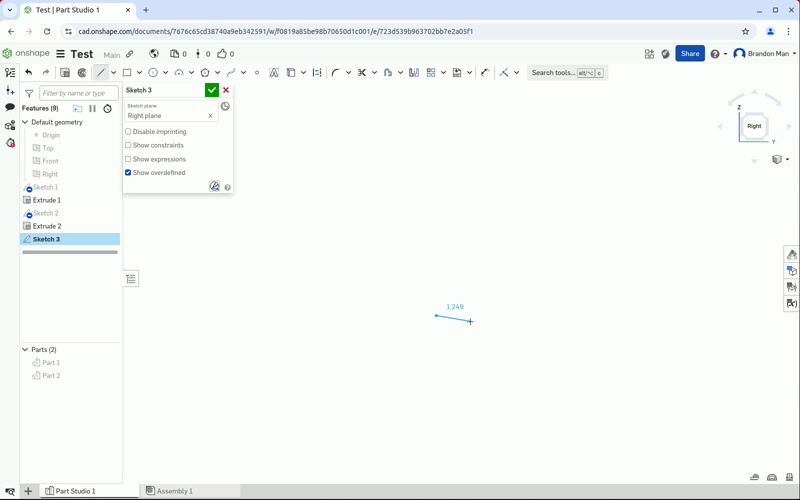
scroll(6)
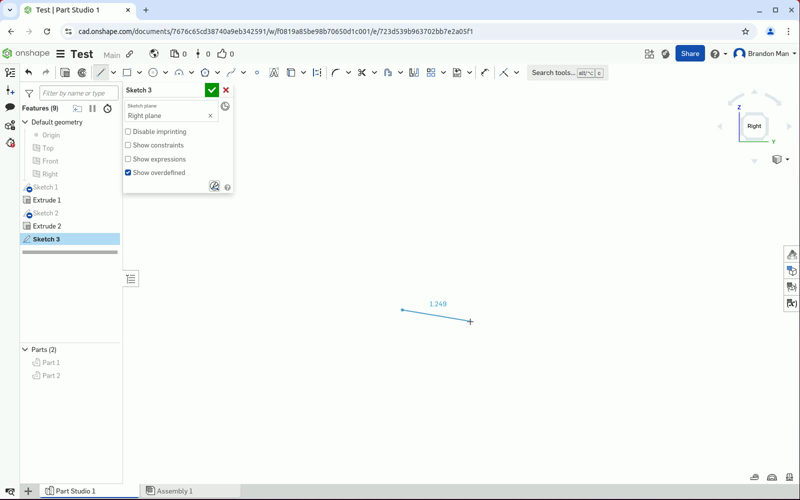
click(470, 321)
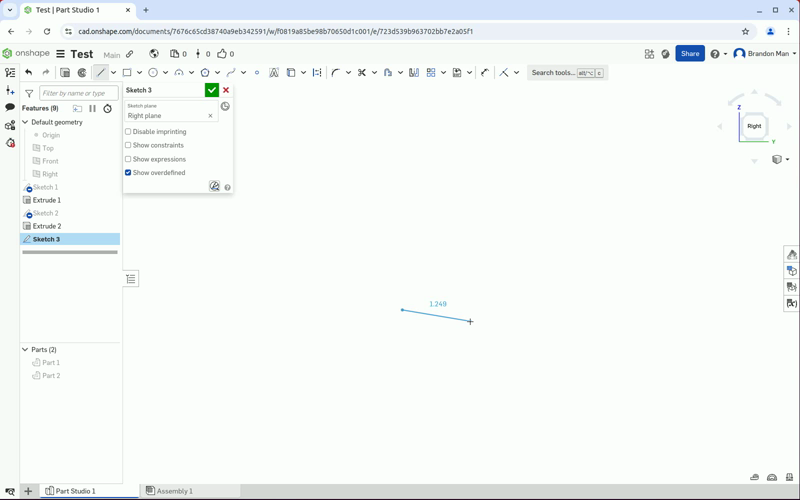
scroll(-6)
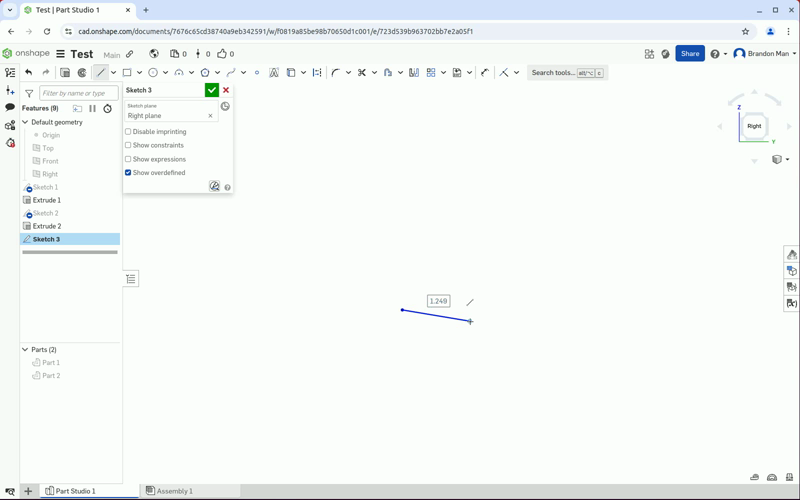
scroll(-6)
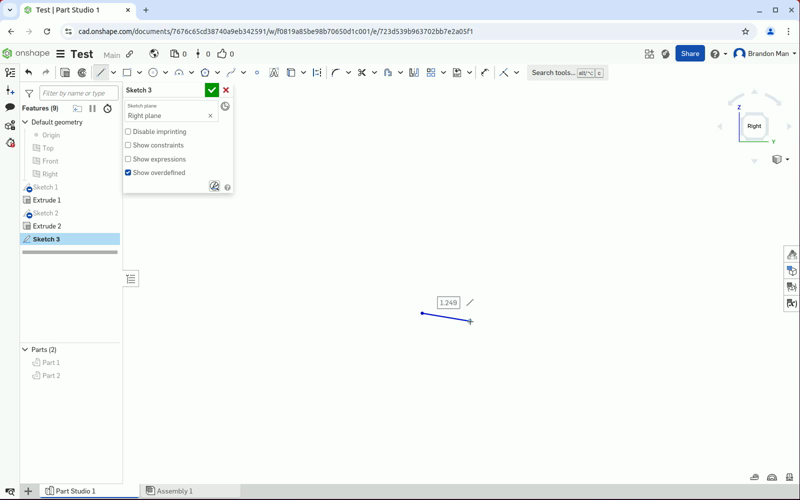
scroll(-6)
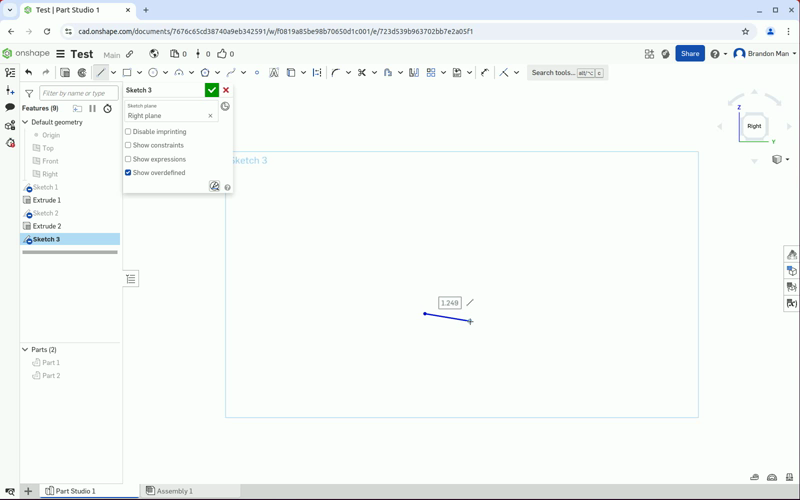
scroll(-6)
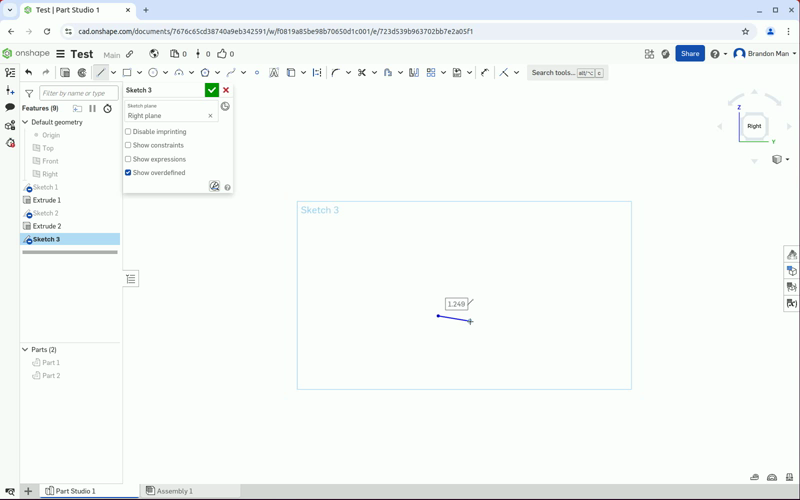
scroll(-6)
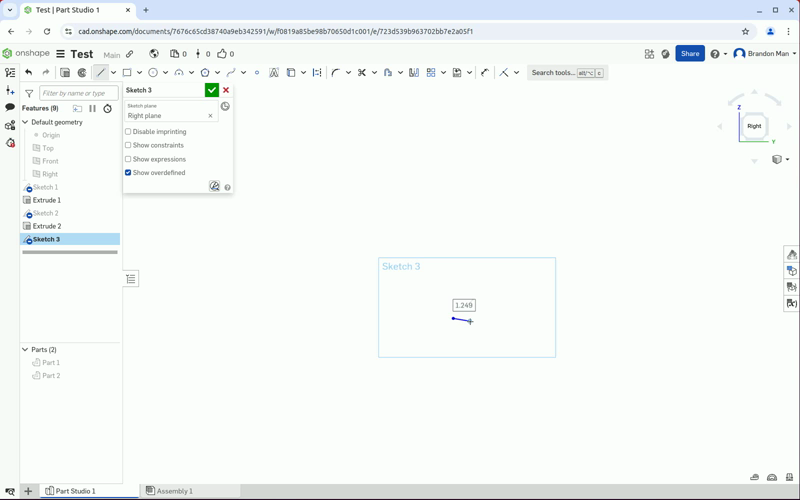
scroll(-6)
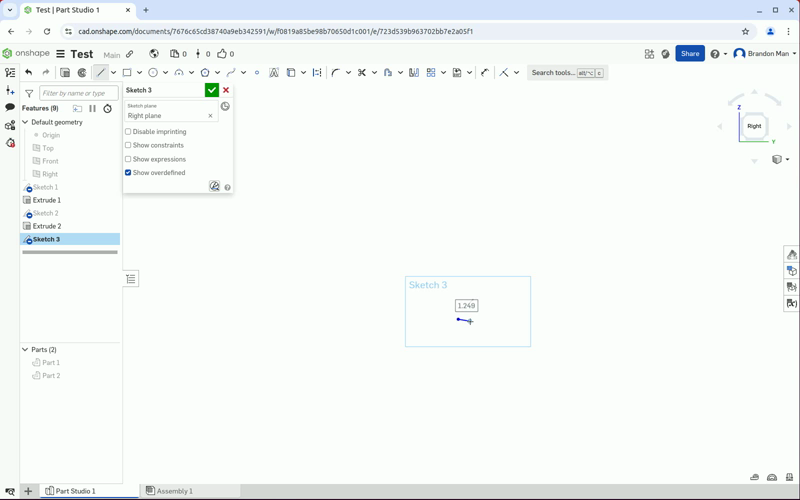
scroll(-6)
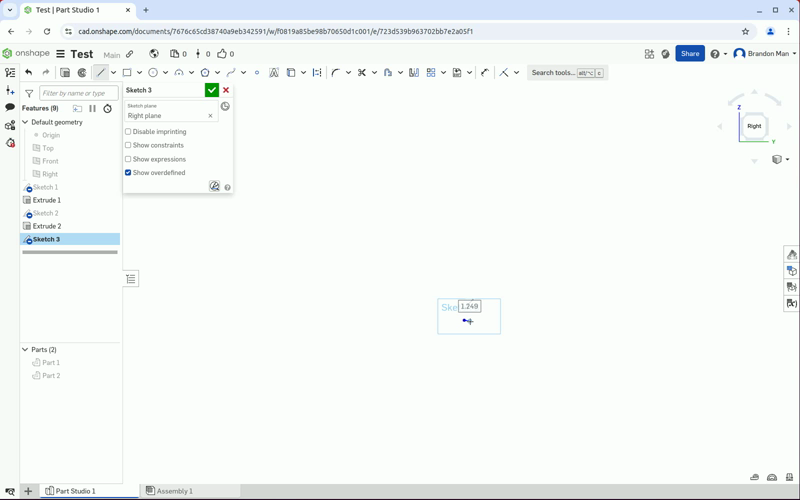
key_up(shift)
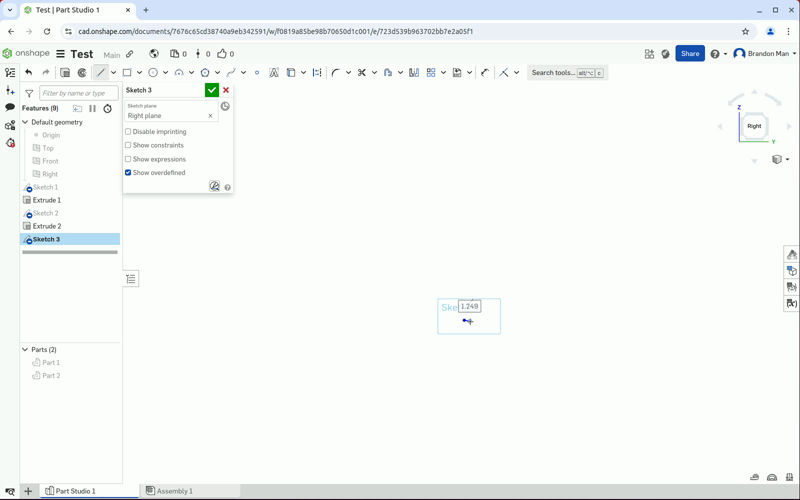
key_down(shift)
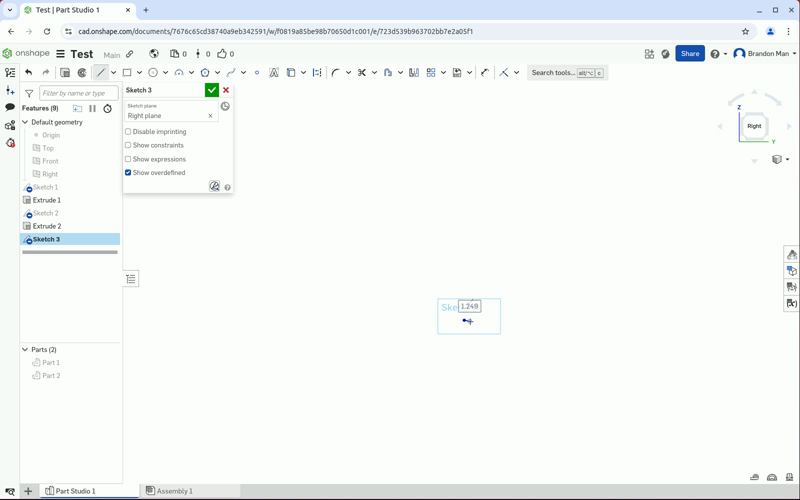
mouse_move(500, 321)
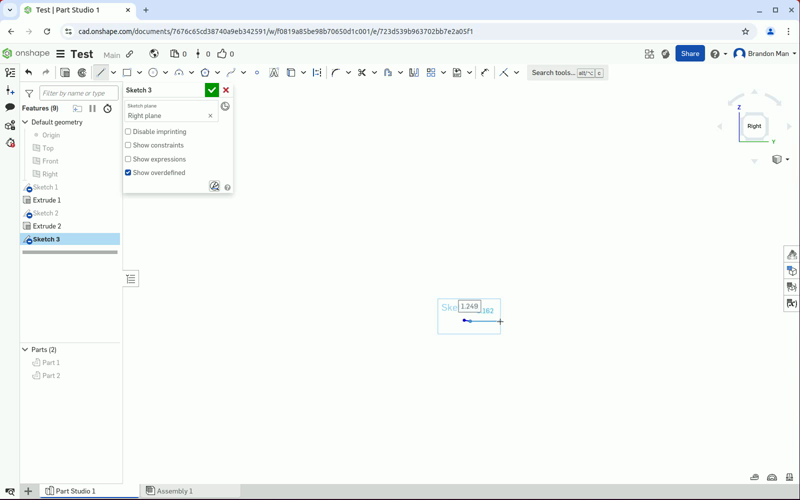
mouse_move(471, 315)
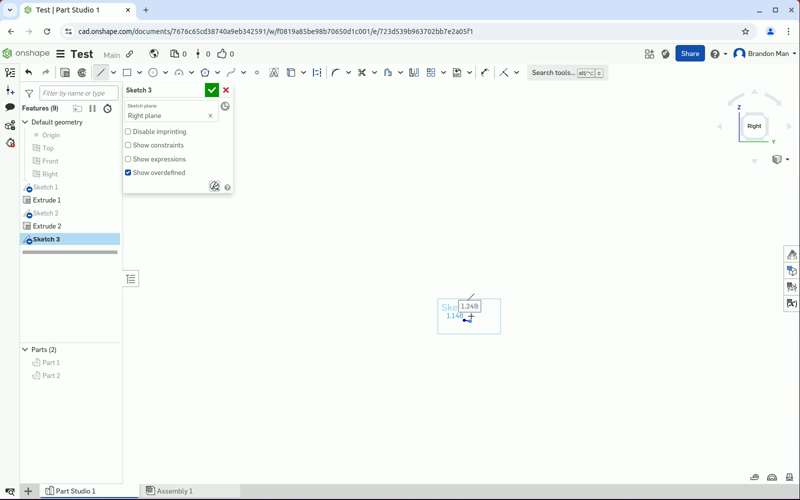
scroll(6)
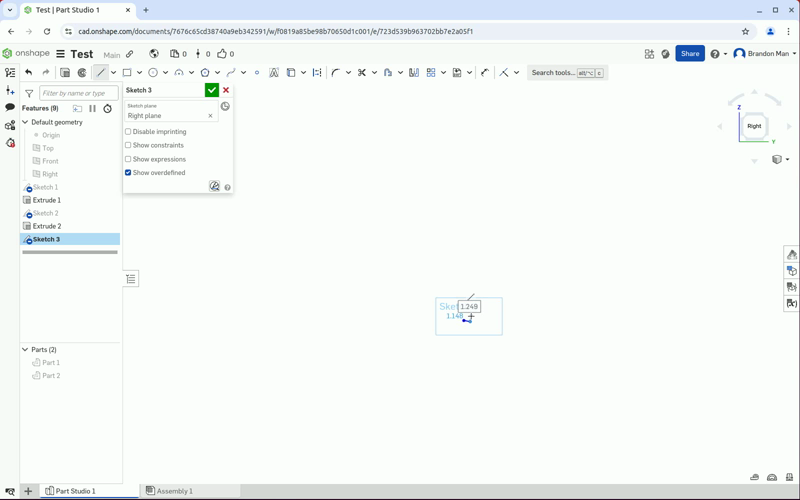
scroll(6)
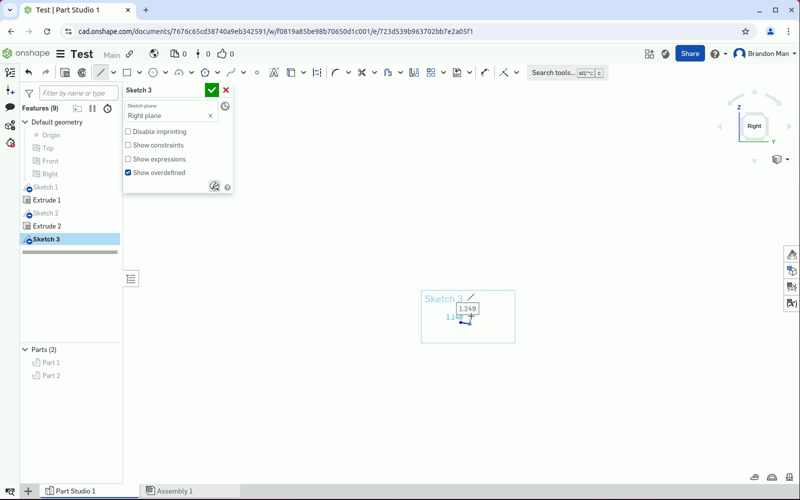
scroll(6)
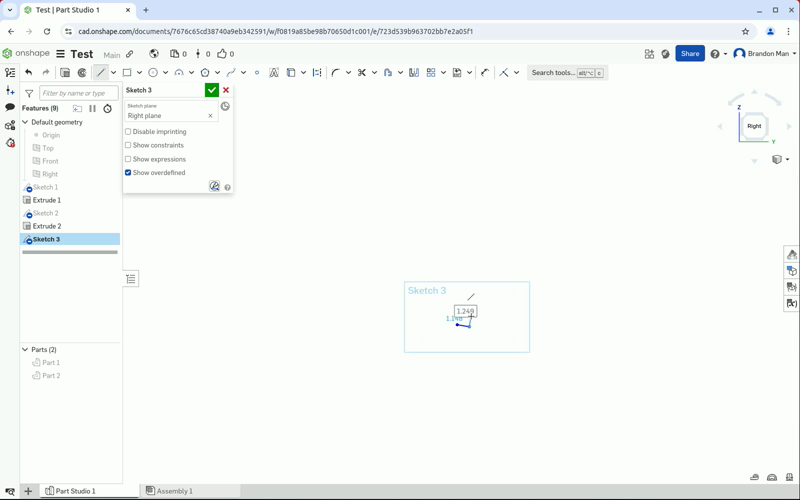
scroll(6)
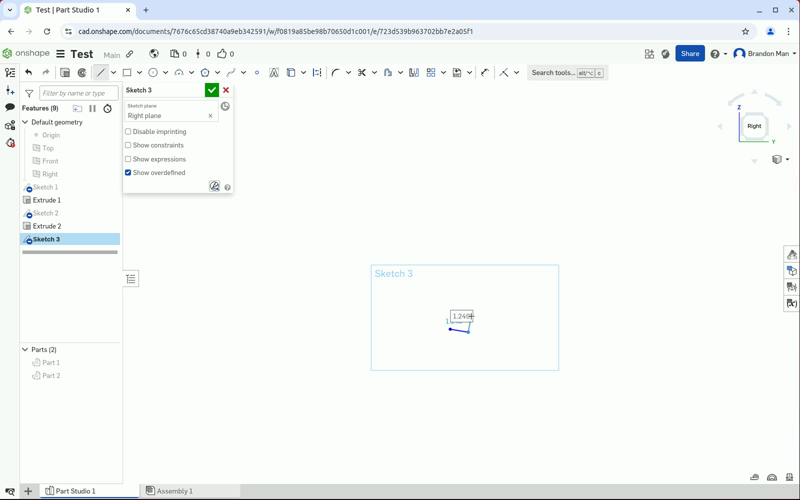
scroll(6)
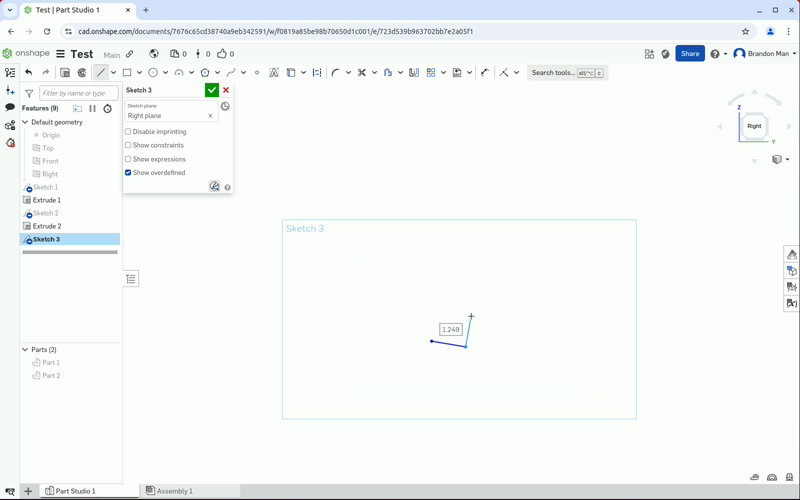
scroll(6)
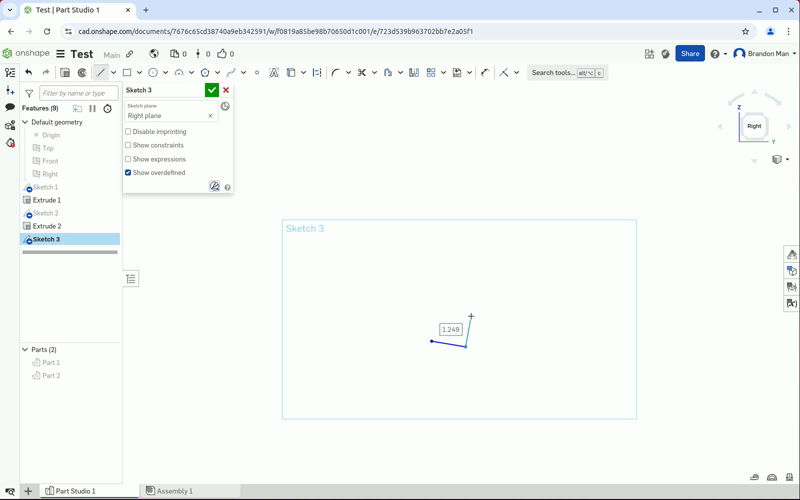
scroll(6)
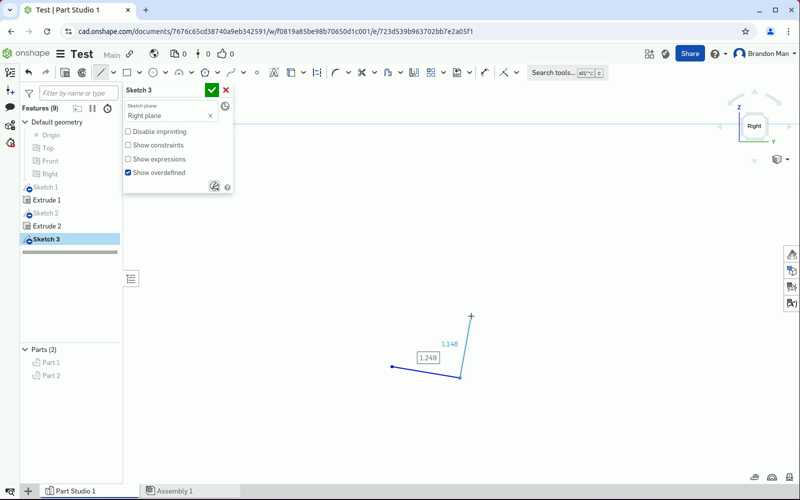
click(471, 315)
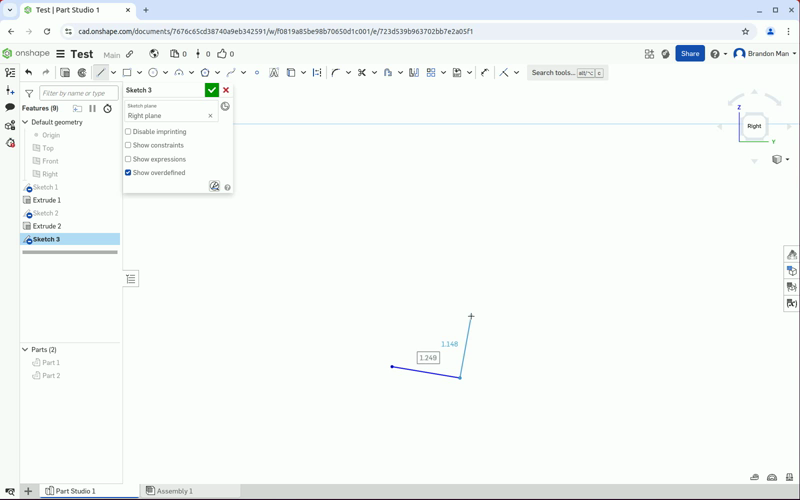
scroll(-6)
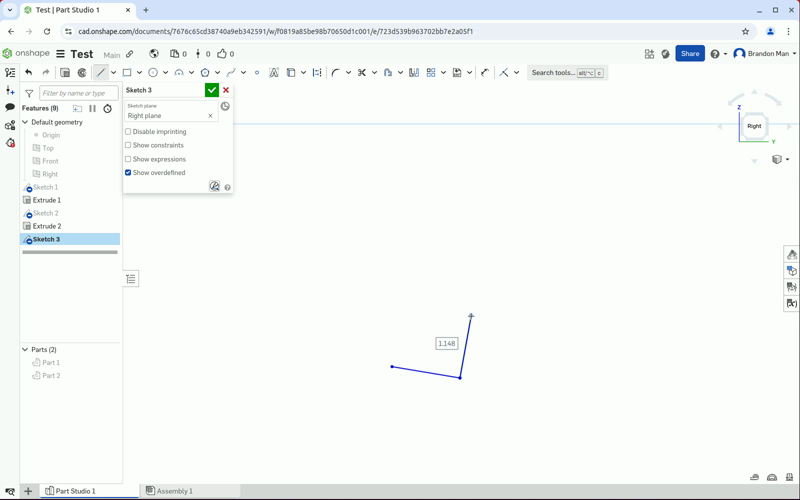
scroll(-6)
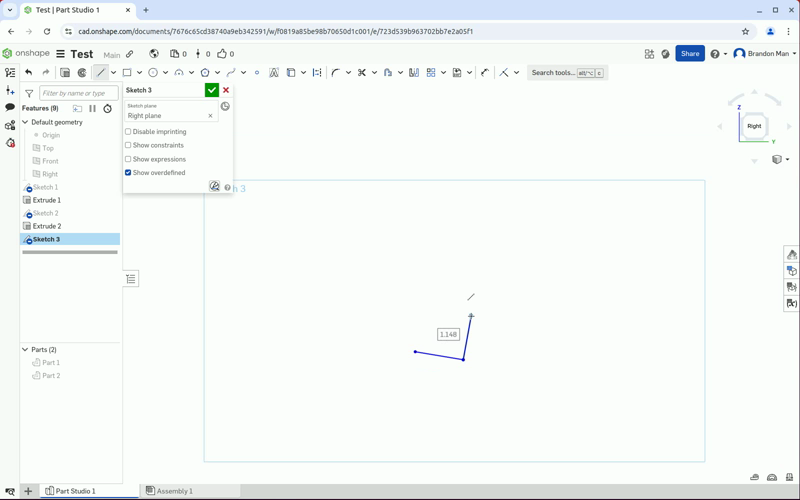
scroll(-6)
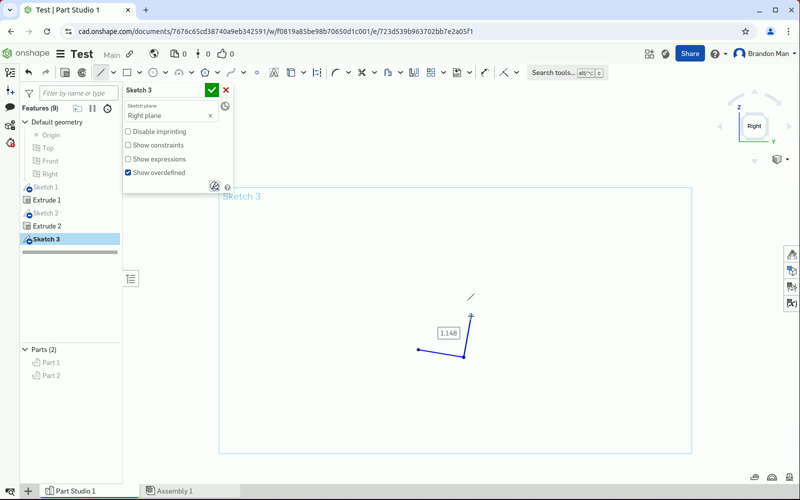
scroll(-6)
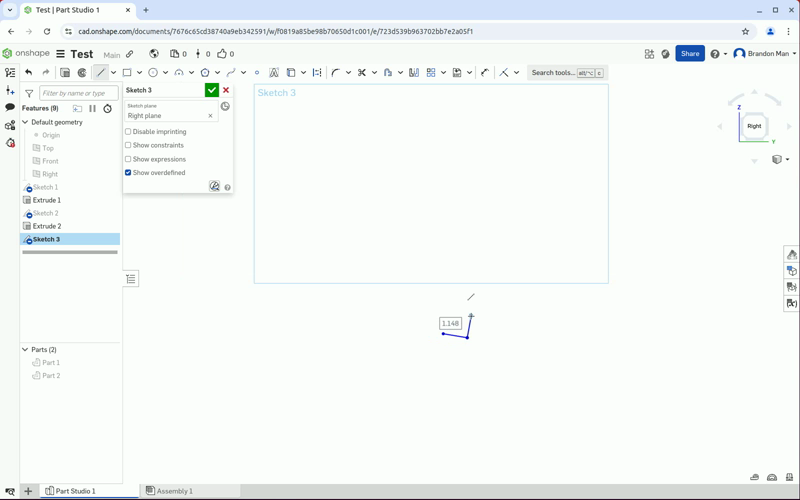
scroll(-6)
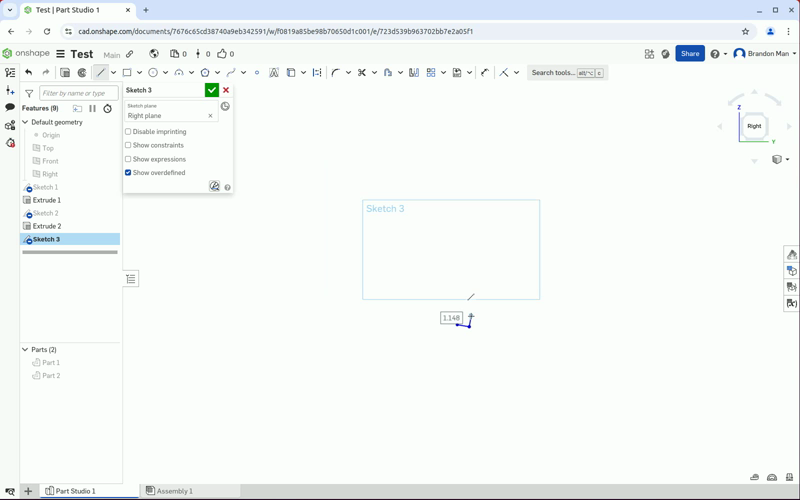
scroll(-6)
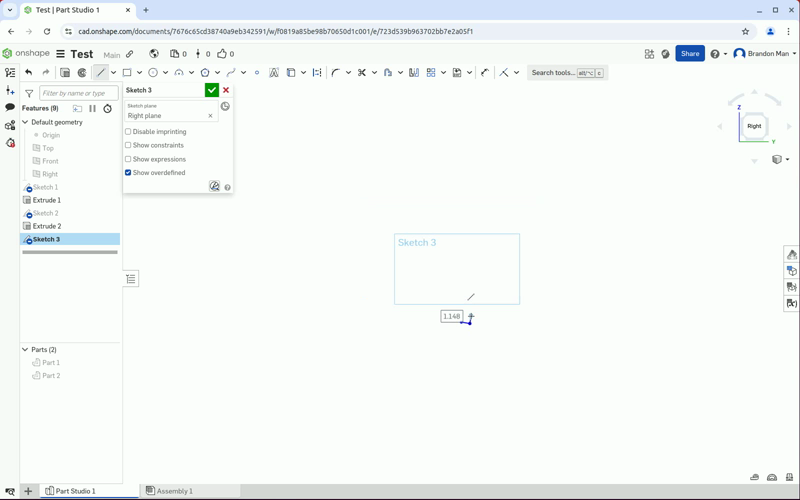
scroll(-6)
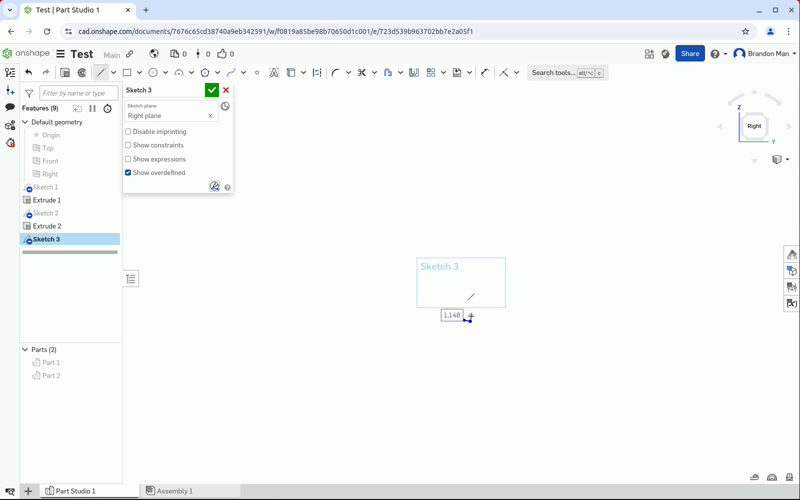
key_up(shift)
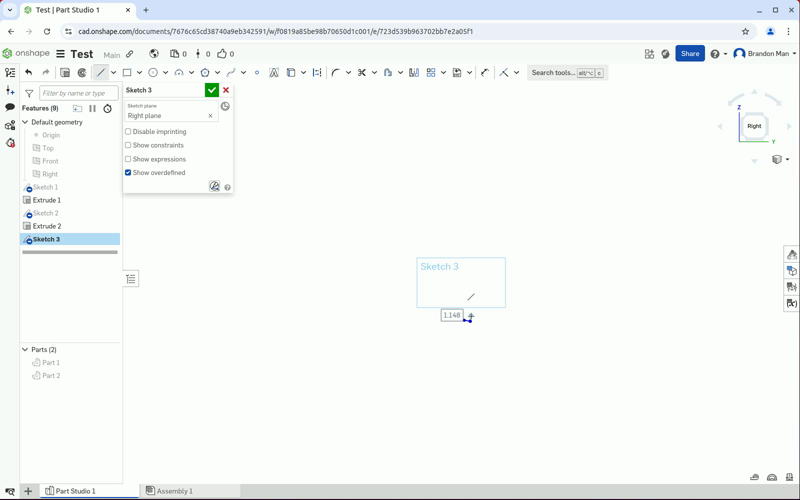
key_down(shift)
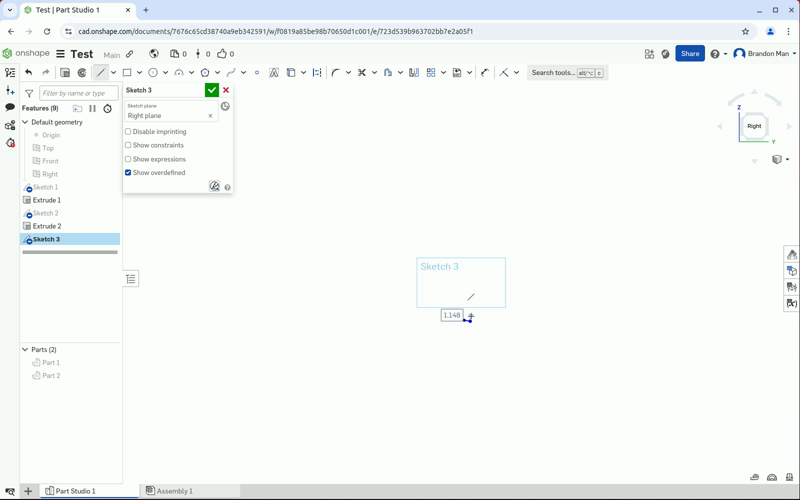
mouse_move(501, 315)
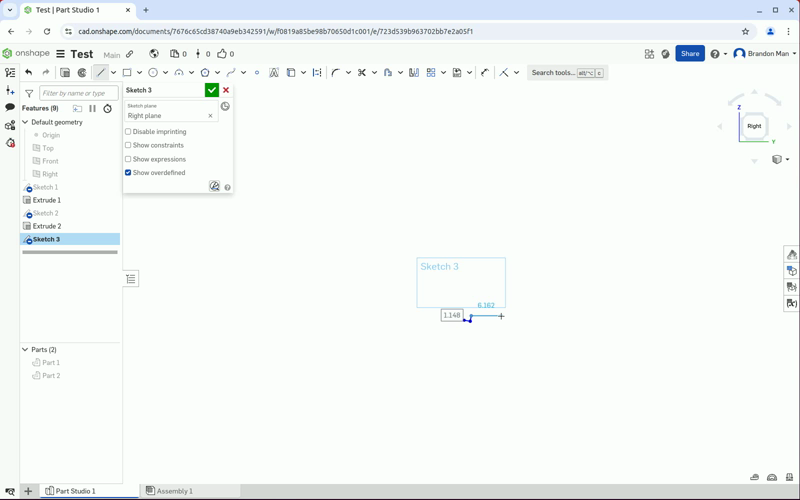
mouse_move(465, 314)
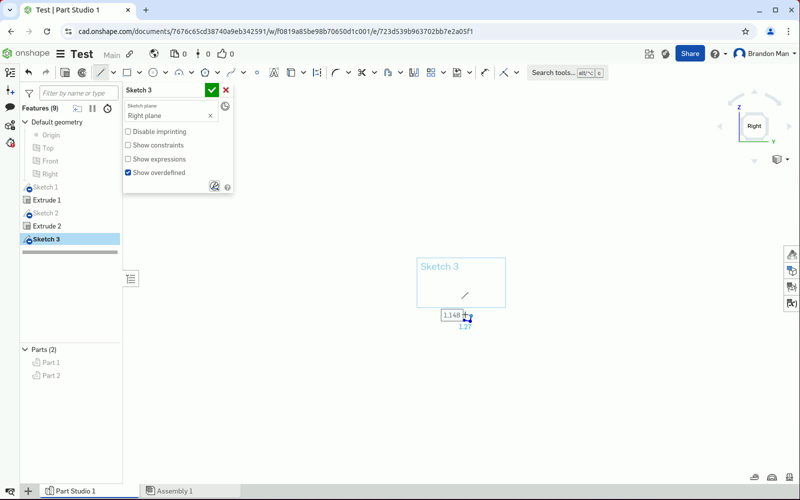
scroll(6)
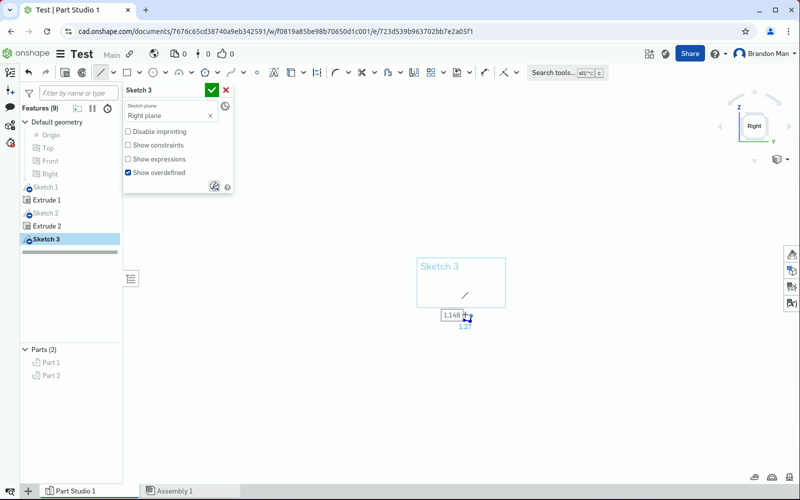
scroll(6)
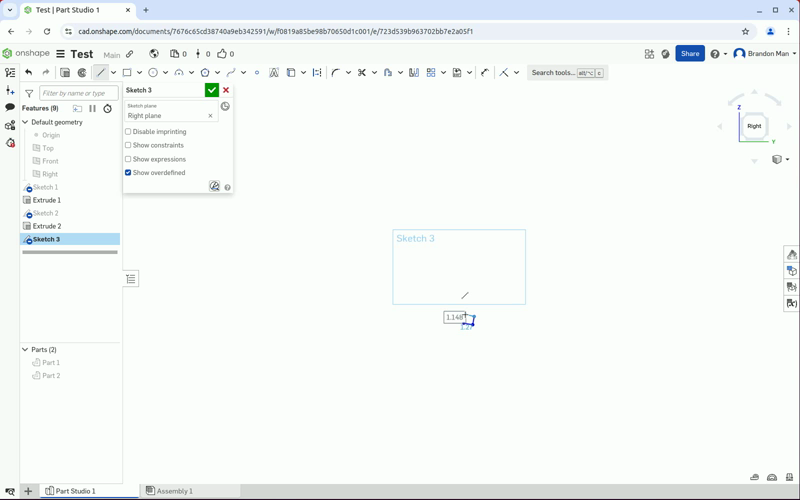
scroll(6)
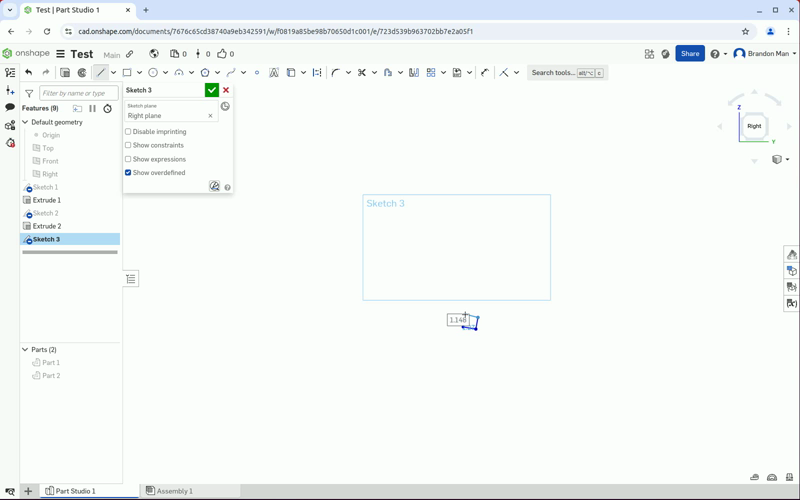
scroll(6)
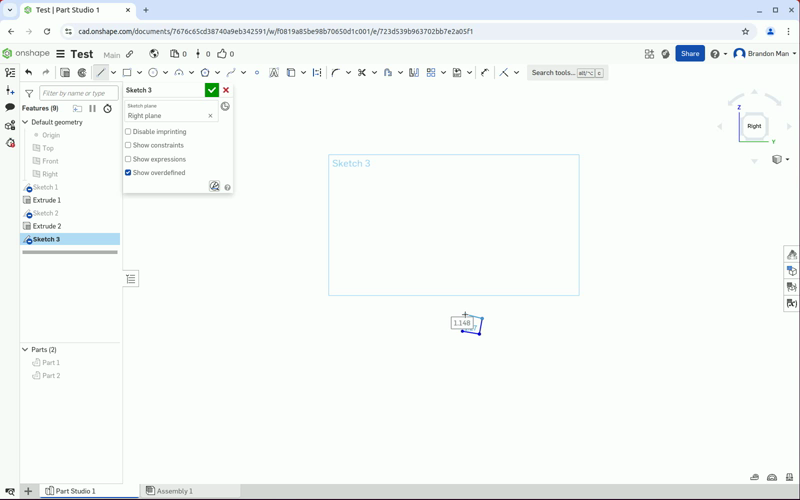
scroll(6)
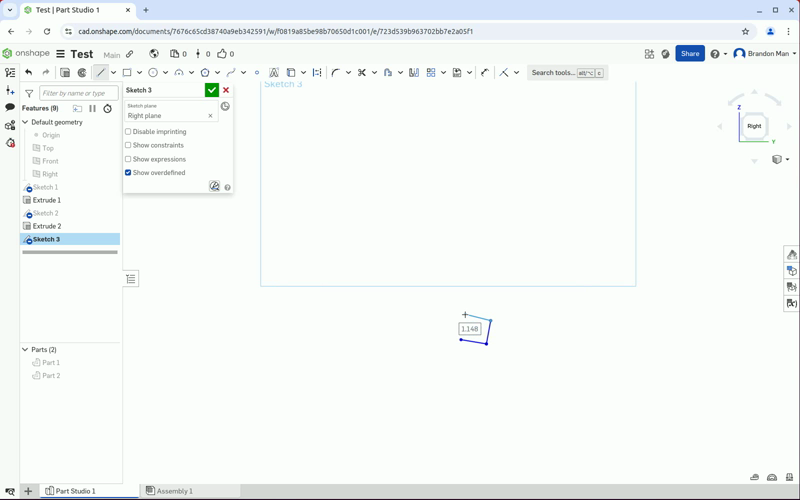
scroll(6)
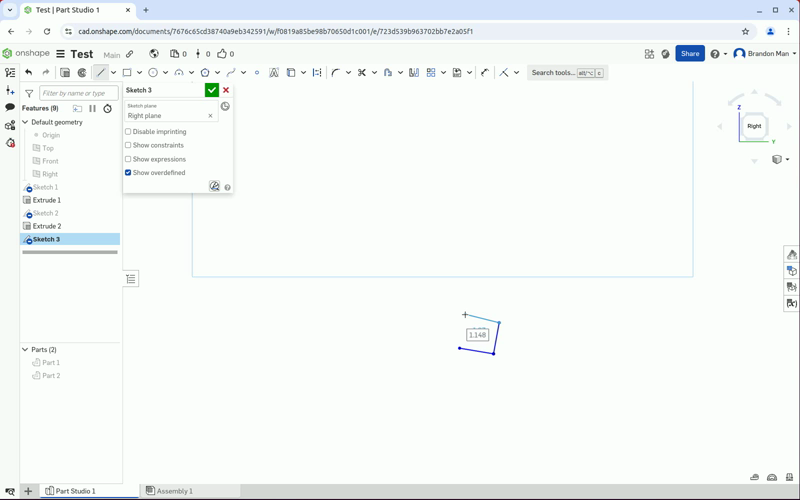
scroll(6)
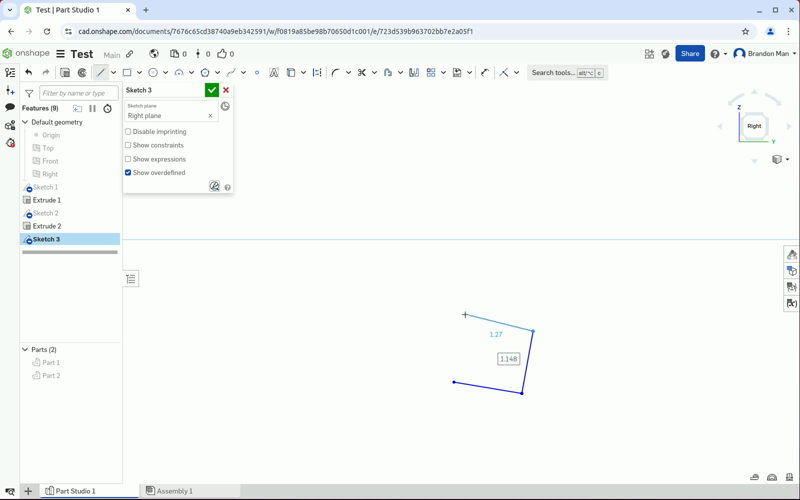
click(465, 314)
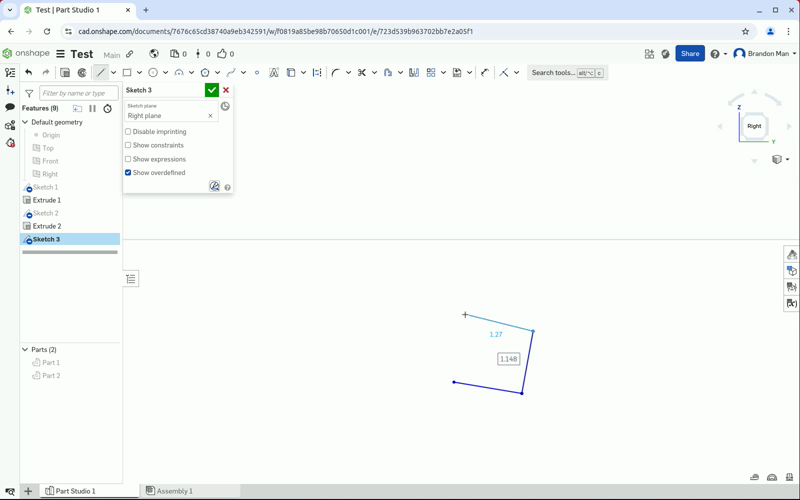
scroll(-6)
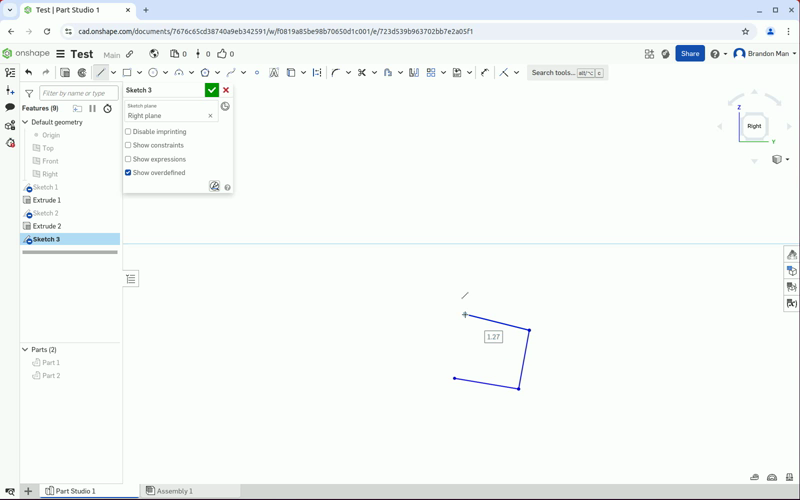
scroll(-6)
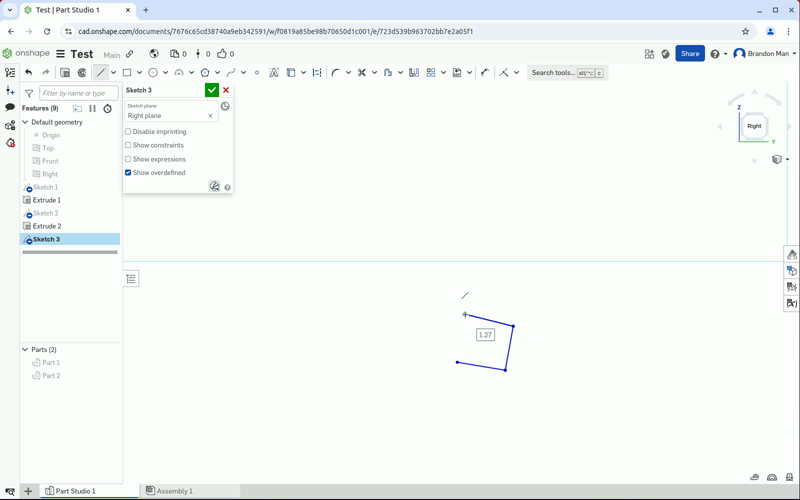
scroll(-6)
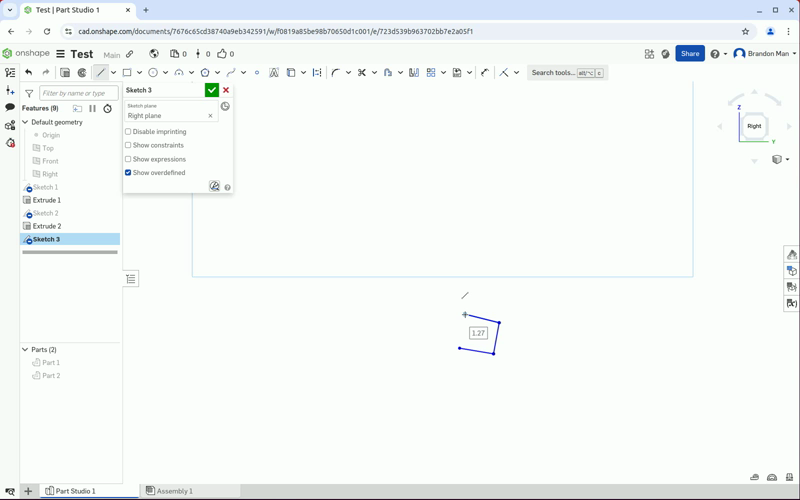
scroll(-6)
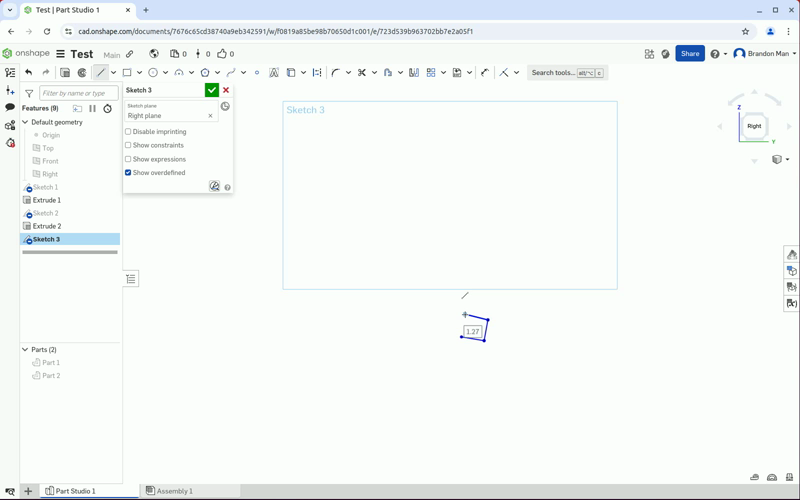
scroll(-6)
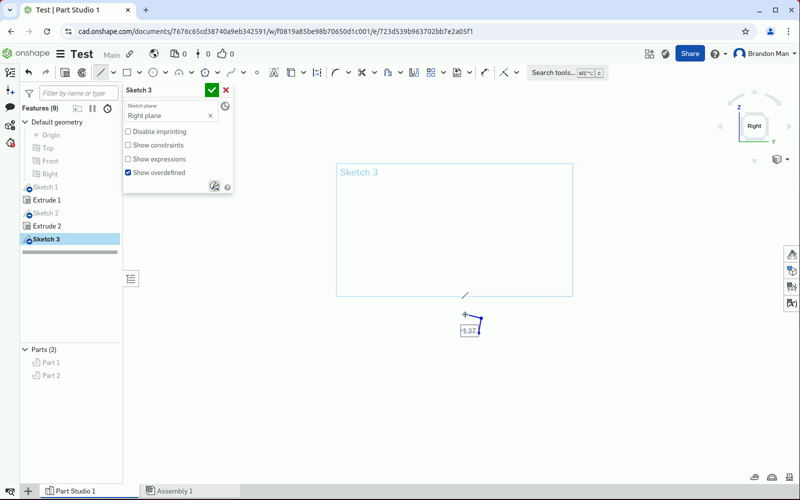
scroll(-6)
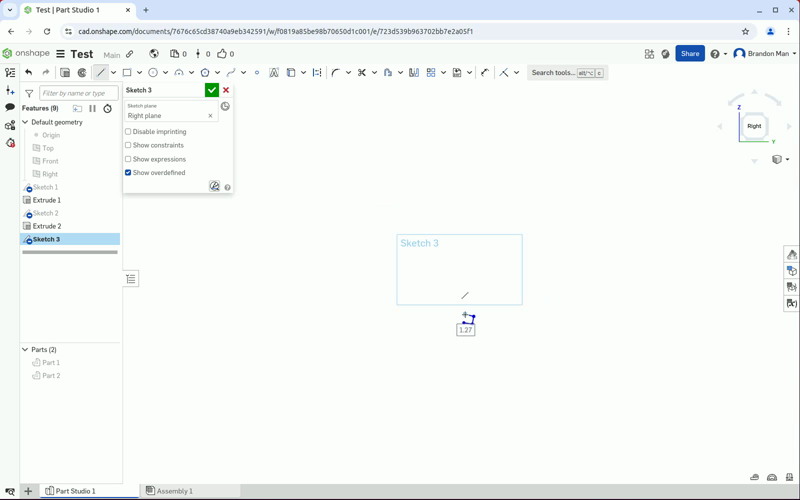
scroll(-6)
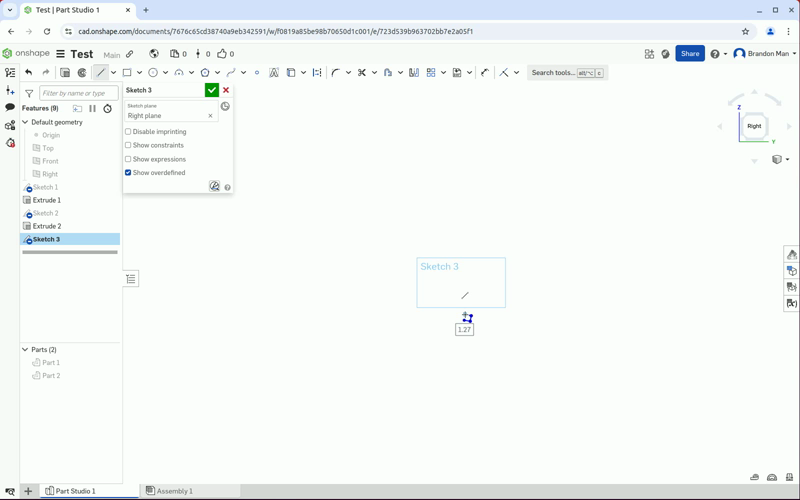
key_up(shift)
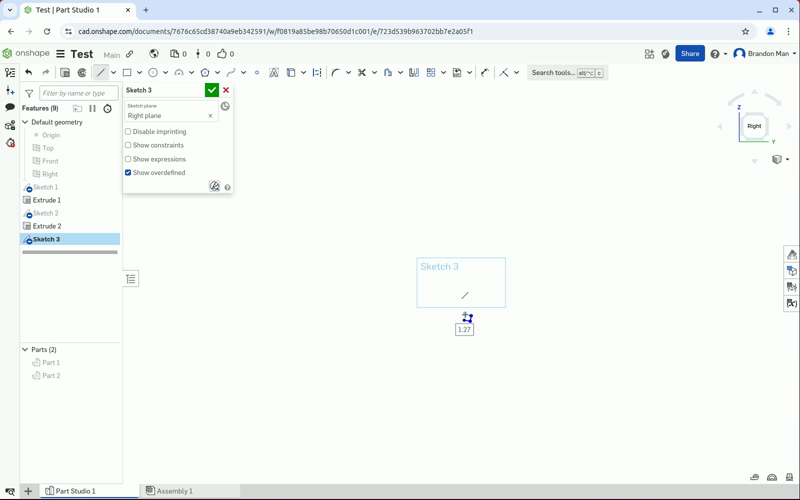
mouse_move(495, 314)
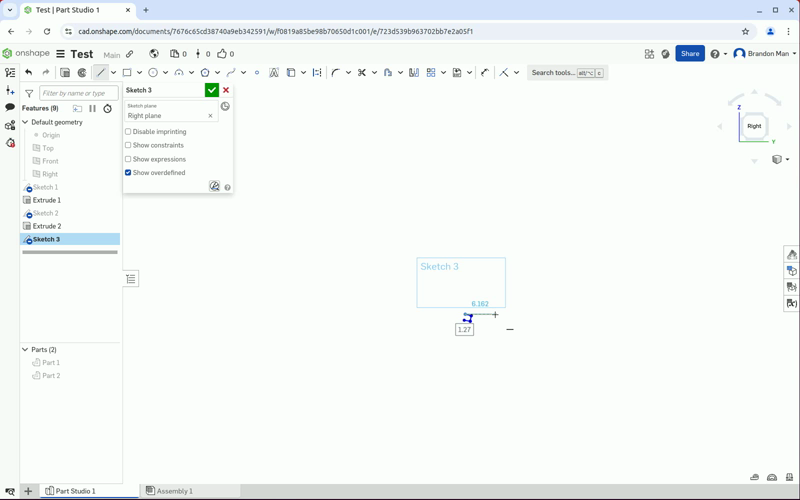
key_down(shift)
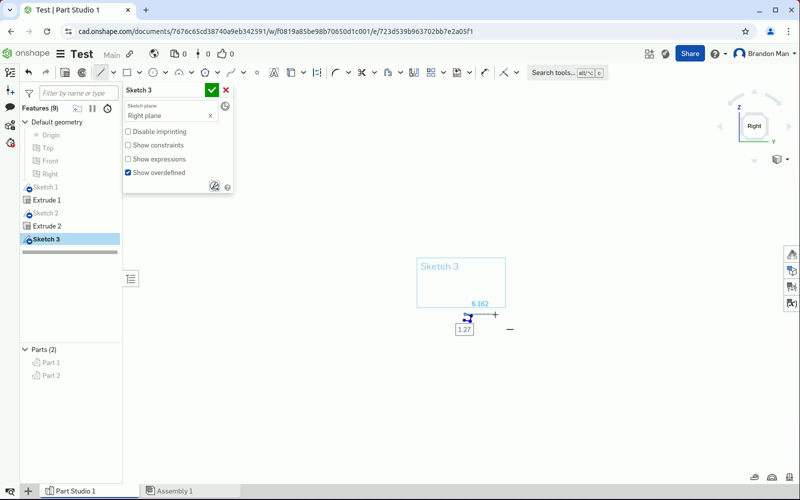
mouse_move(464, 320)
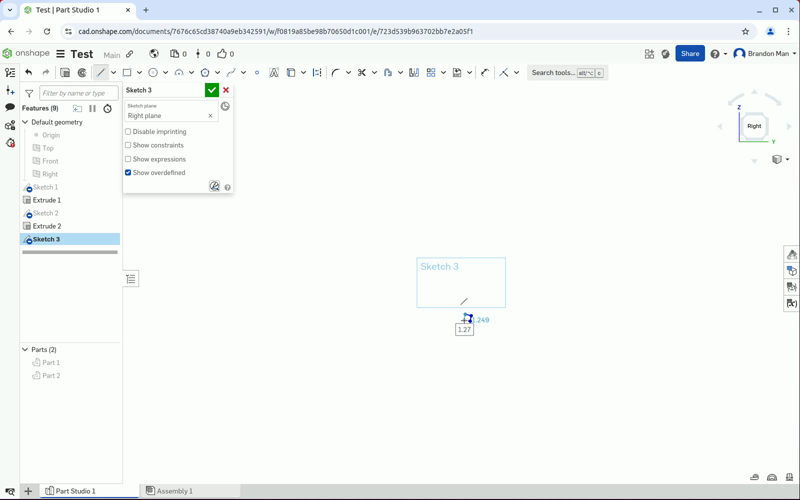
scroll(6)
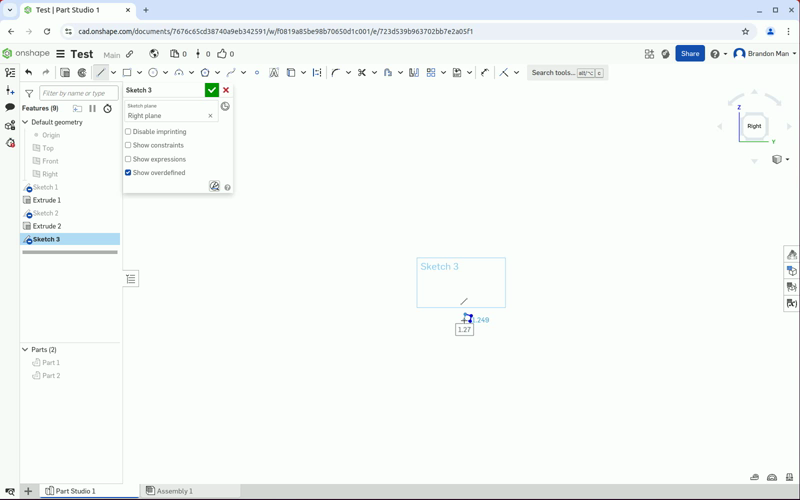
scroll(6)
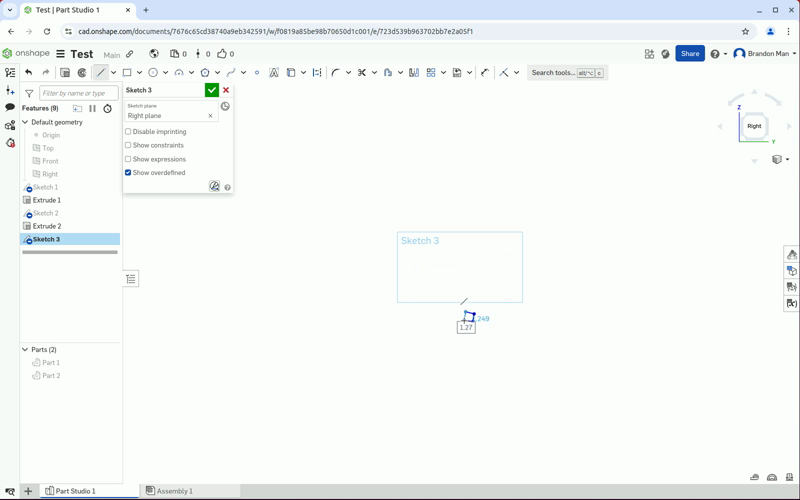
scroll(6)
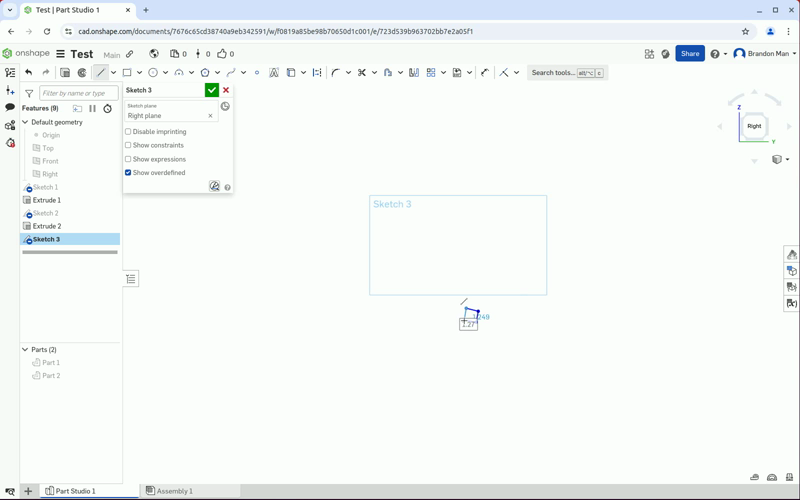
scroll(6)
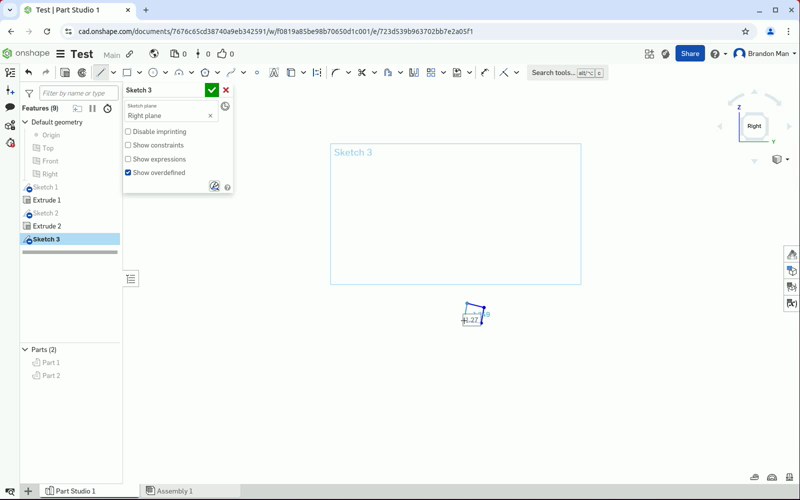
scroll(6)
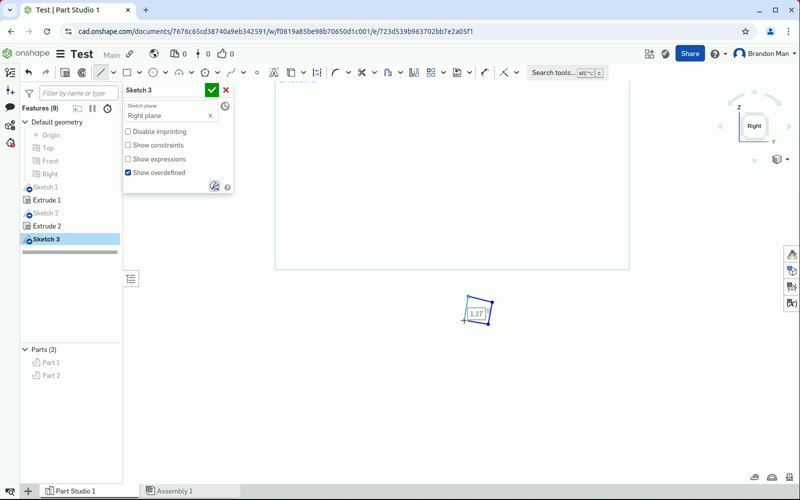
scroll(6)
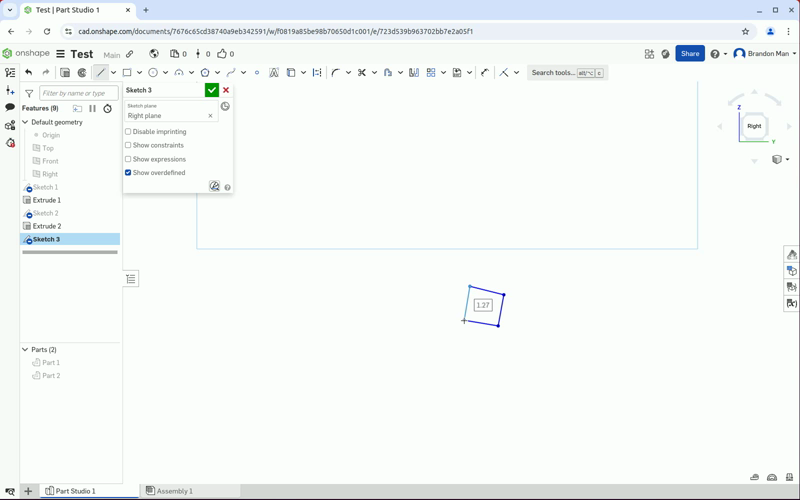
scroll(6)
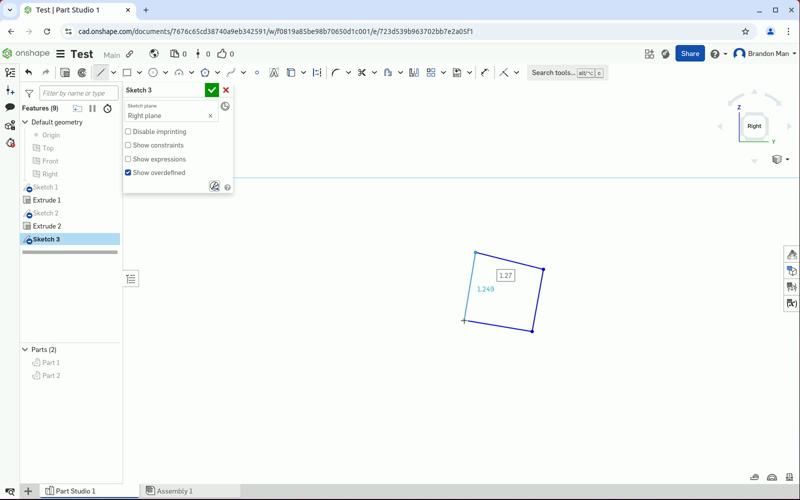
key_up(shift)
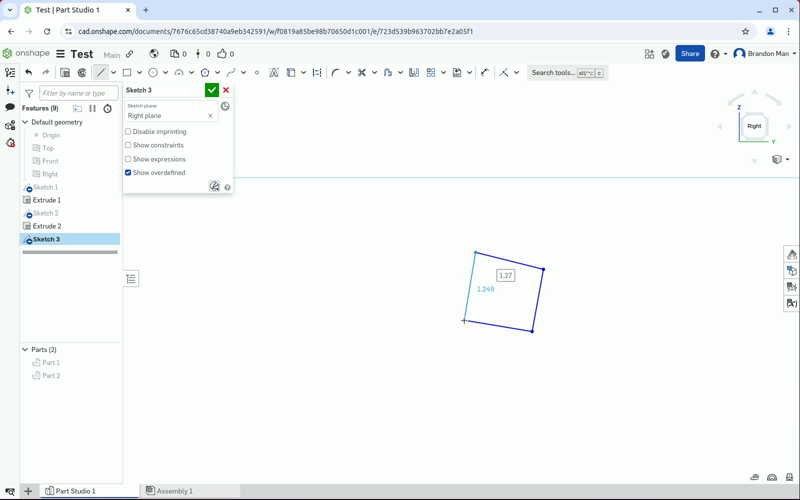
click(464, 320)
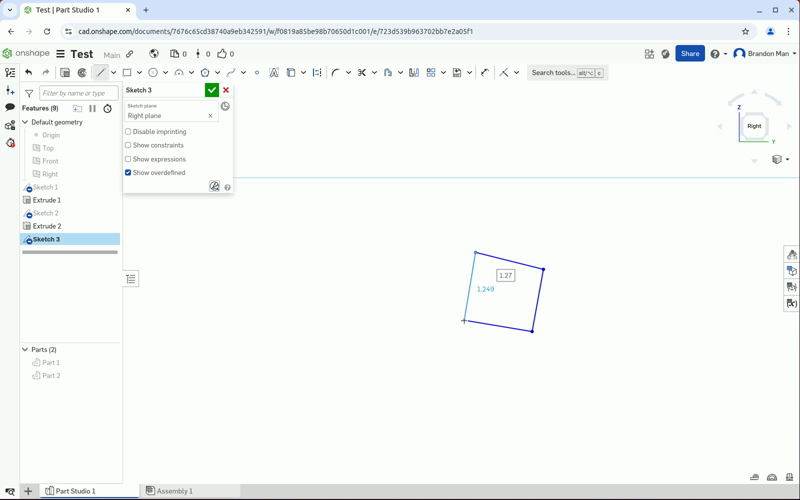
scroll(-6)
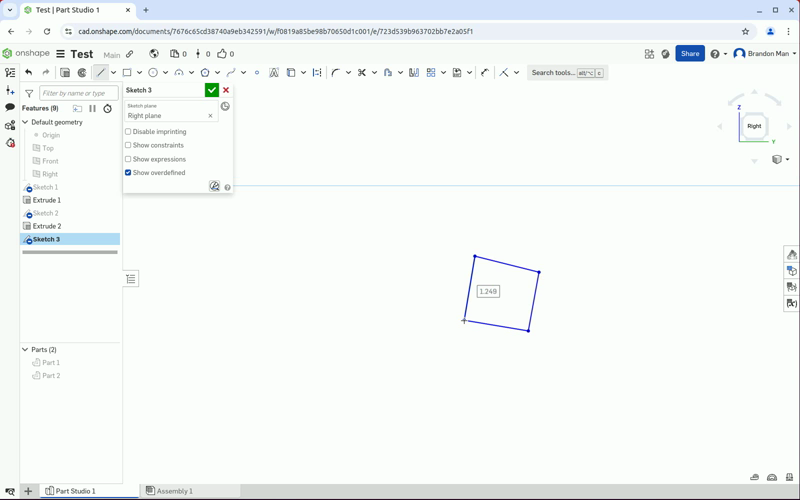
scroll(-6)
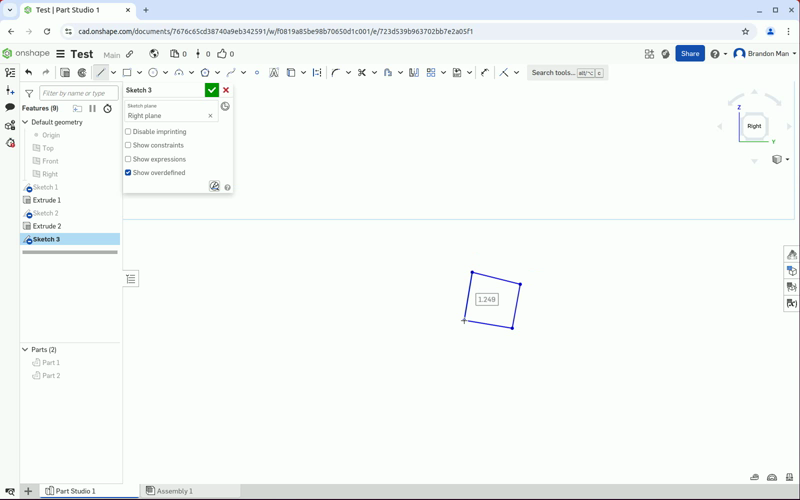
scroll(-6)
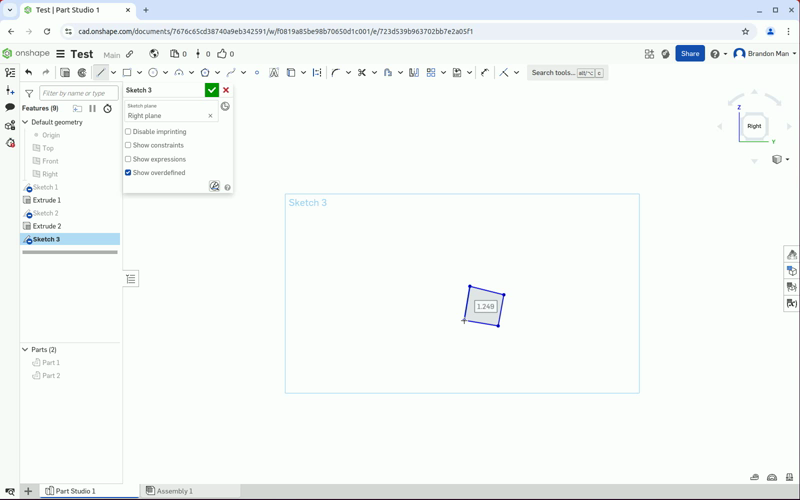
scroll(-6)
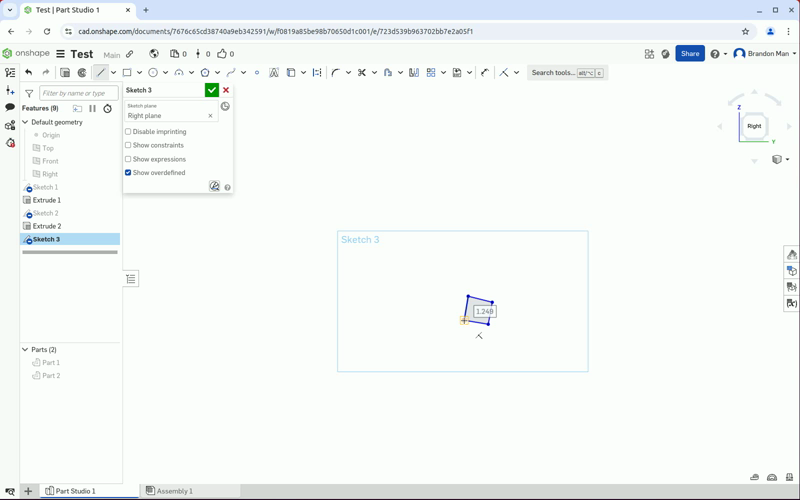
scroll(-6)
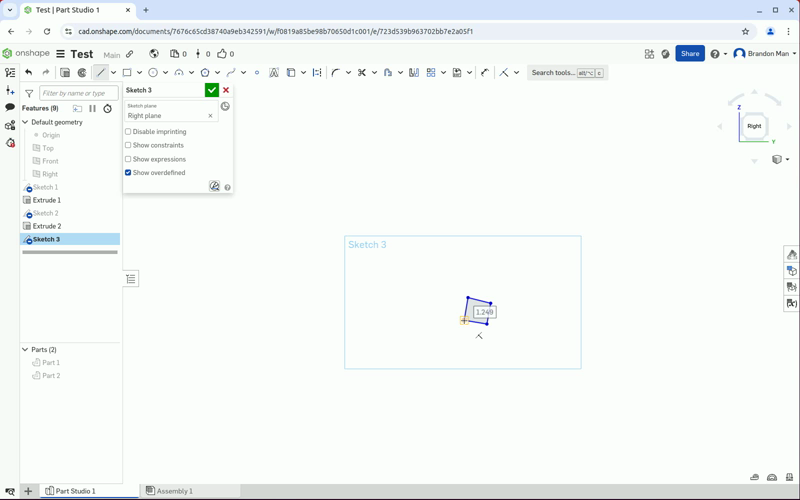
scroll(-6)
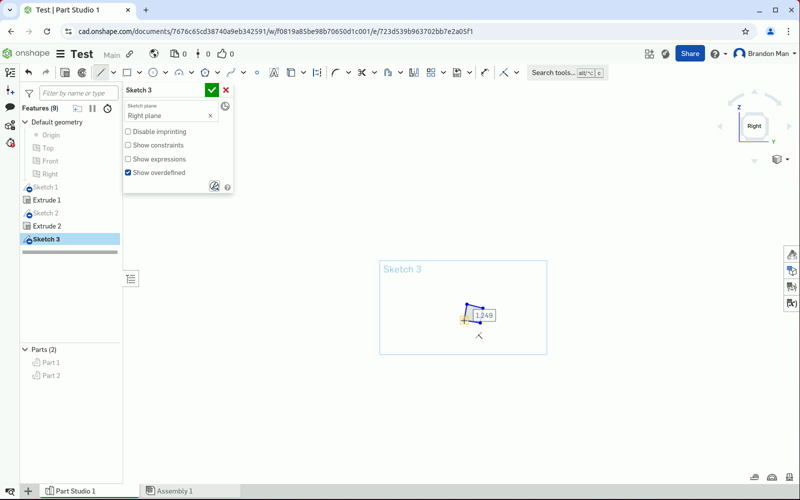
scroll(-6)
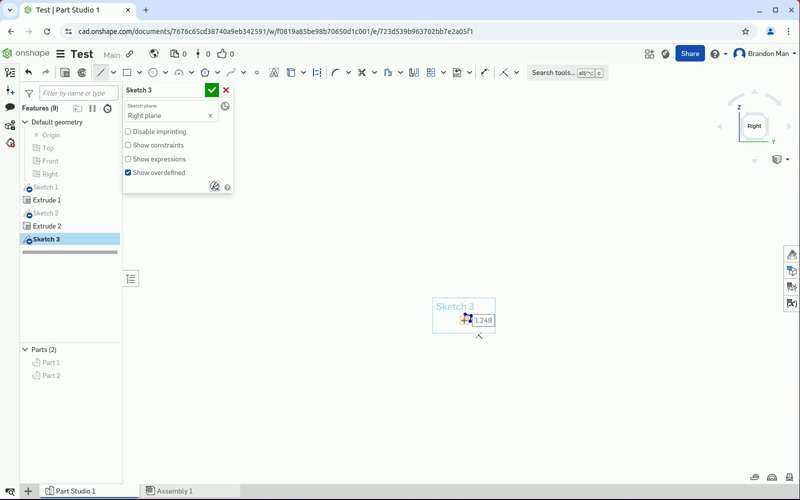
key(esc)
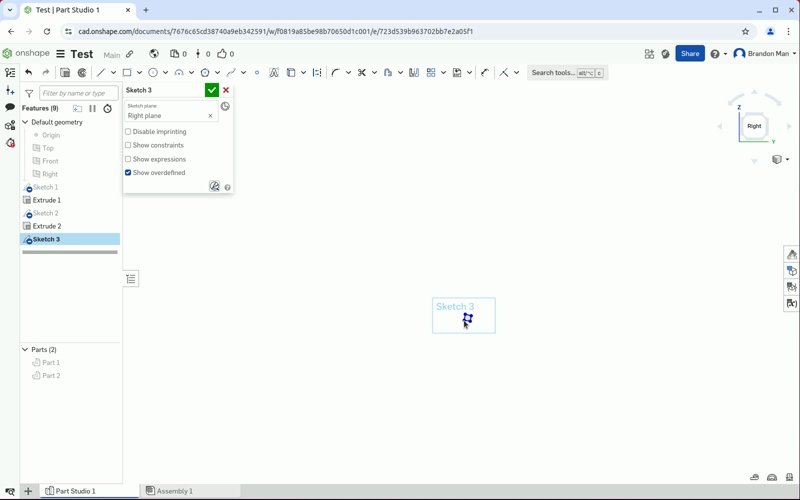
mouse_move(467, 316)
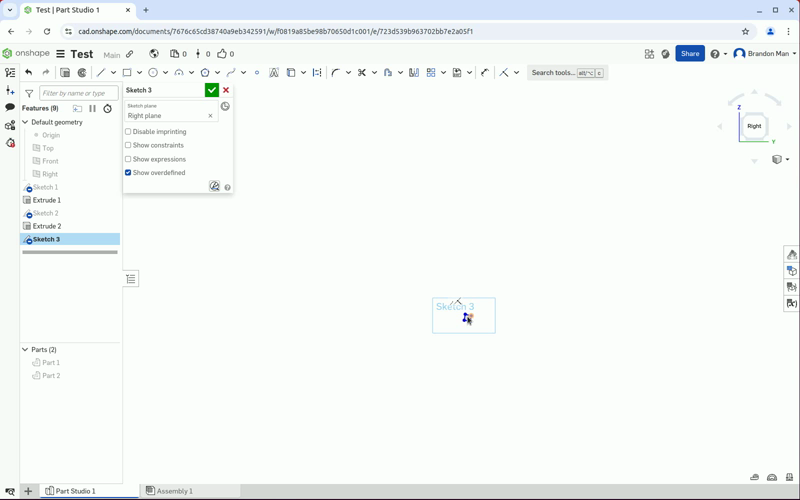
scroll(6)
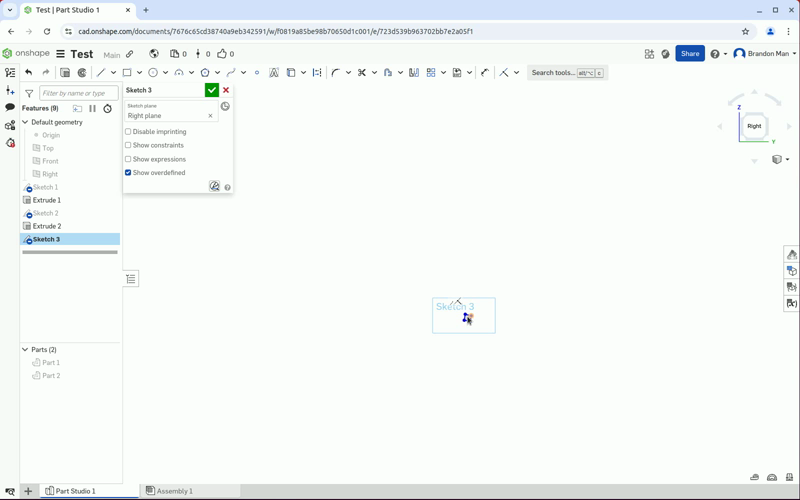
scroll(6)
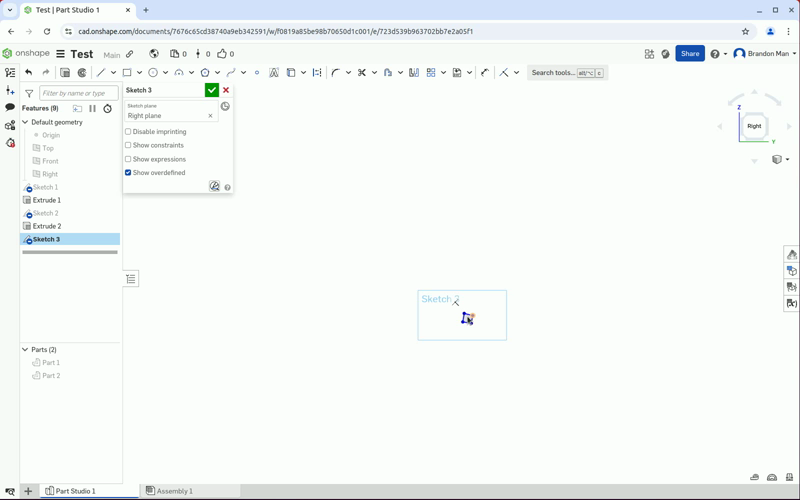
scroll(6)
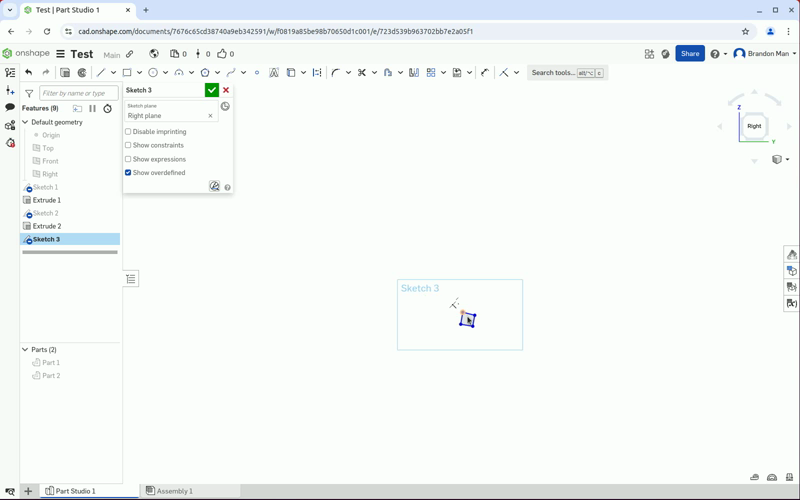
scroll(6)
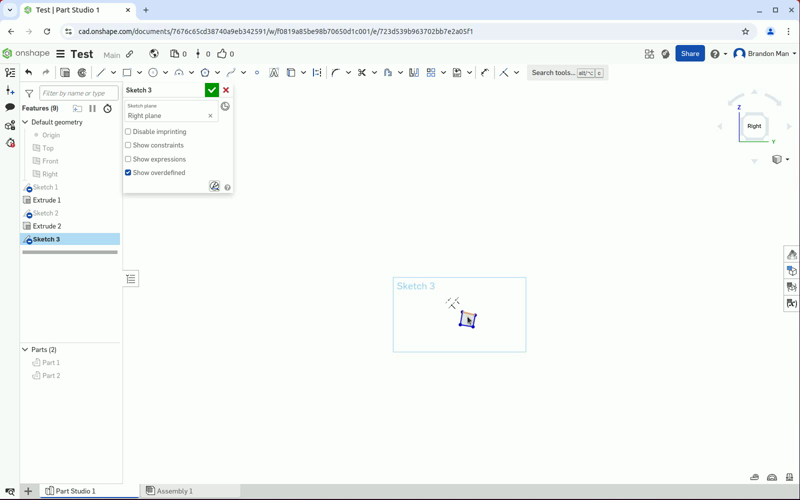
scroll(6)
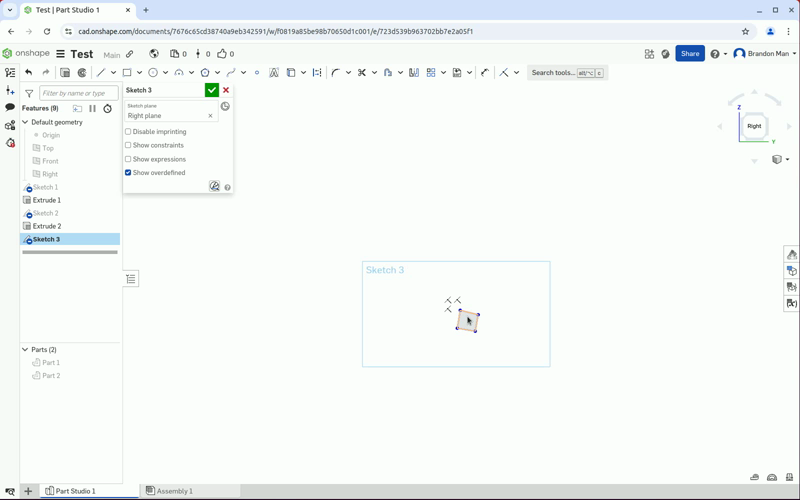
scroll(6)
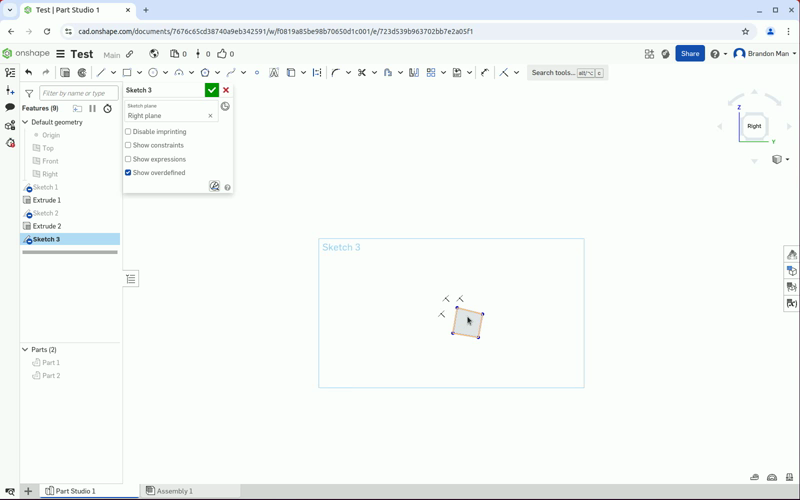
scroll(6)
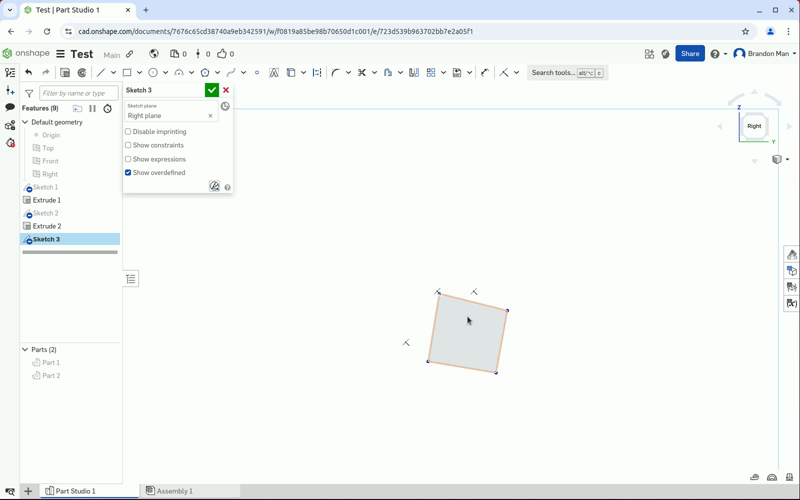
click(467, 316)
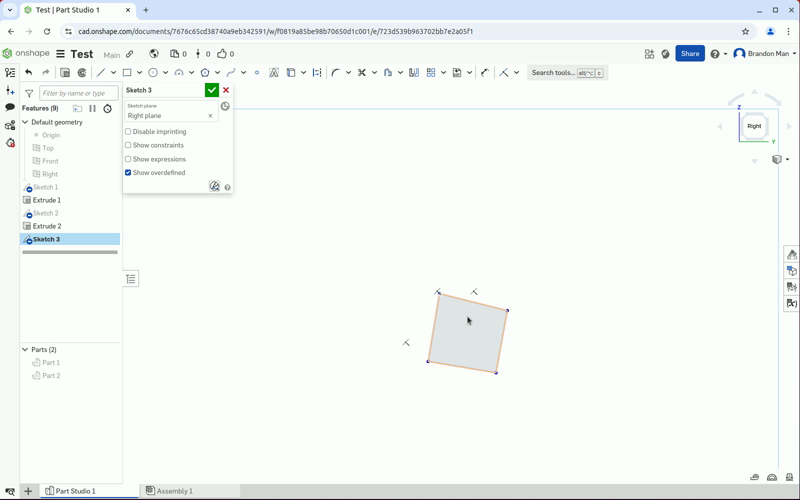
scroll(-6)
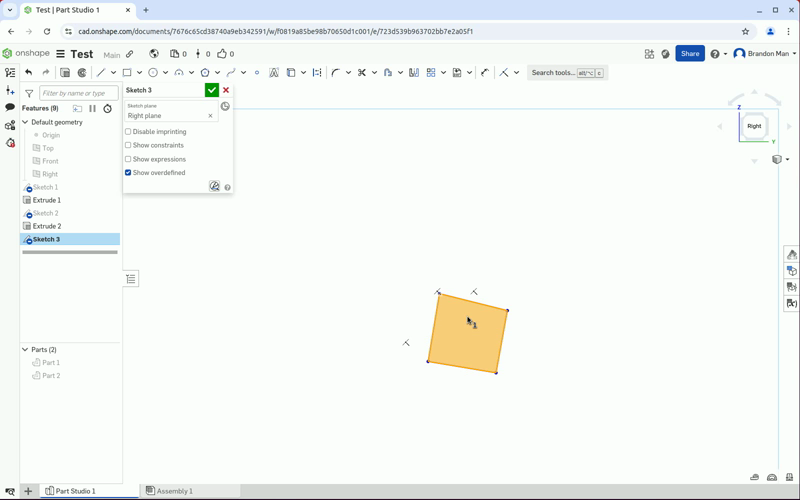
scroll(-6)
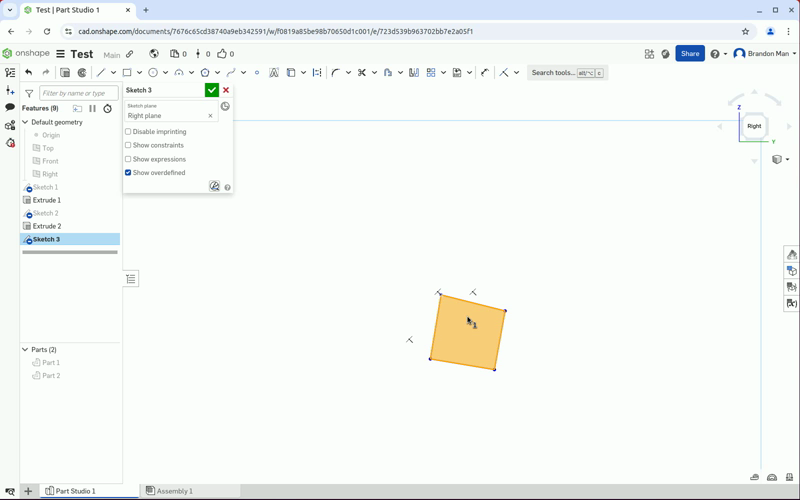
scroll(-6)
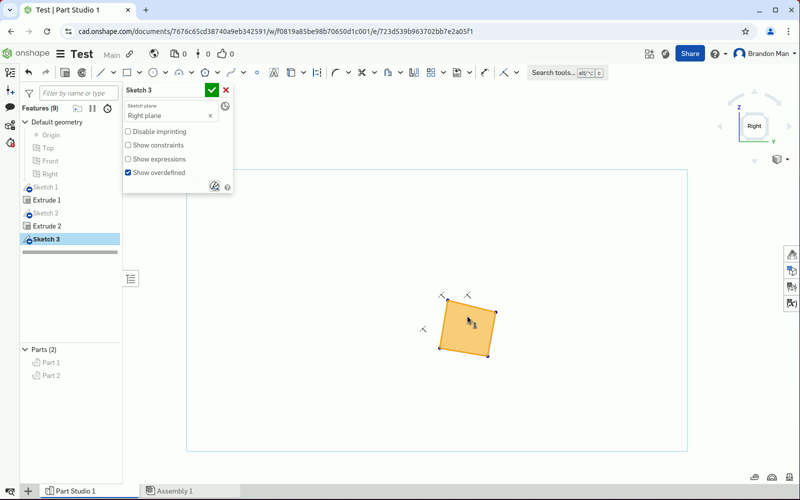
scroll(-6)
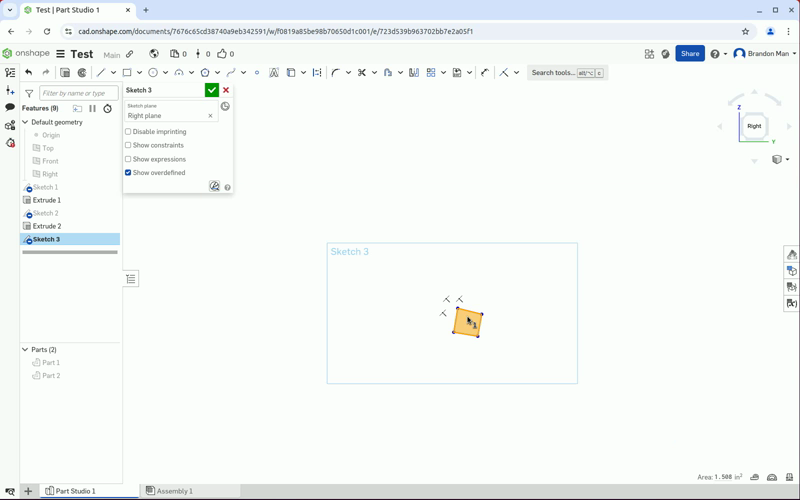
scroll(-6)
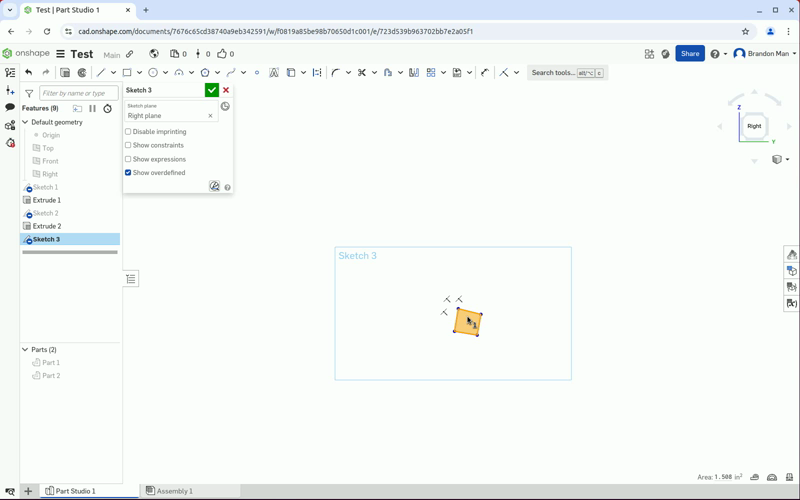
scroll(-6)
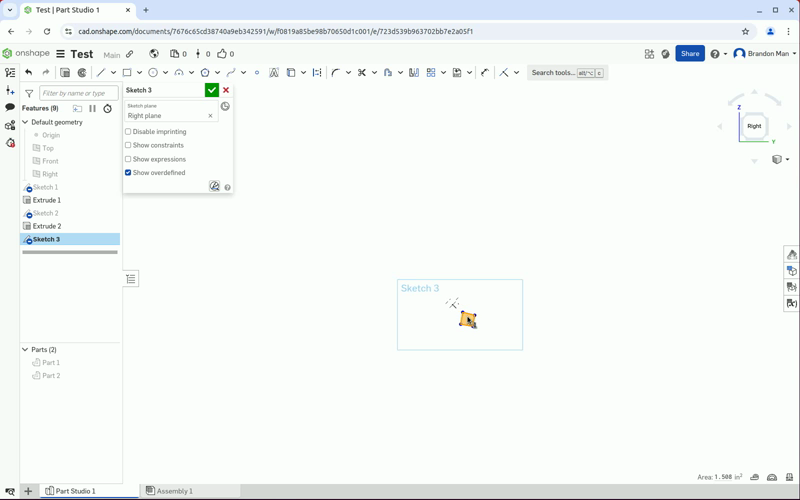
scroll(-6)
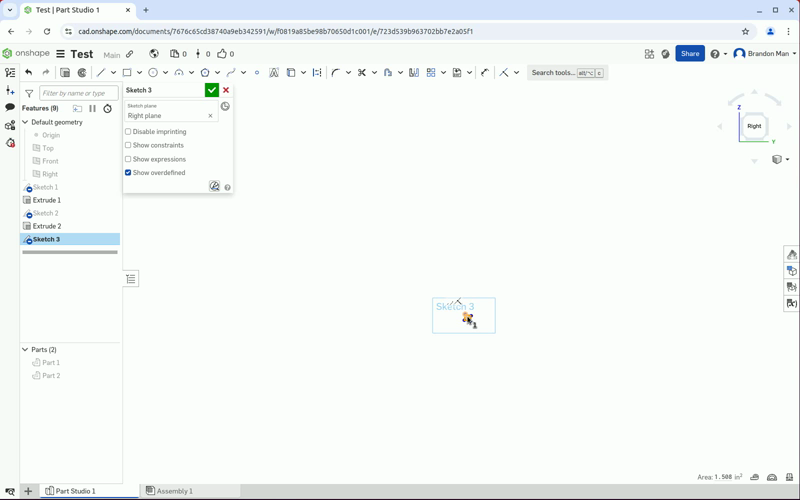
mouse_move(73, 352)
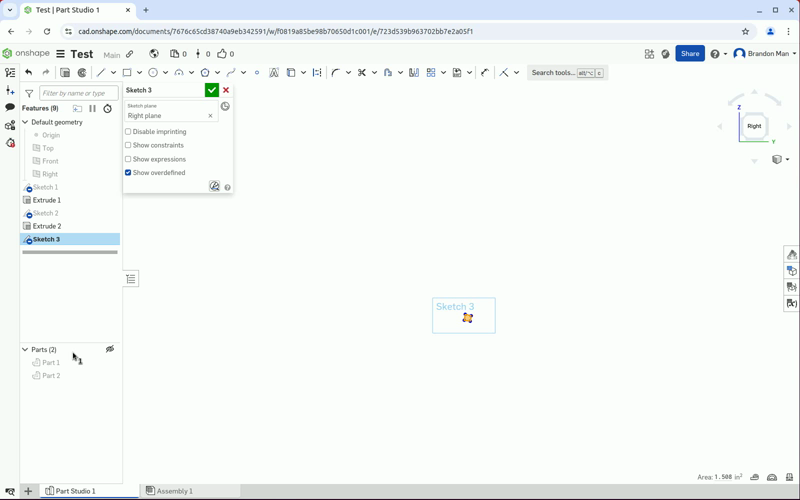
key(shift+y)
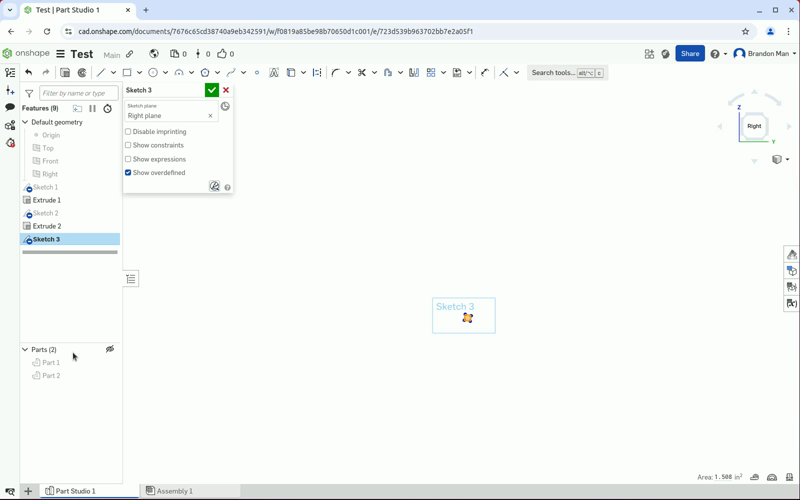
key(shift+e)
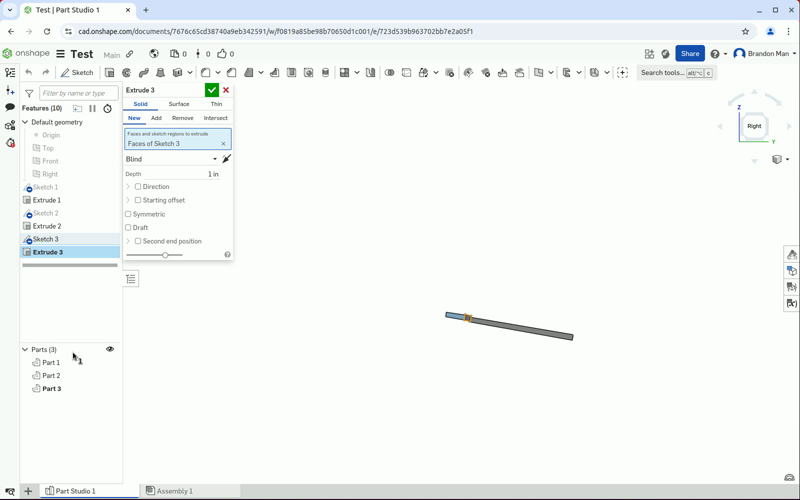
mouse_move(143, 106)
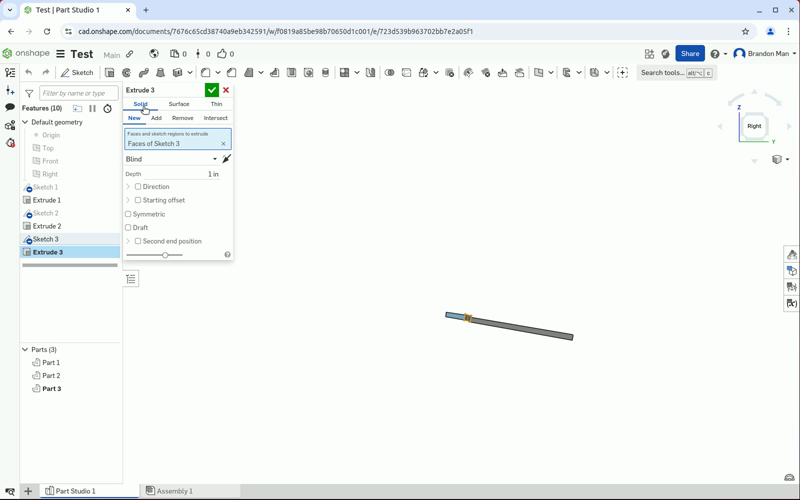
click(143, 106)
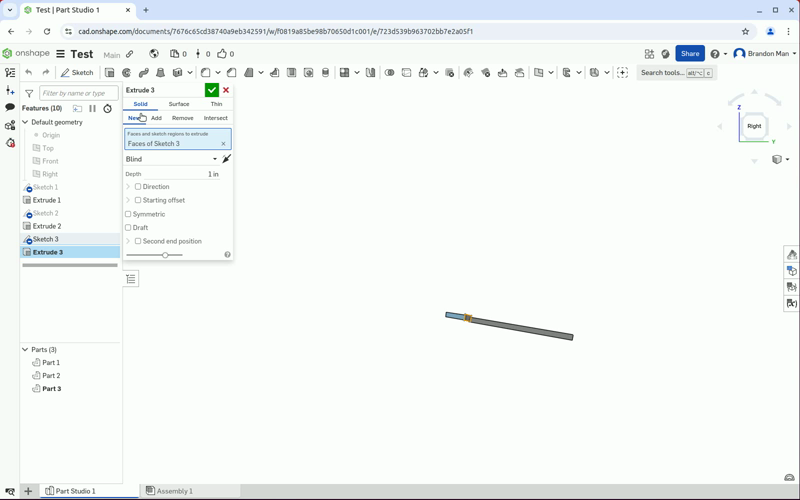
mouse_move(137, 120)
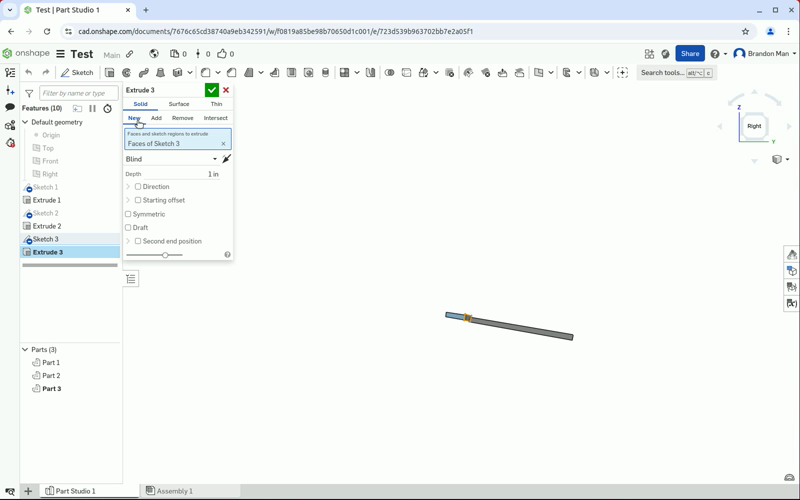
click(137, 120)
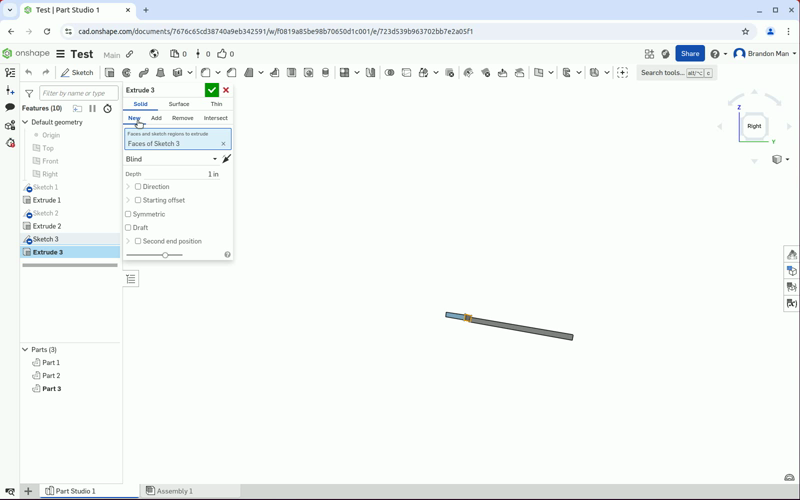
key(tab, 4)
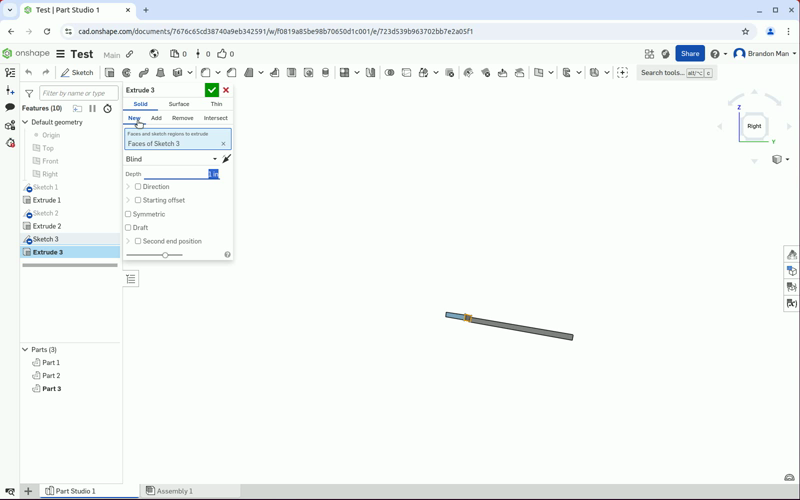
text(6.018)
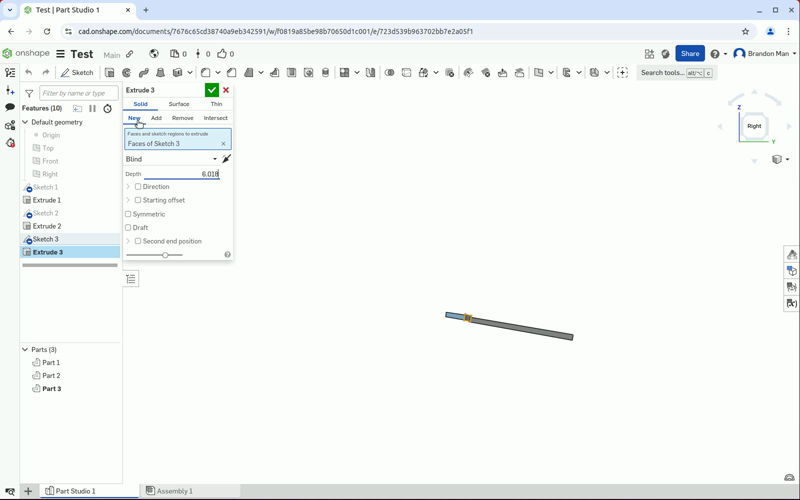
key(enter)
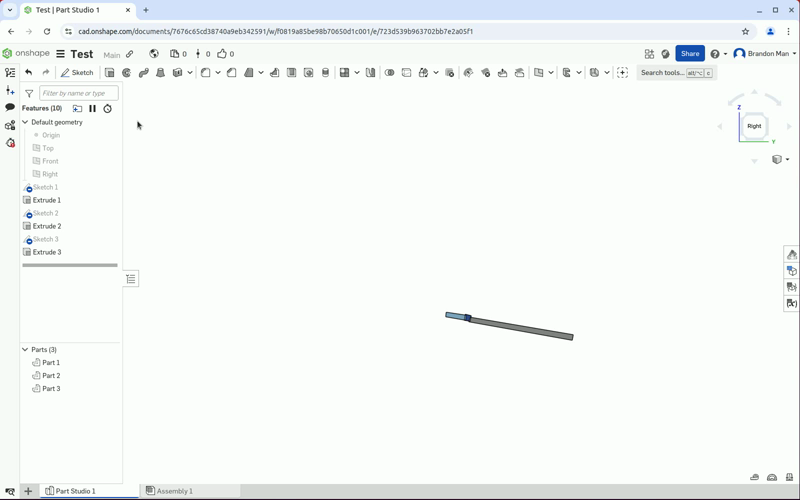
key(shift+h)
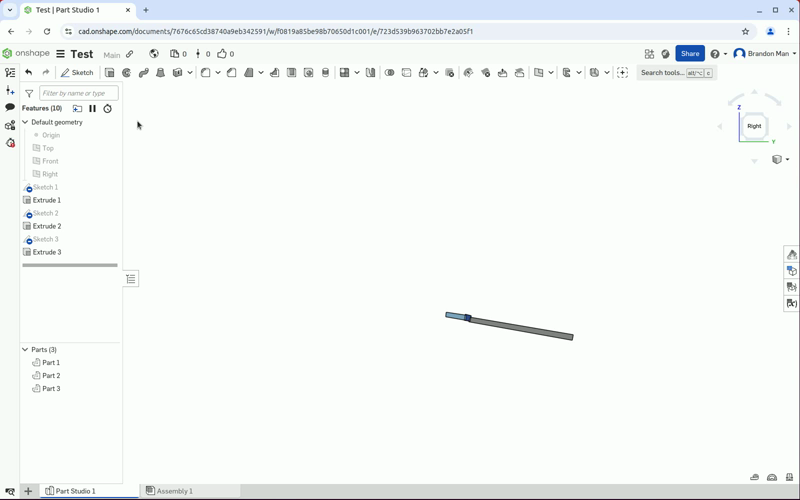
key(shift+h)
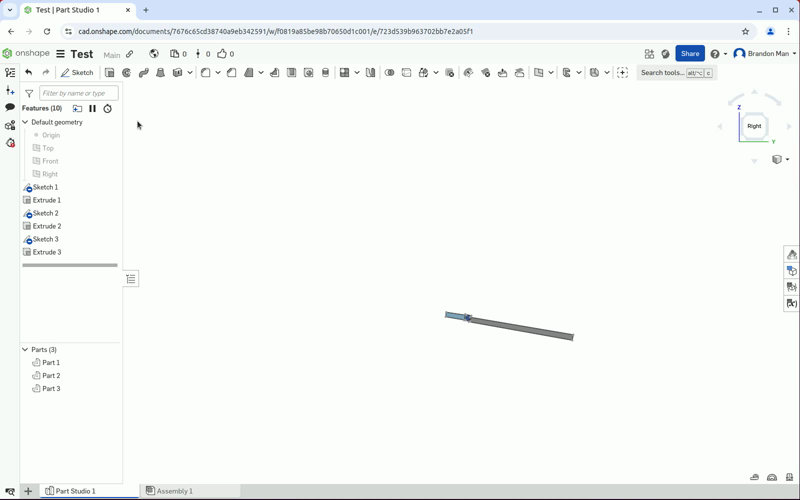
key(shift+7)
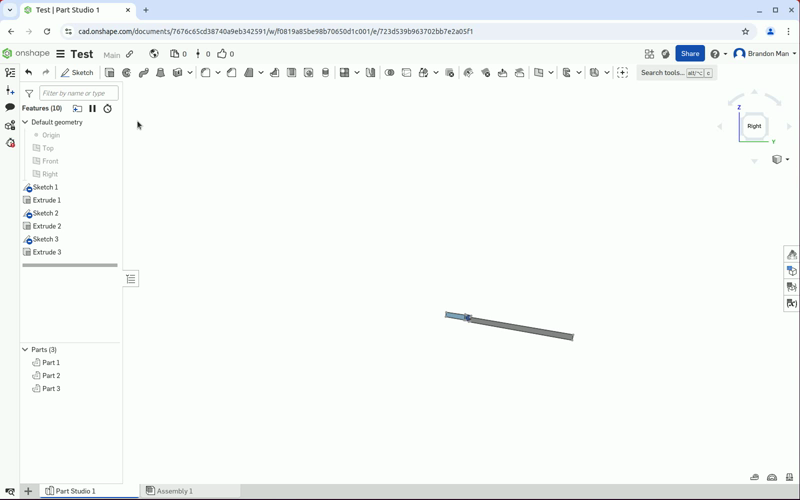
key(right, 2)
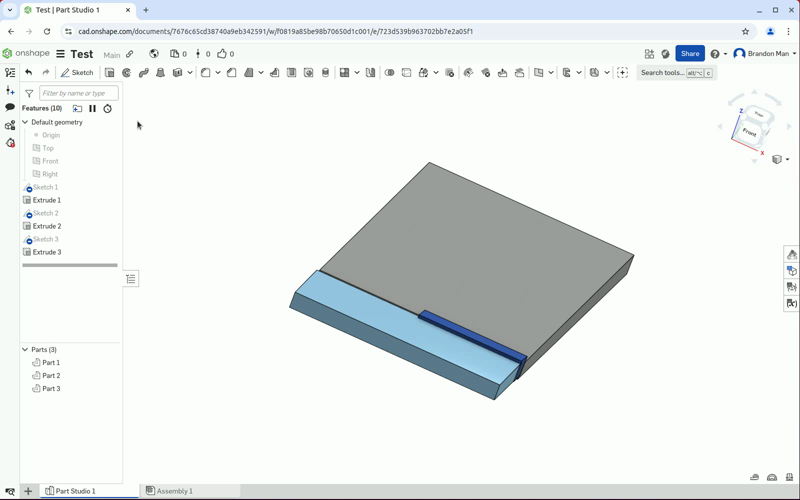
key(down, 2)
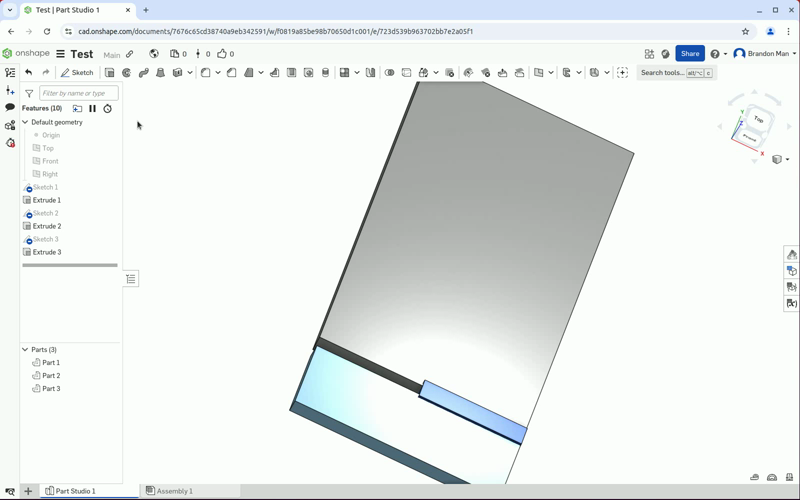
key(up, 2)
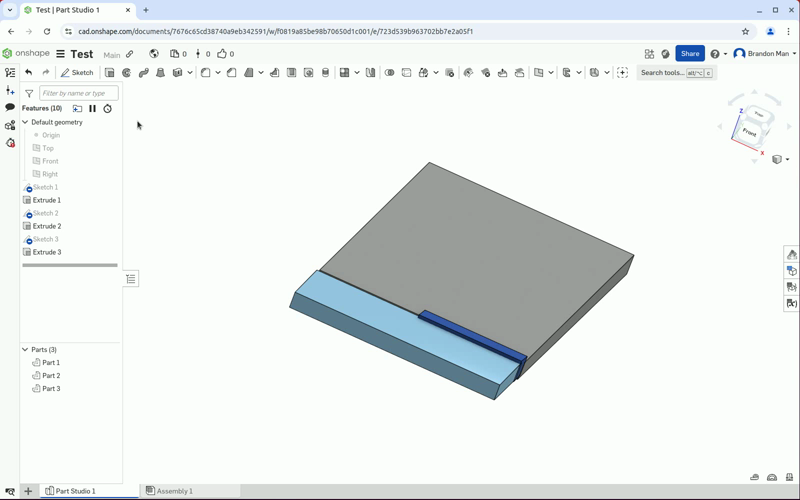
key(left, 2)
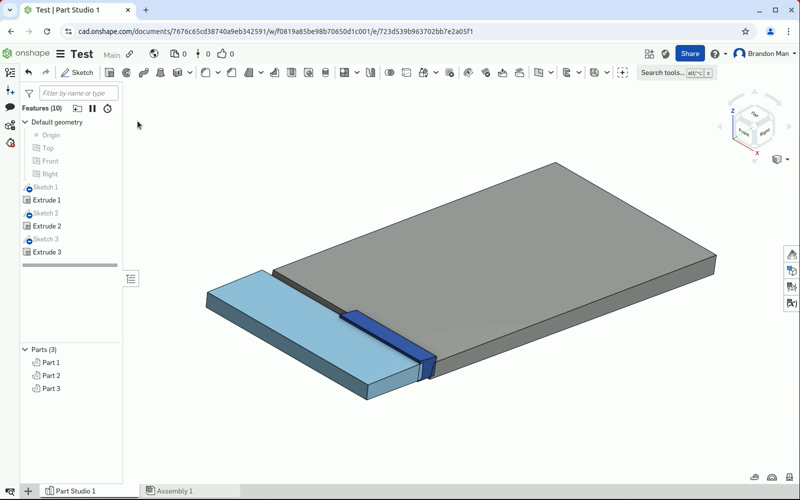
mouse_move(73, 189)
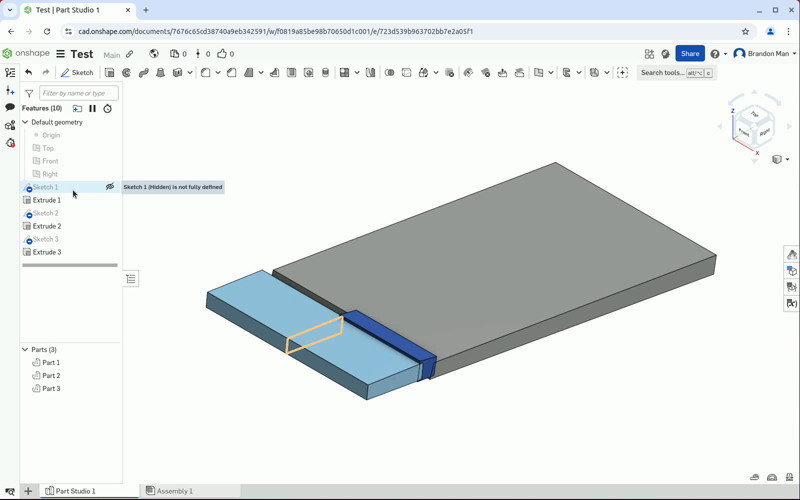
click(73, 189)